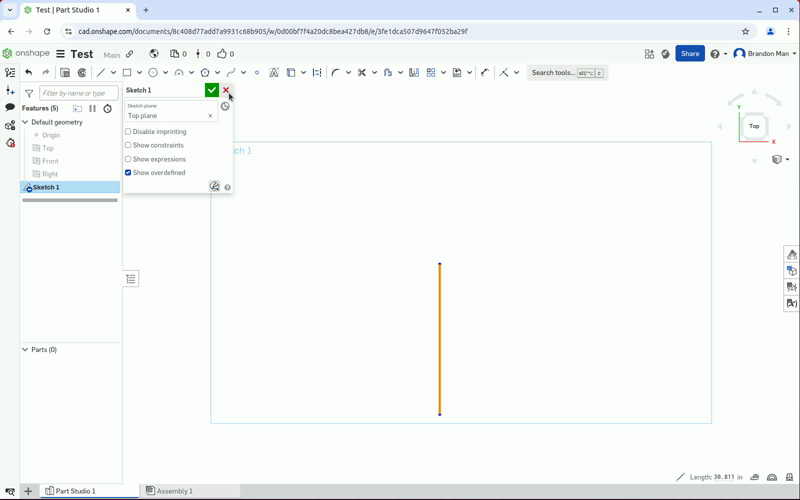
key(shift+h)
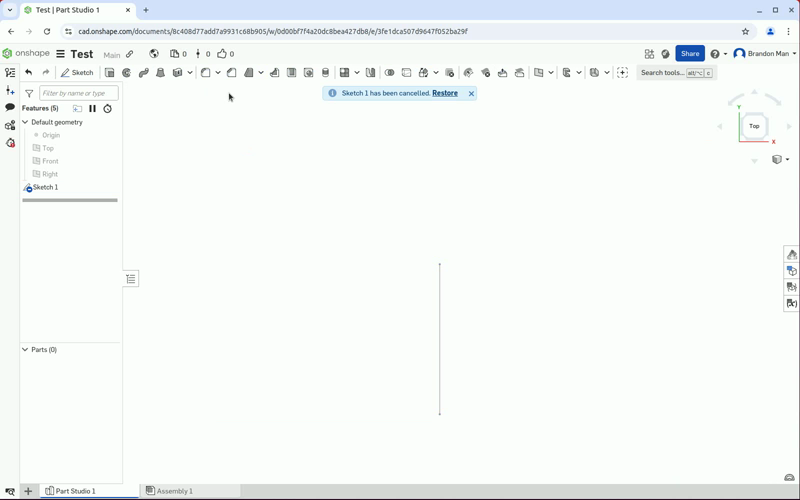
key(shift+s)
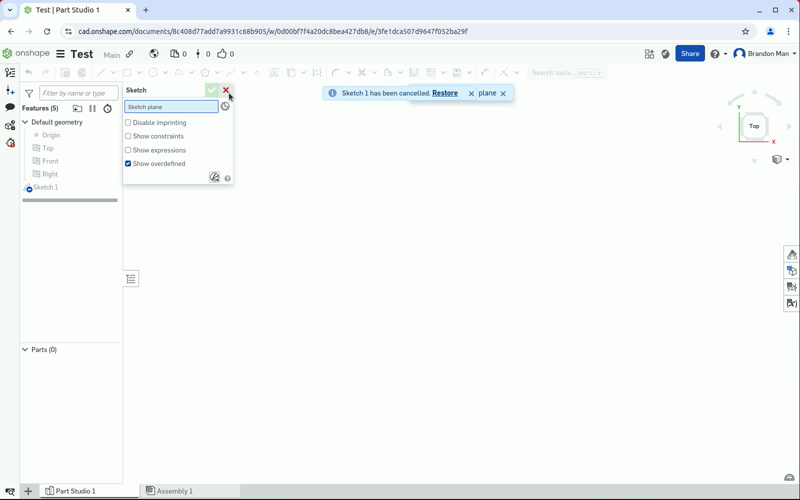
mouse_move(73, 150)
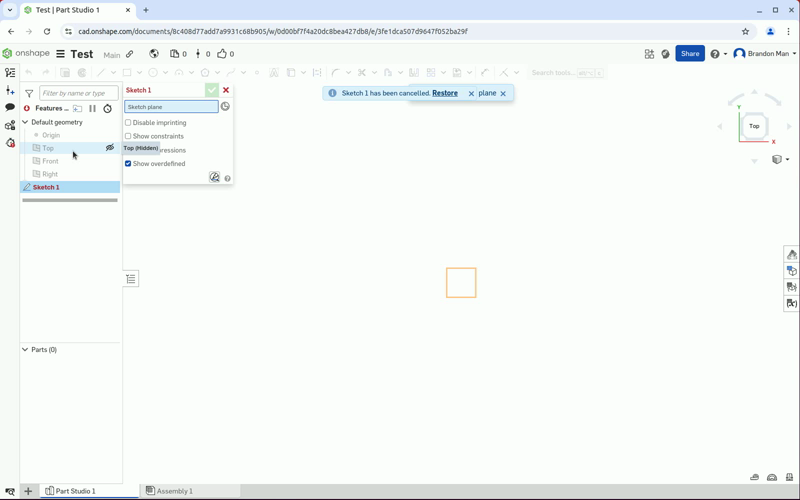
click(73, 150)
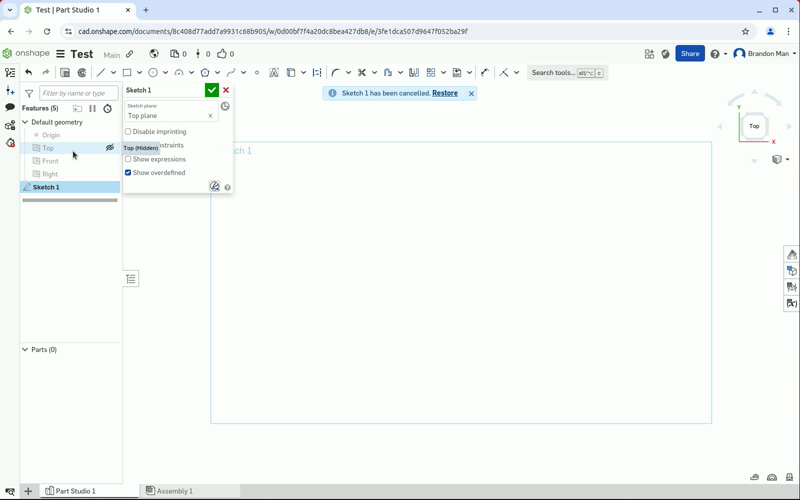
mouse_move(73, 352)
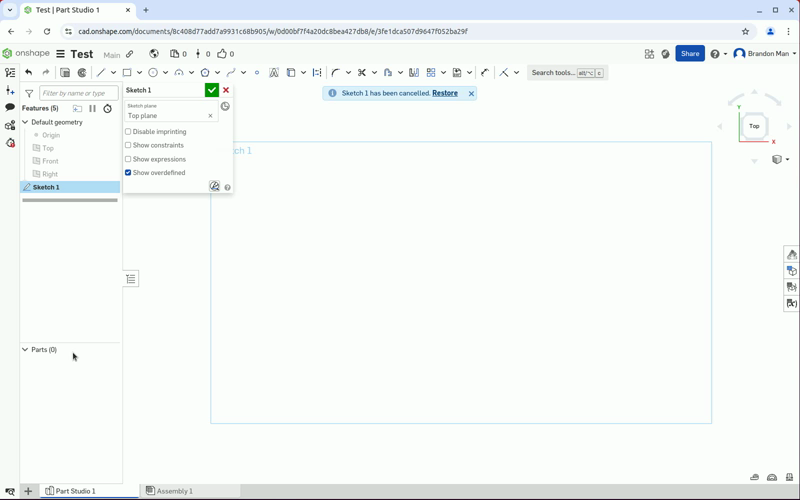
key(y)
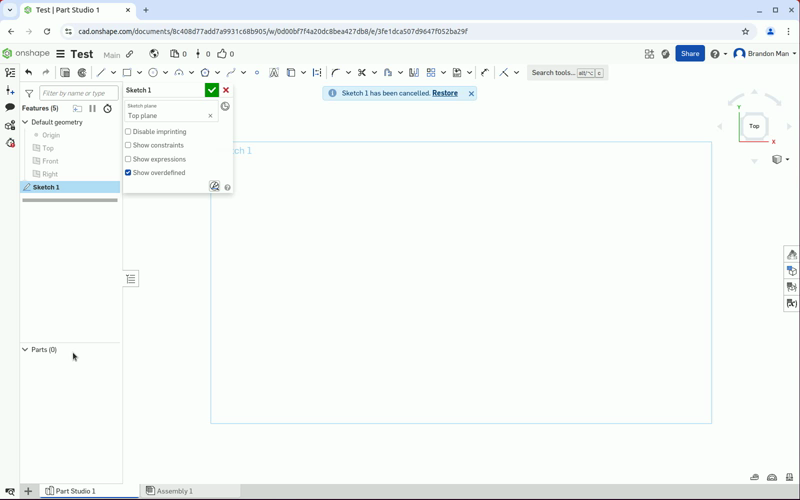
key(l)
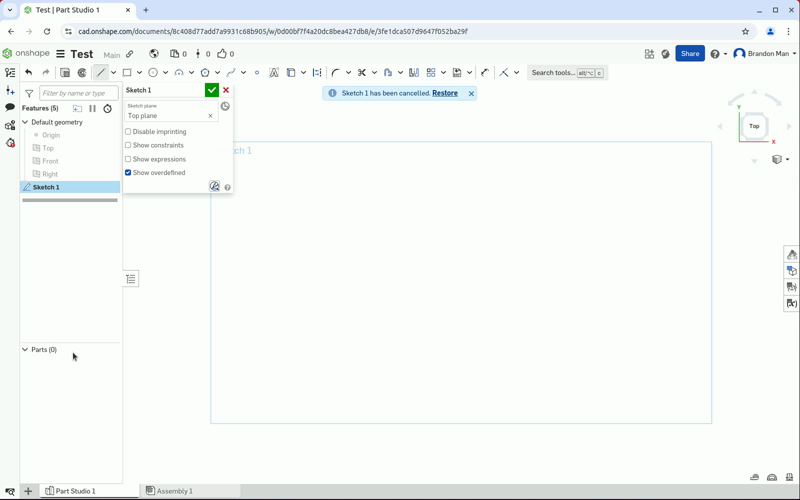
key_down(shift)
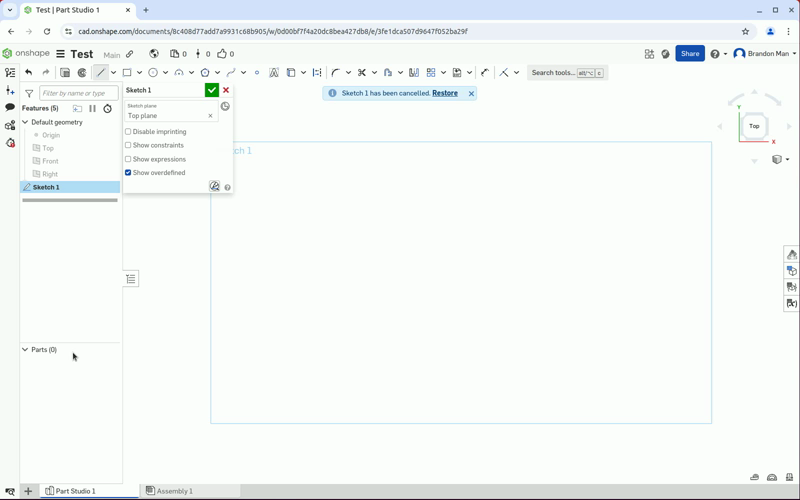
mouse_move(348, 280)
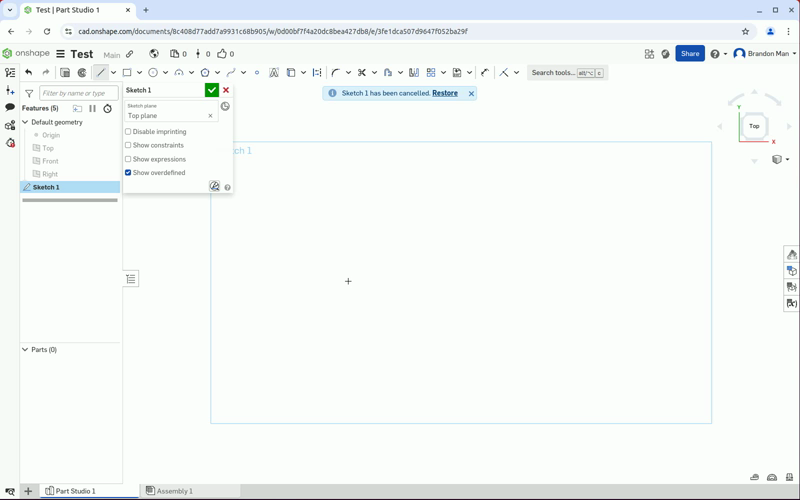
click(348, 280)
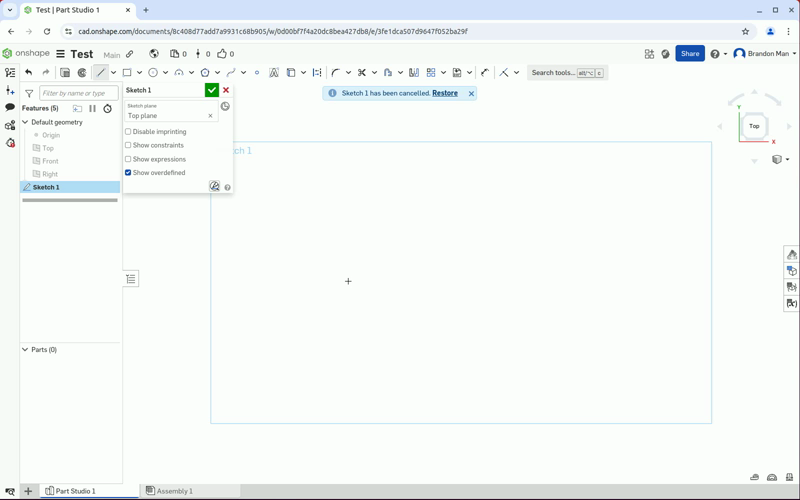
key_up(shift)
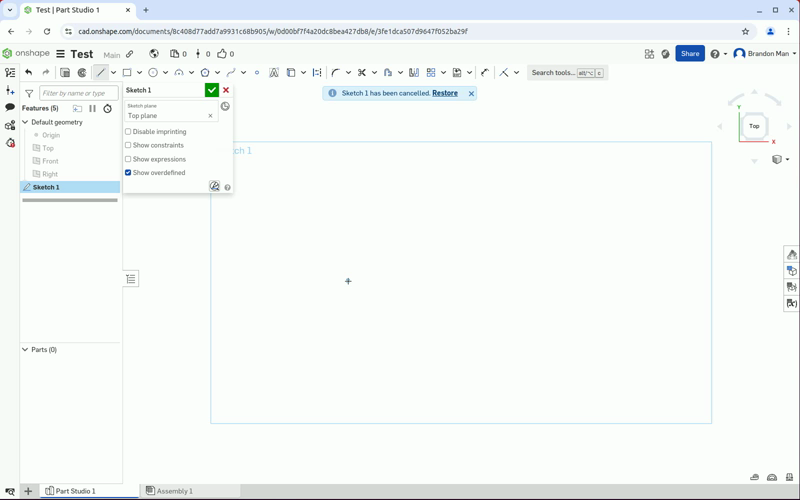
key_down(shift)
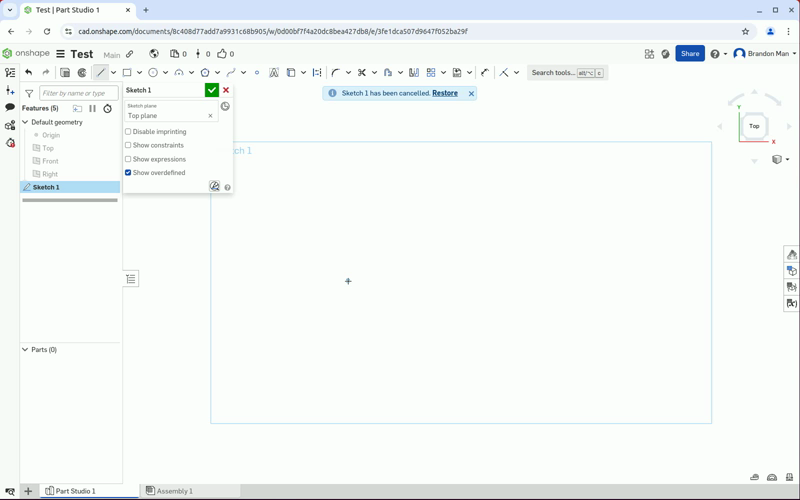
mouse_move(378, 280)
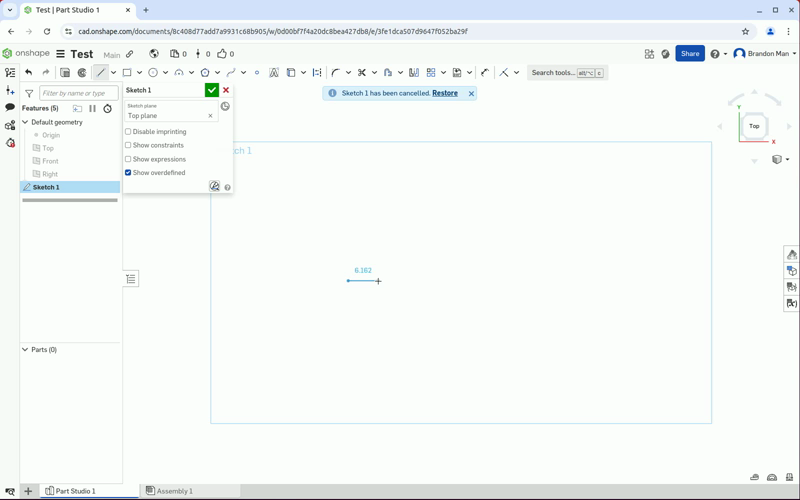
mouse_move(352, 280)
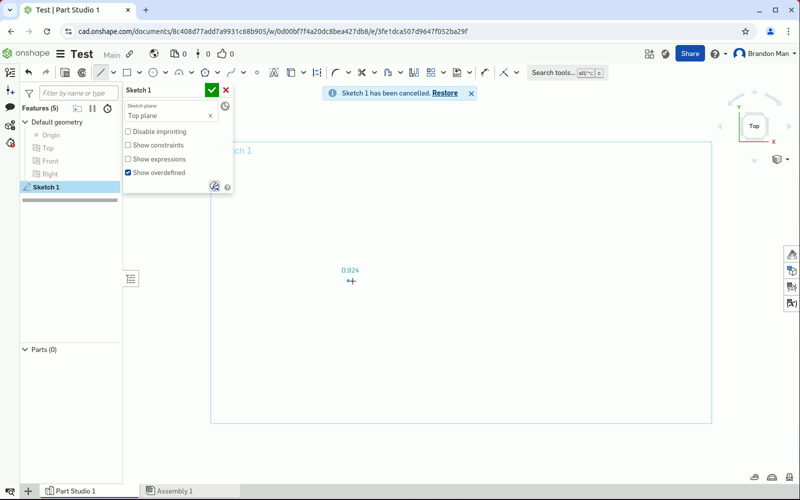
scroll(6)
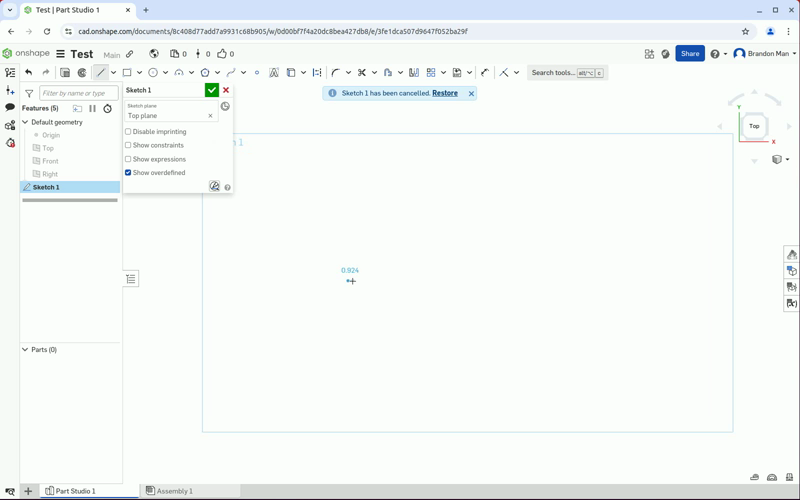
scroll(6)
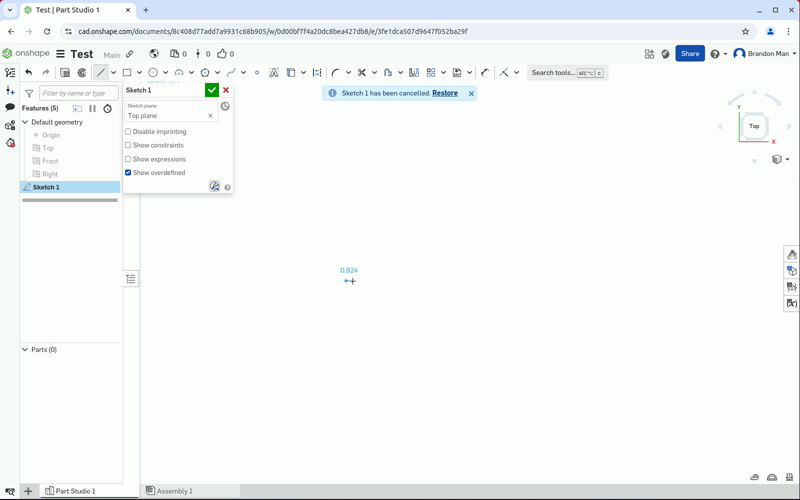
scroll(6)
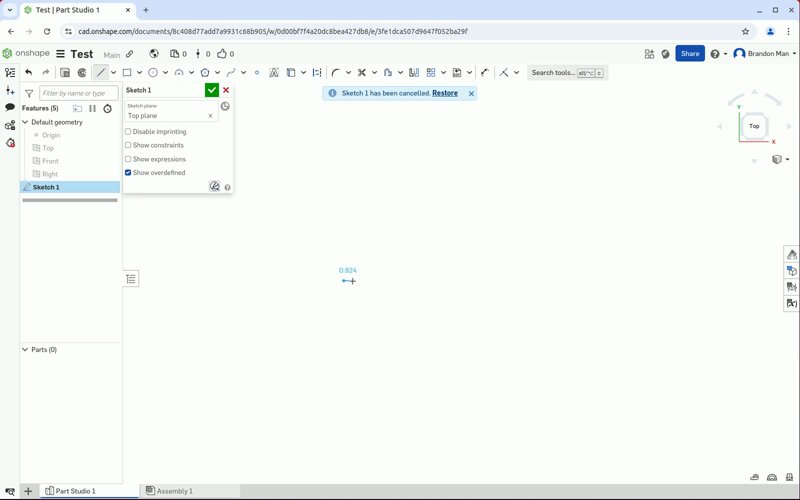
scroll(6)
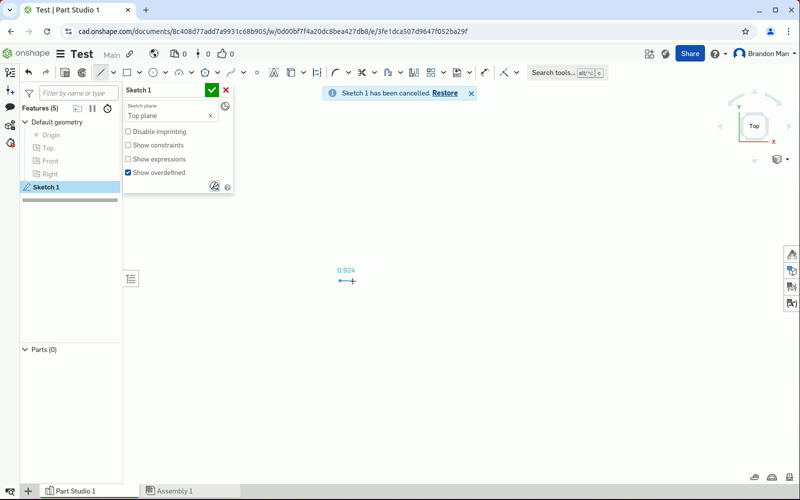
scroll(6)
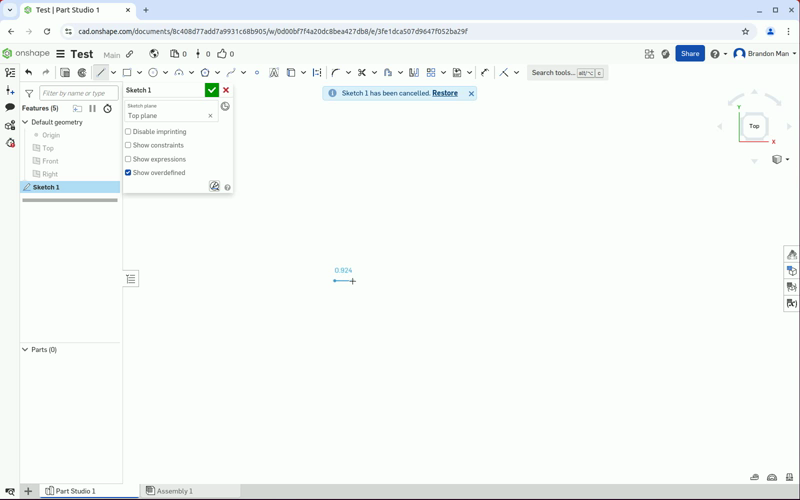
scroll(6)
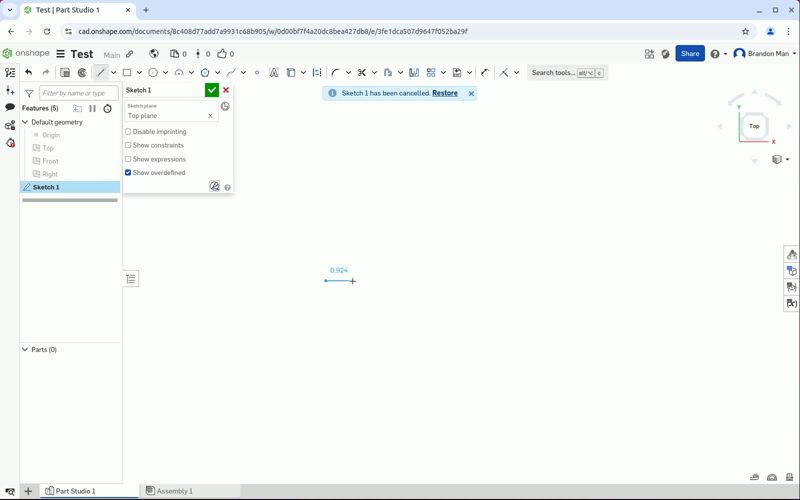
scroll(6)
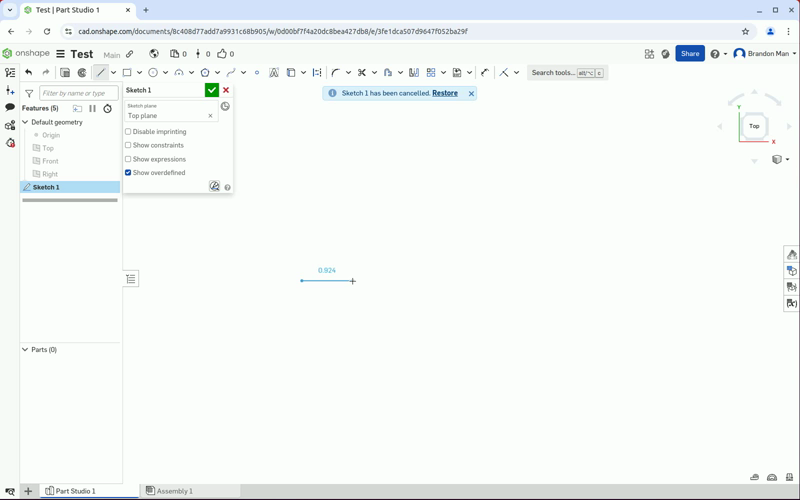
click(352, 280)
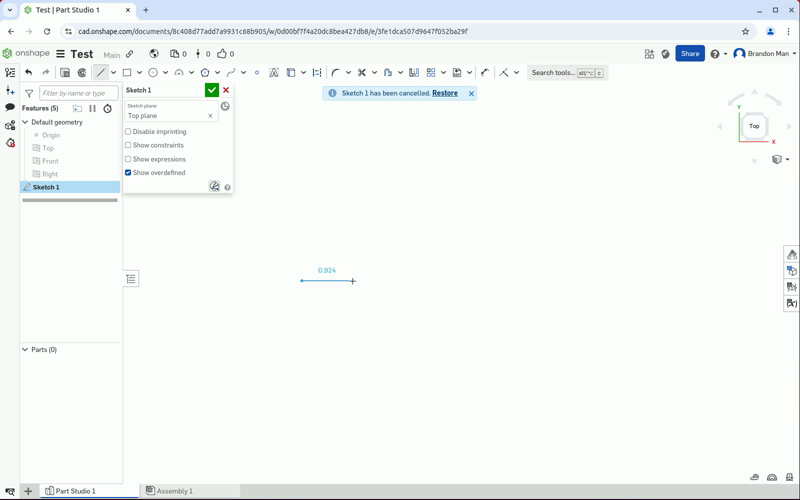
scroll(-6)
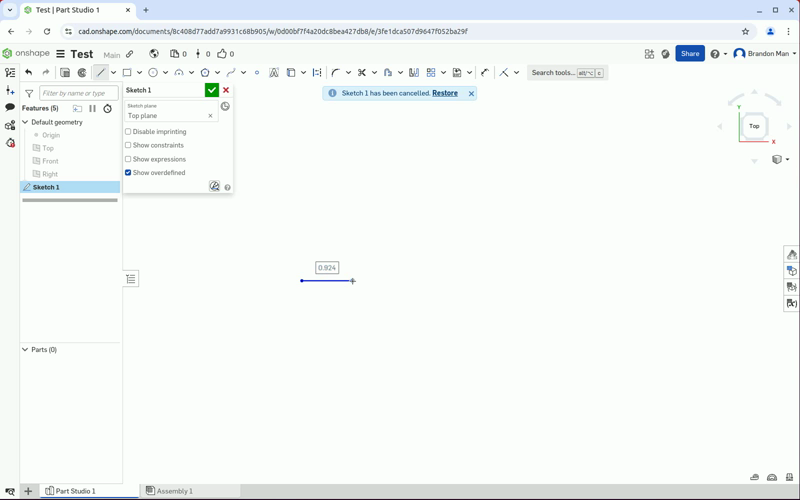
scroll(-6)
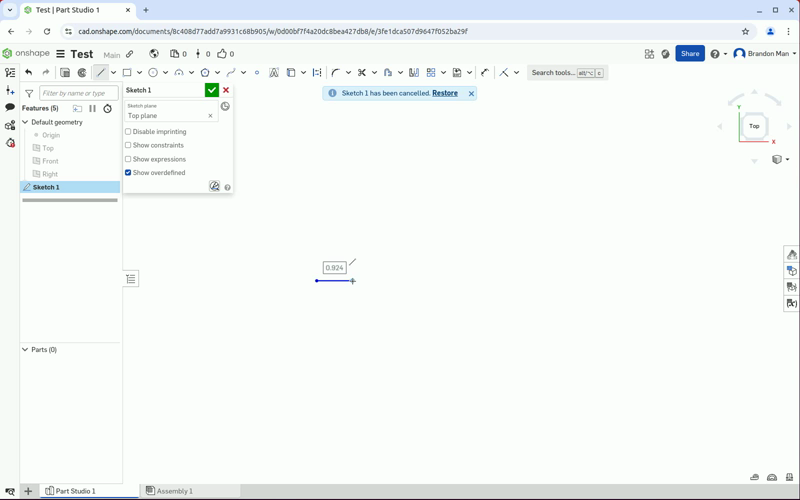
scroll(-6)
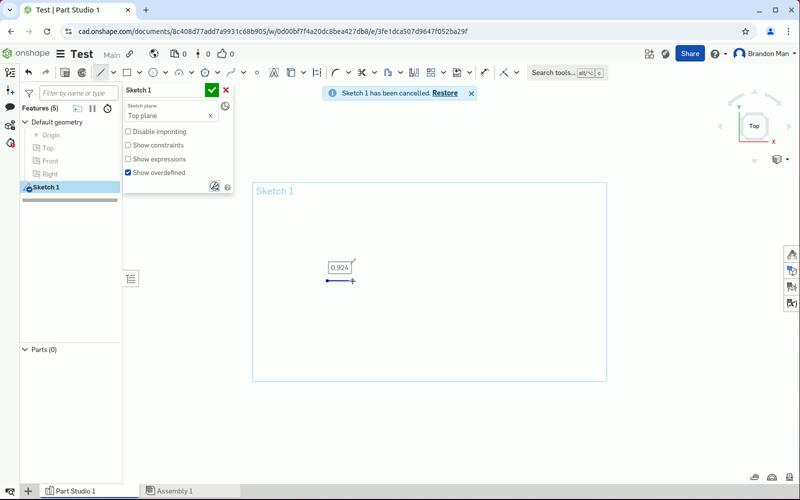
scroll(-6)
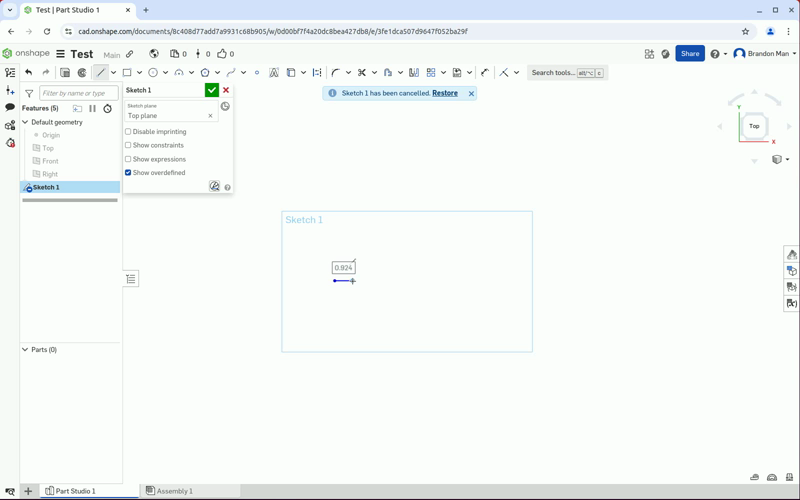
scroll(-6)
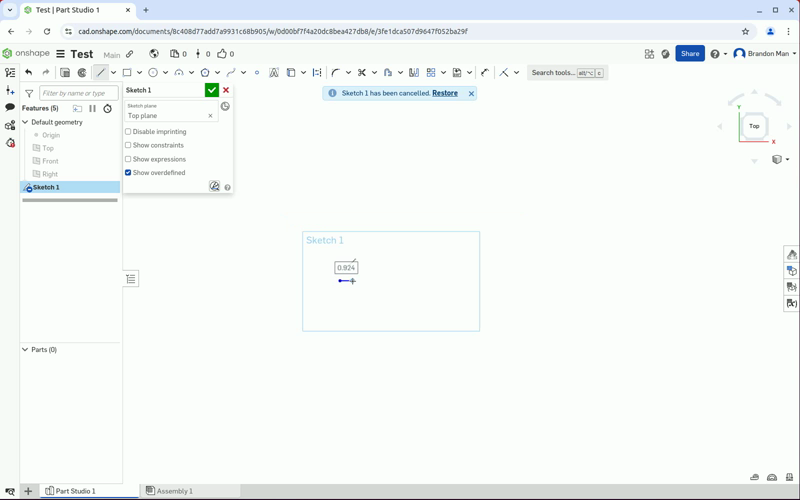
scroll(-6)
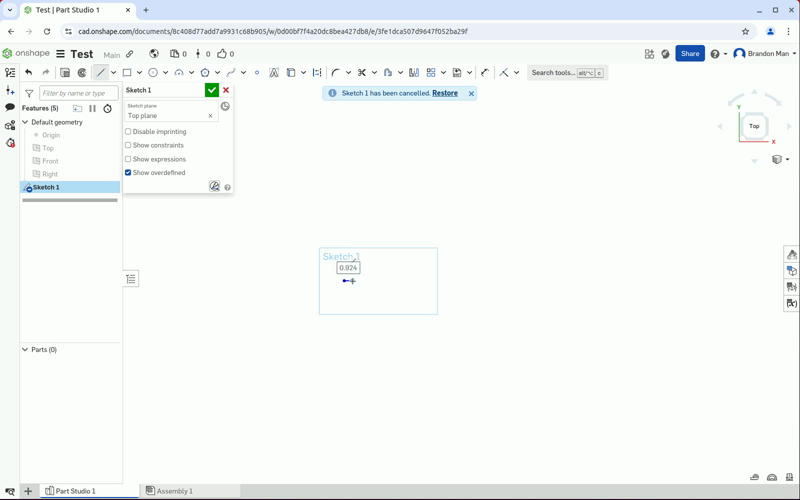
scroll(-6)
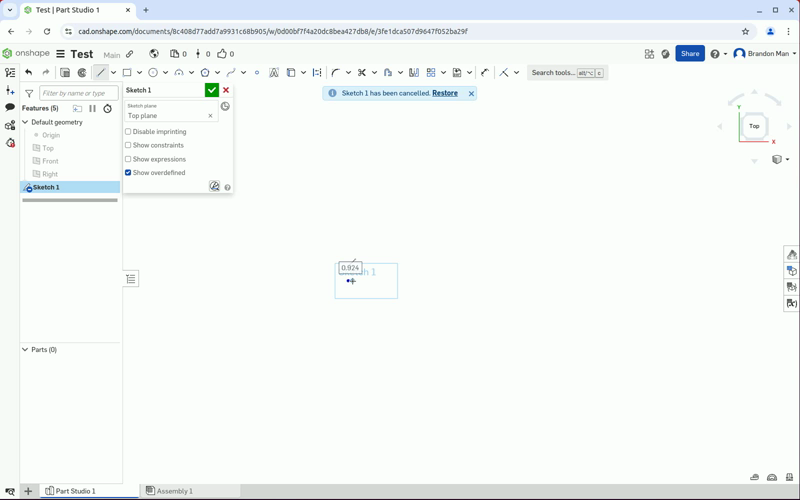
key_up(shift)
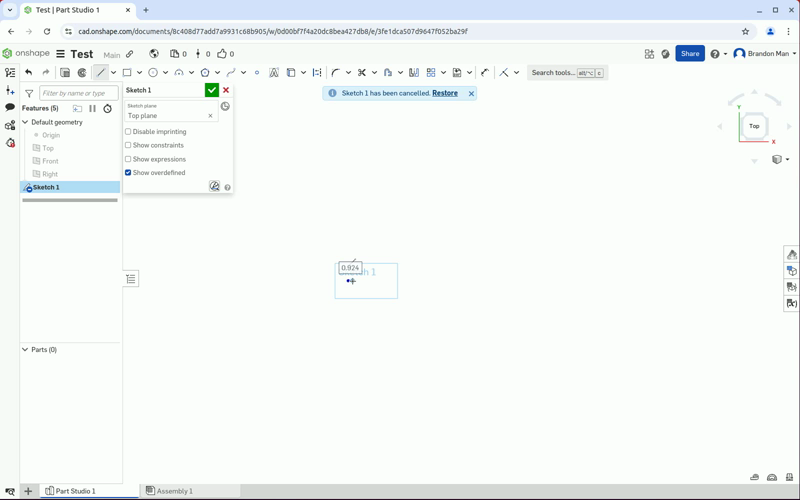
key_down(shift)
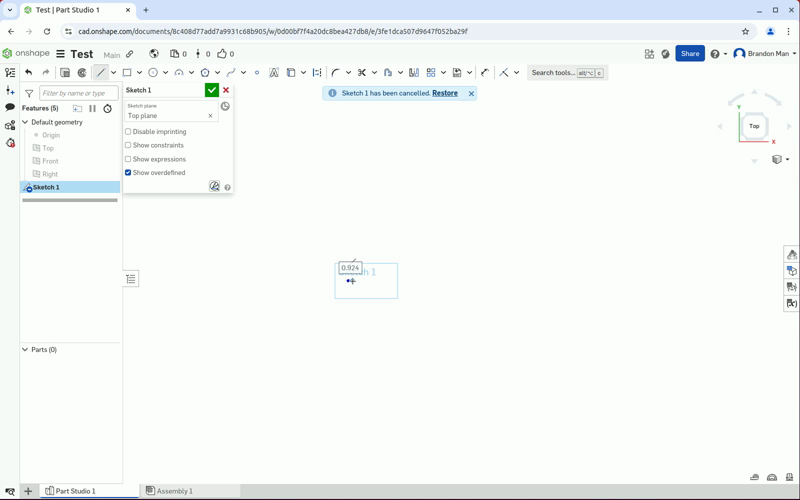
mouse_move(382, 280)
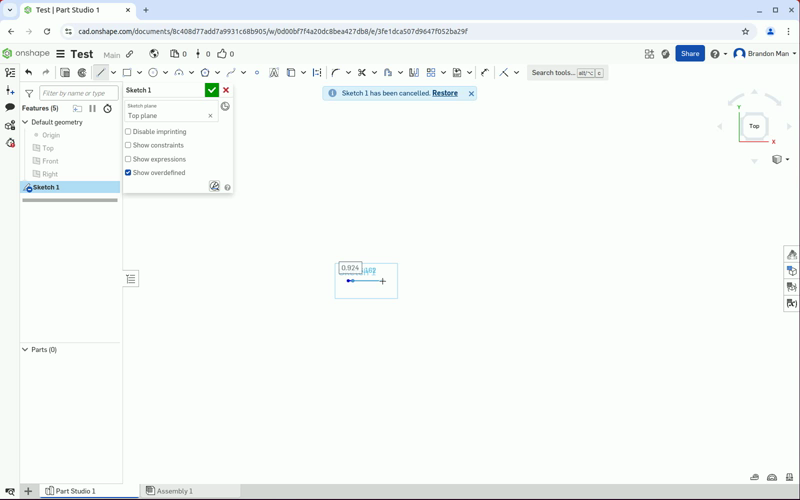
mouse_move(352, 276)
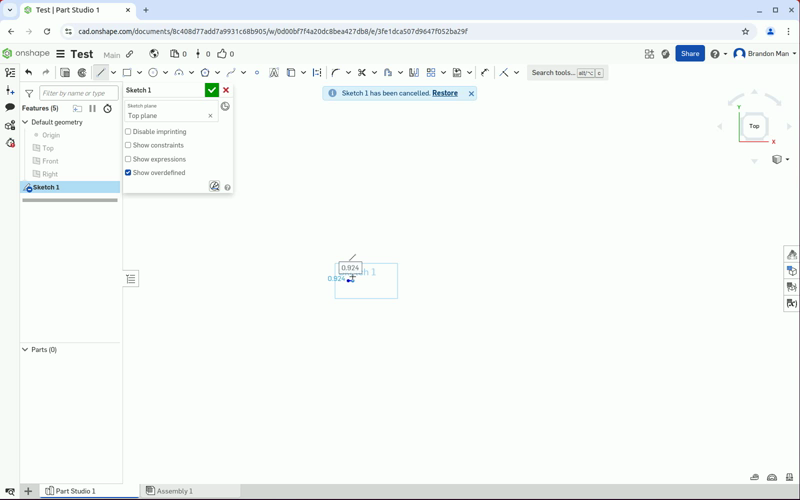
scroll(6)
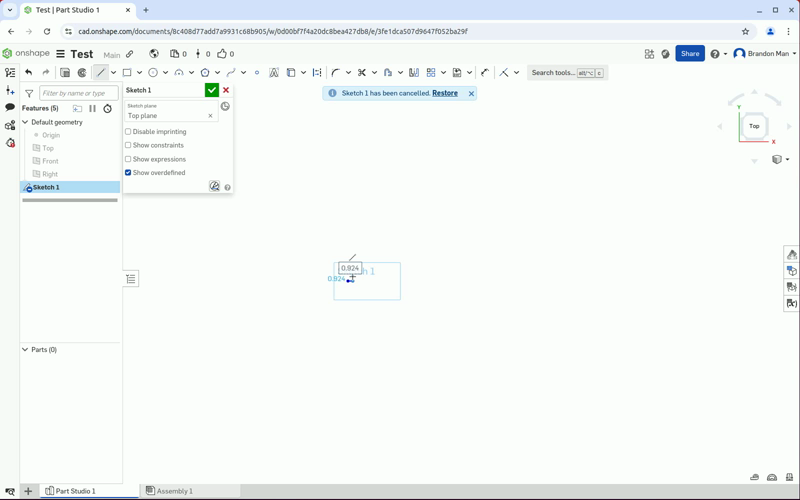
scroll(6)
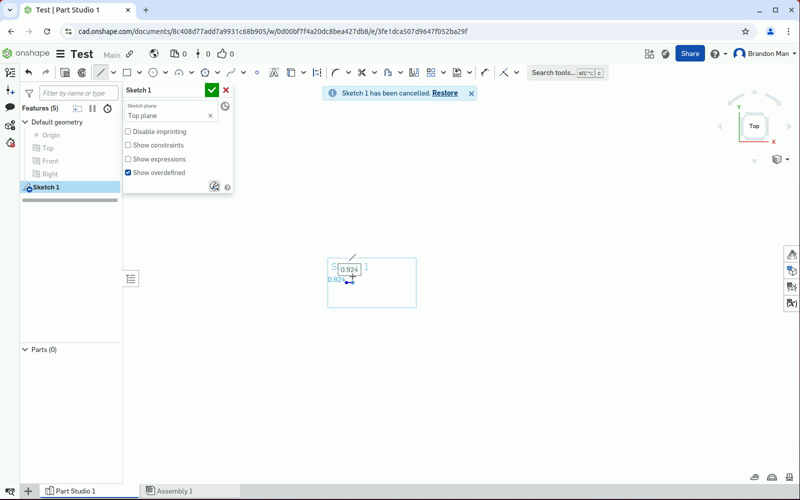
scroll(6)
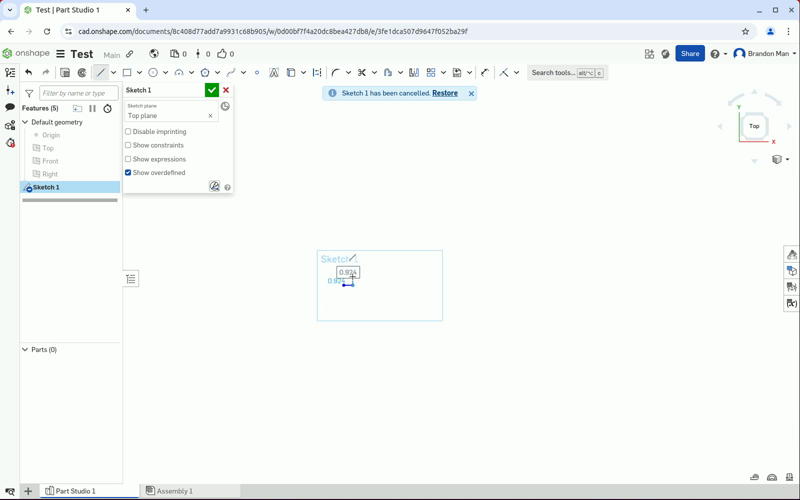
scroll(6)
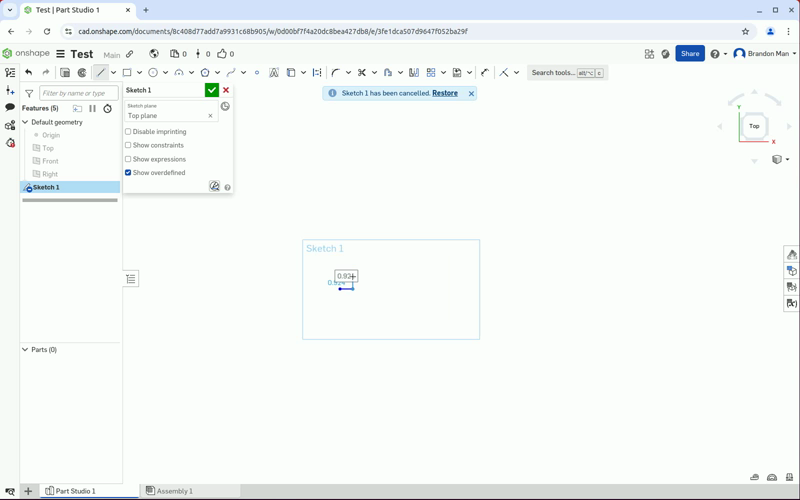
scroll(6)
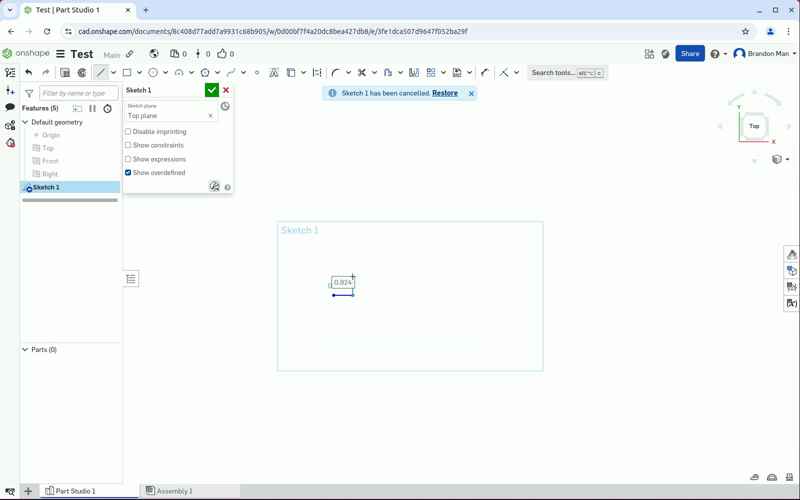
scroll(6)
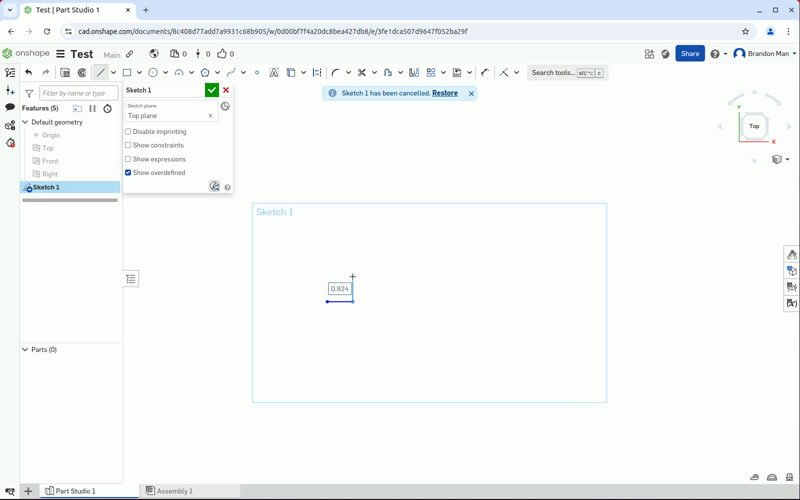
scroll(6)
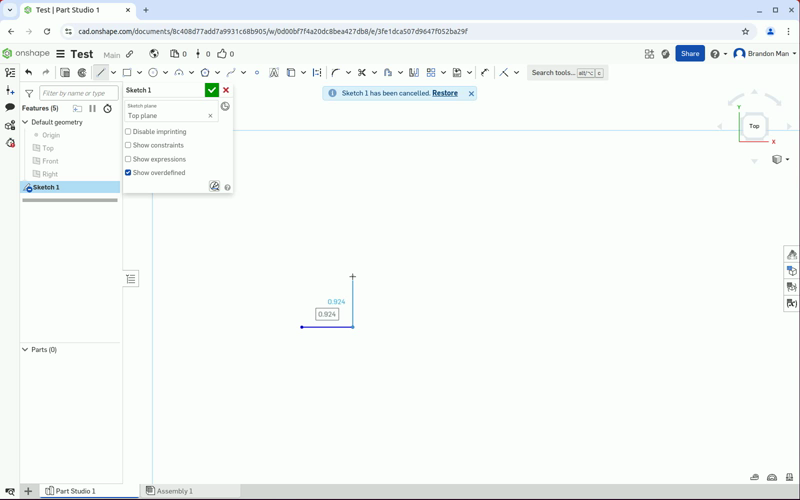
click(352, 276)
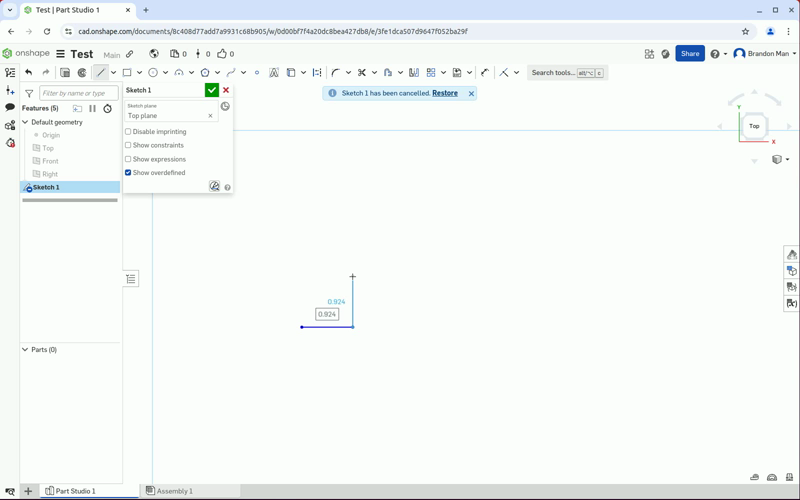
scroll(-6)
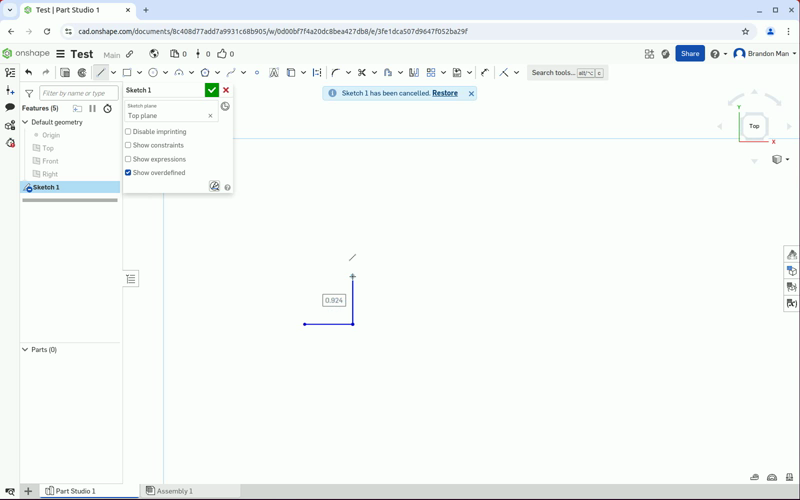
scroll(-6)
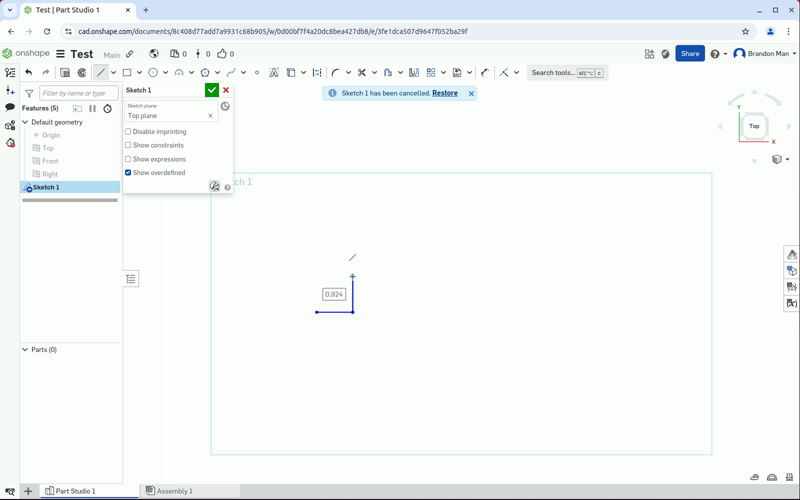
scroll(-6)
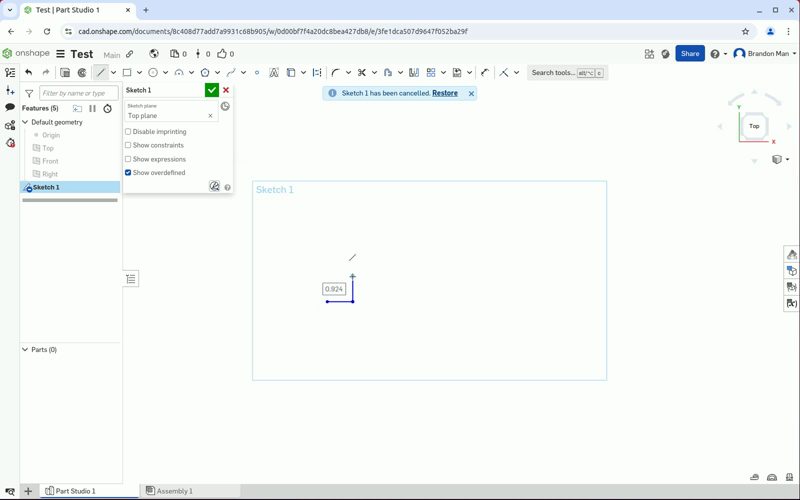
scroll(-6)
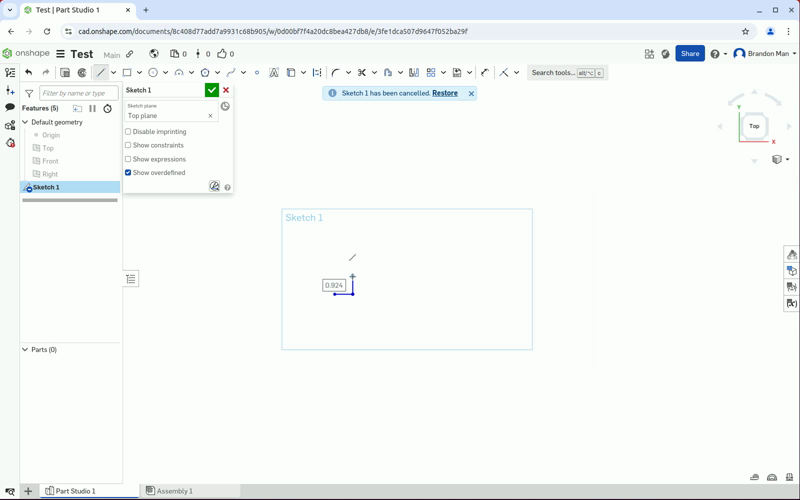
scroll(-6)
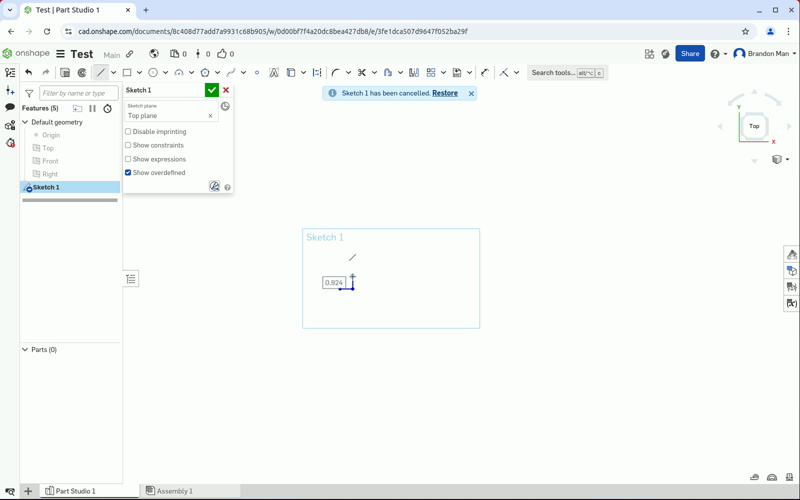
scroll(-6)
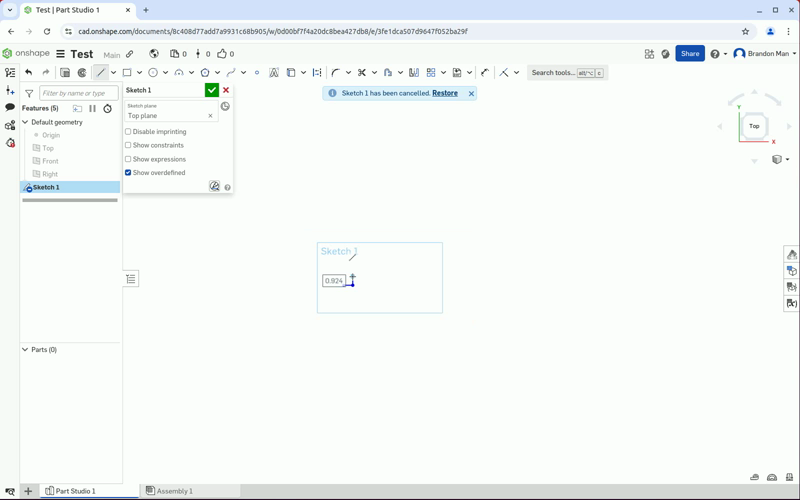
scroll(-6)
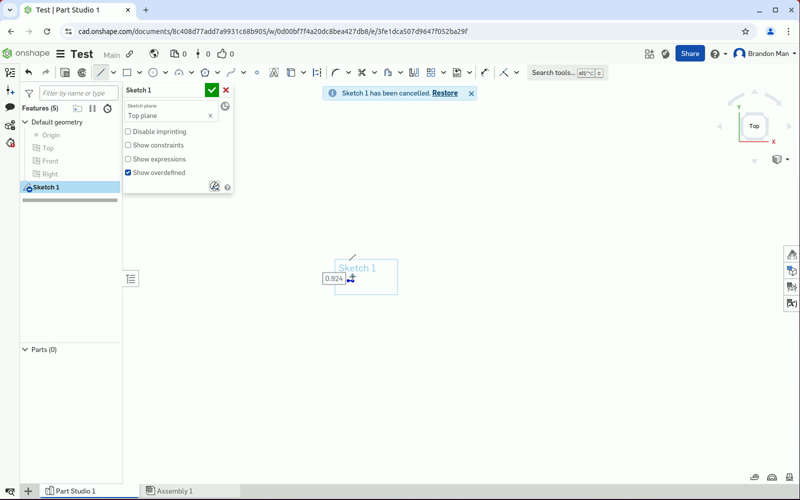
key_up(shift)
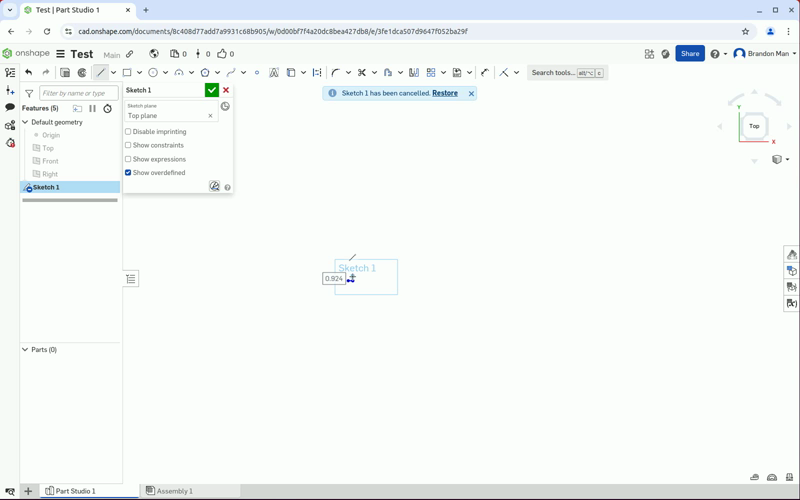
key_down(shift)
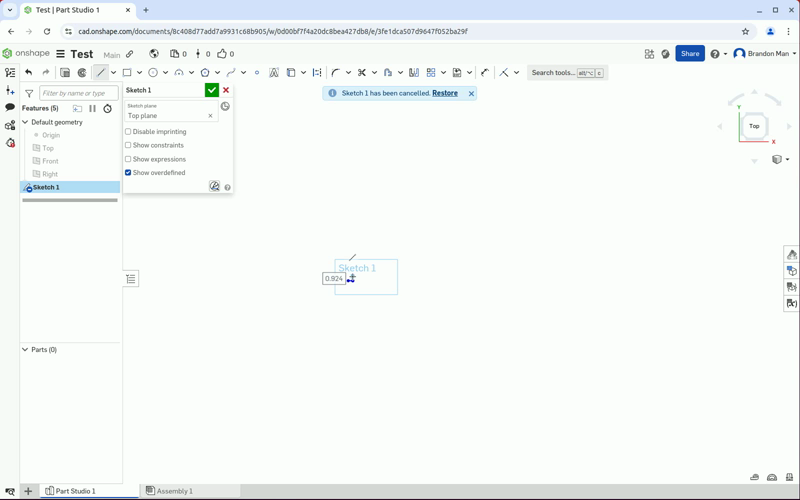
mouse_move(382, 276)
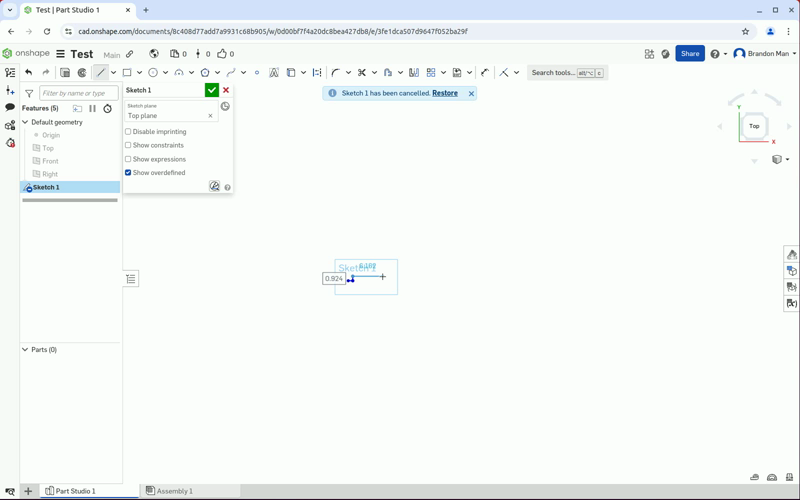
mouse_move(348, 276)
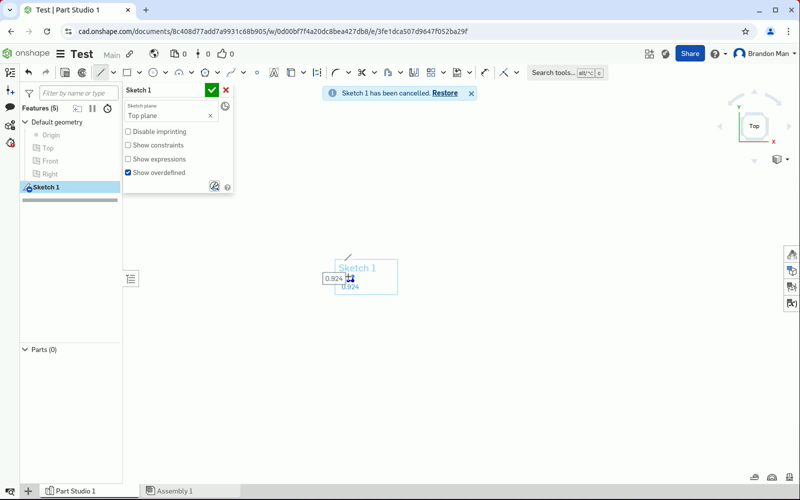
scroll(6)
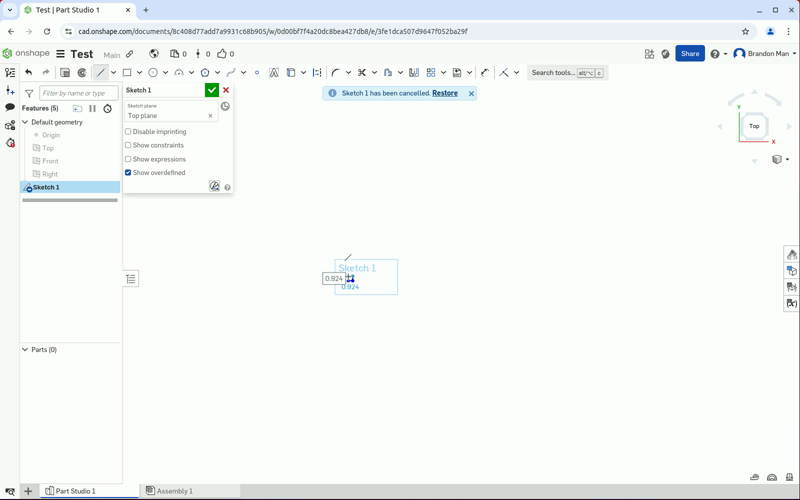
scroll(6)
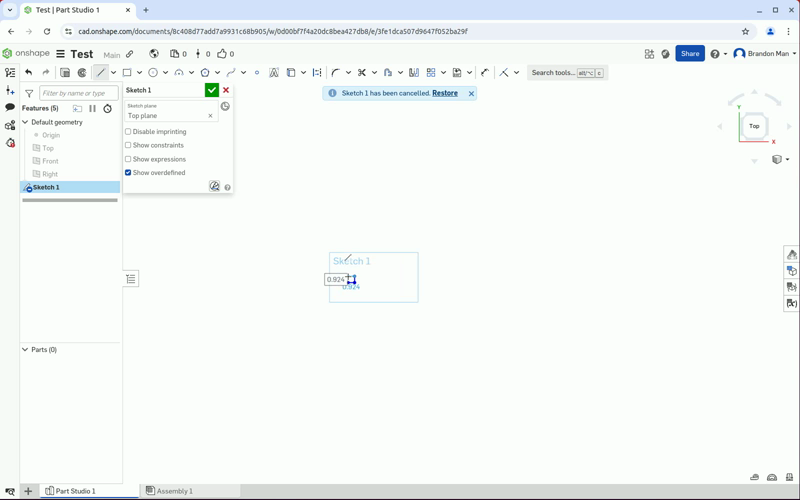
scroll(6)
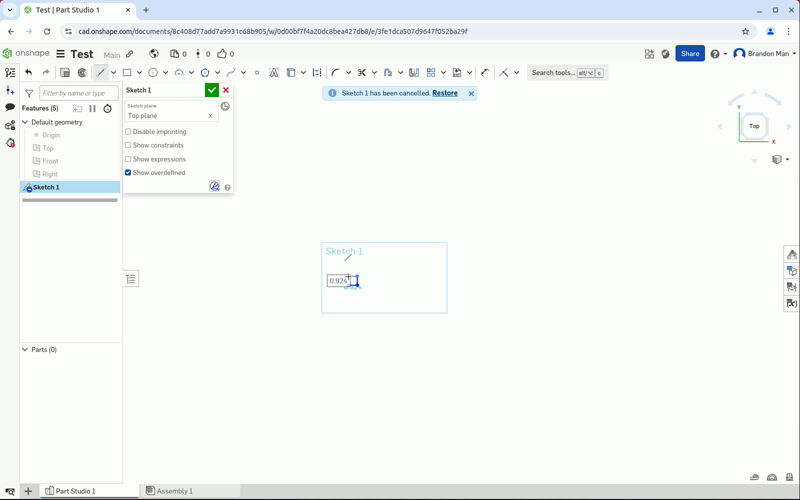
scroll(6)
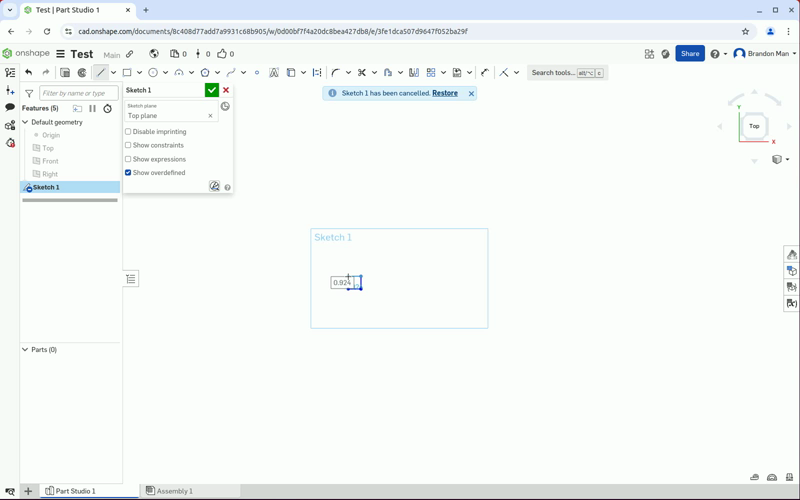
scroll(6)
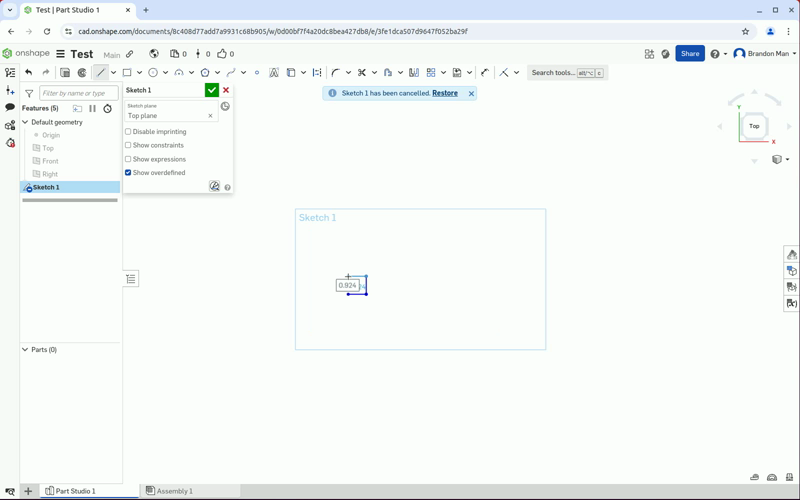
scroll(6)
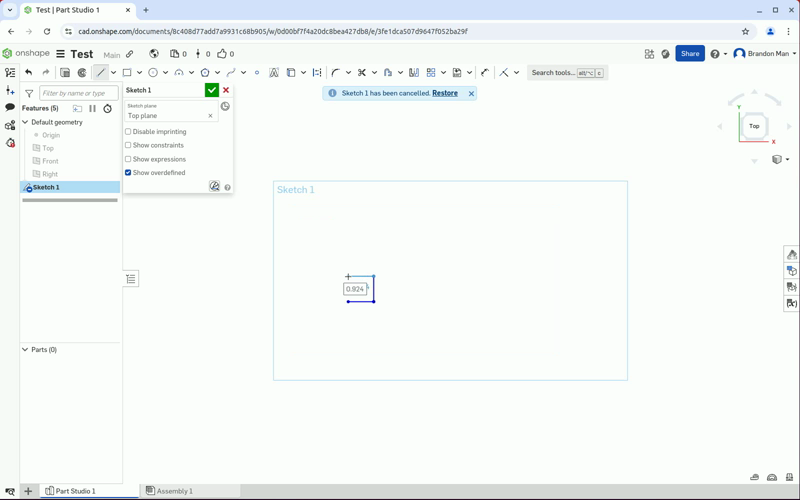
scroll(6)
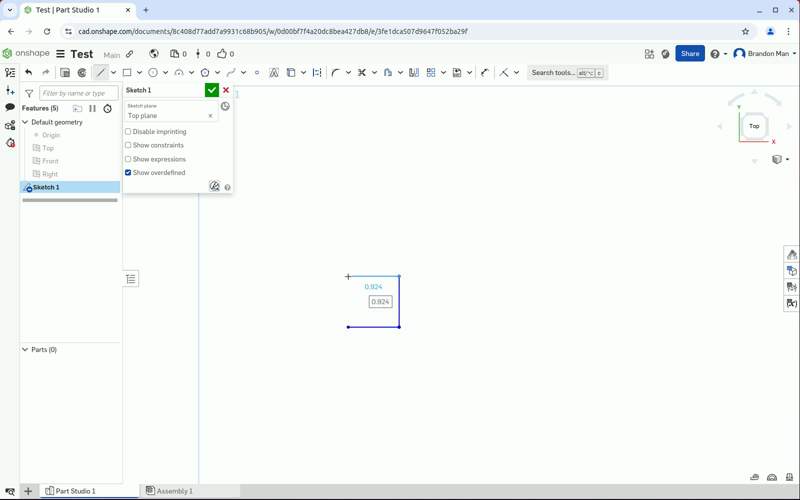
click(348, 276)
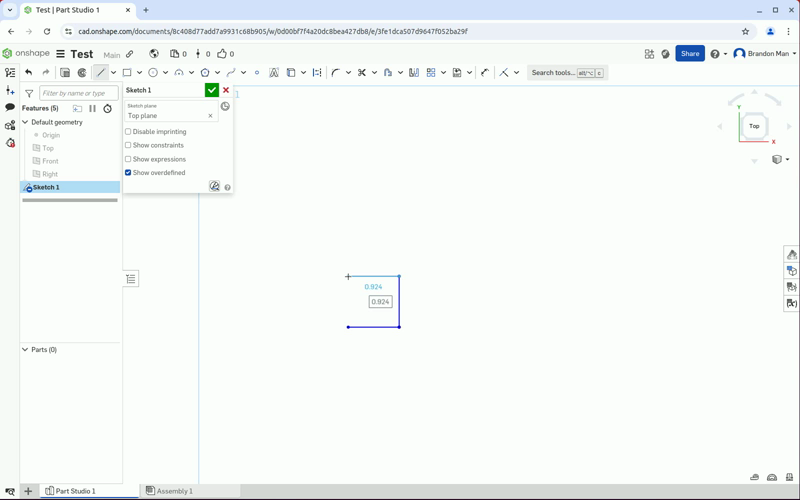
scroll(-6)
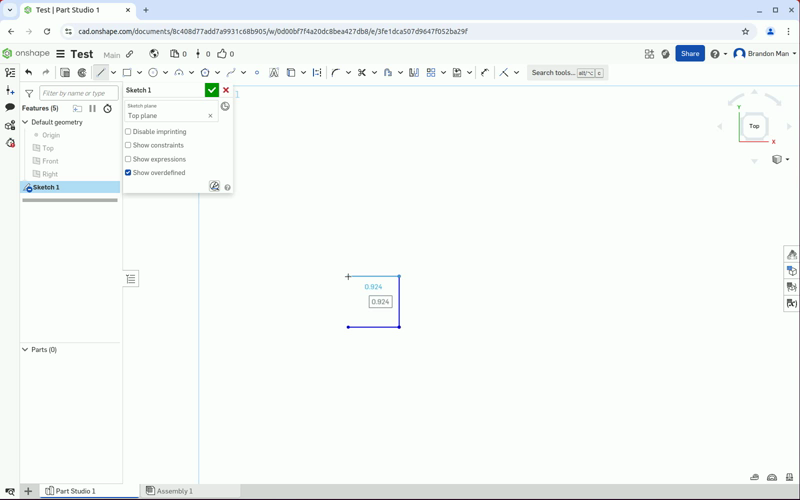
scroll(-6)
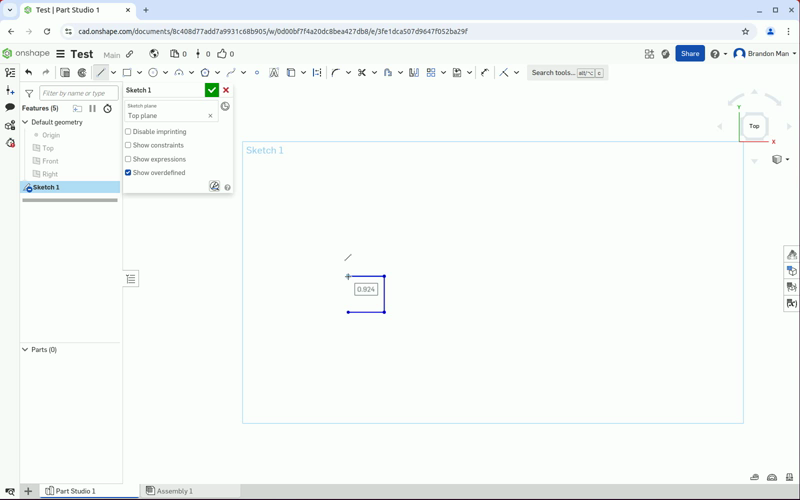
scroll(-6)
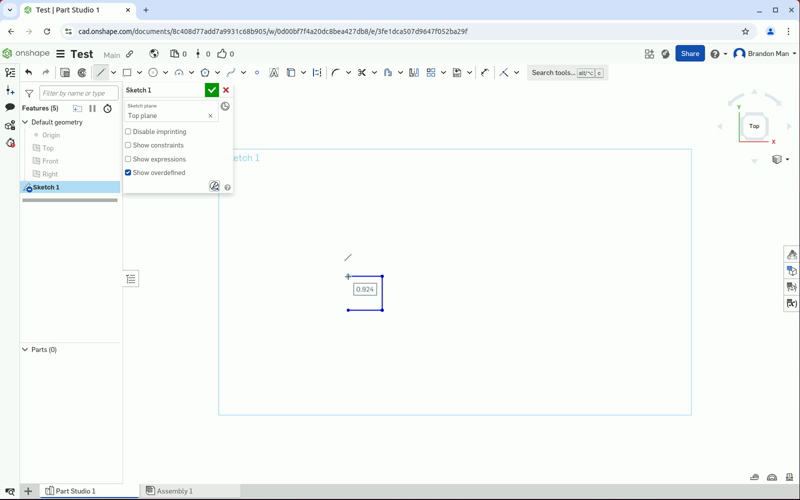
scroll(-6)
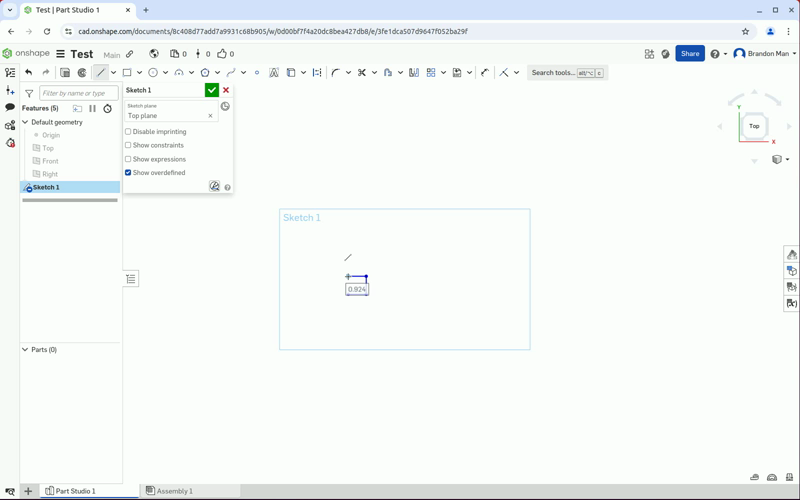
scroll(-6)
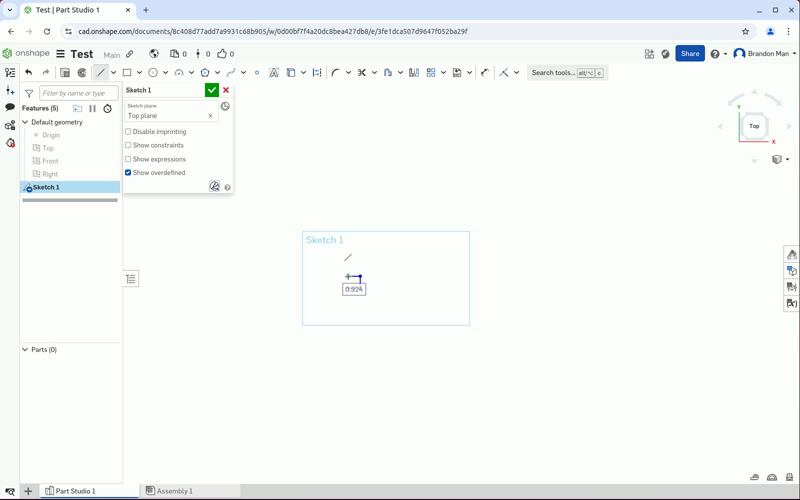
scroll(-6)
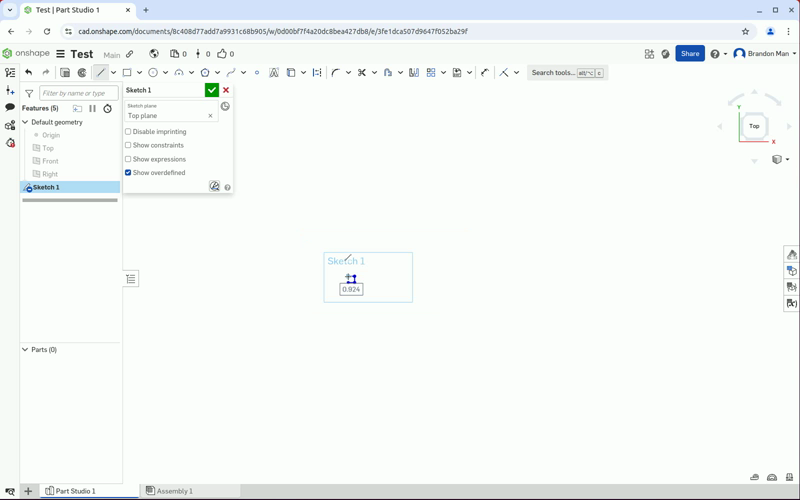
scroll(-6)
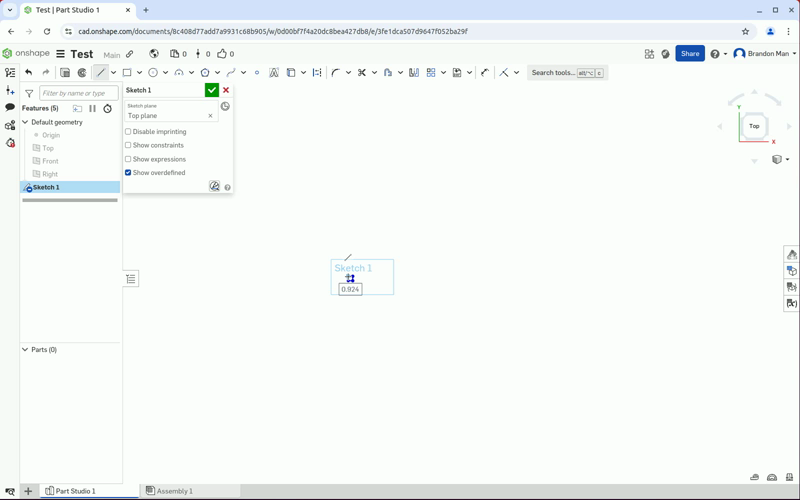
key_up(shift)
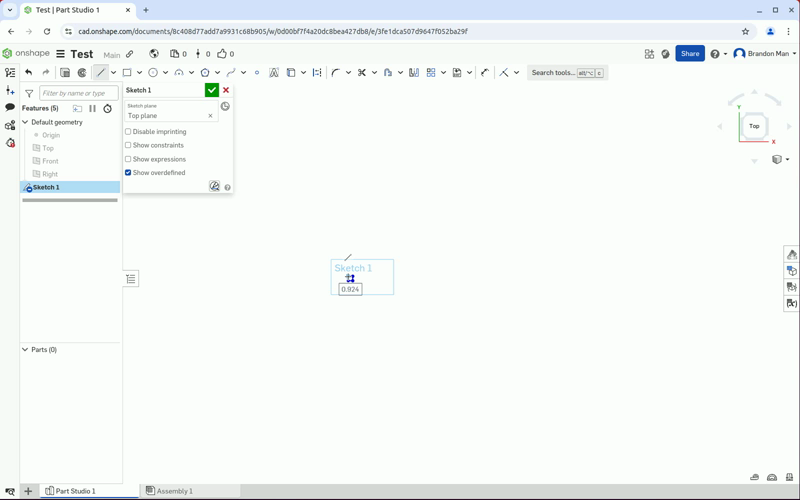
mouse_move(378, 276)
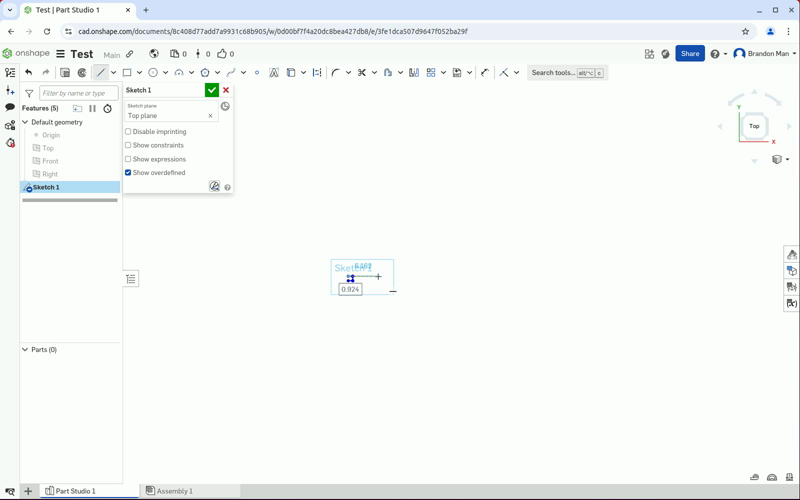
key_down(shift)
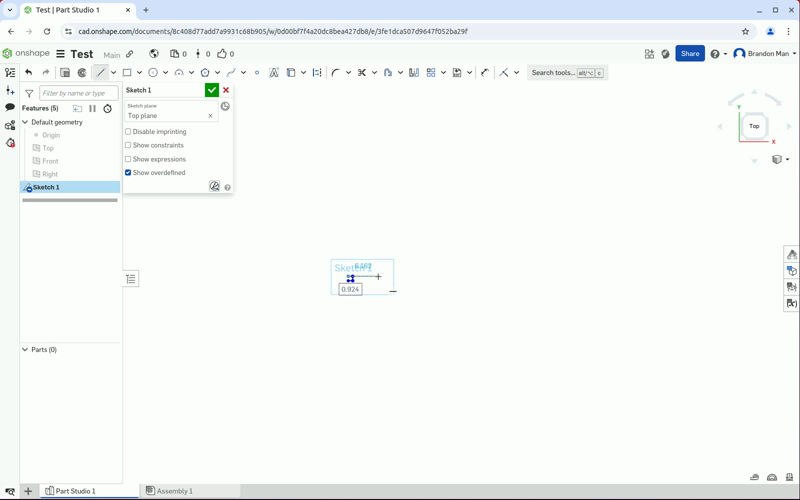
mouse_move(348, 280)
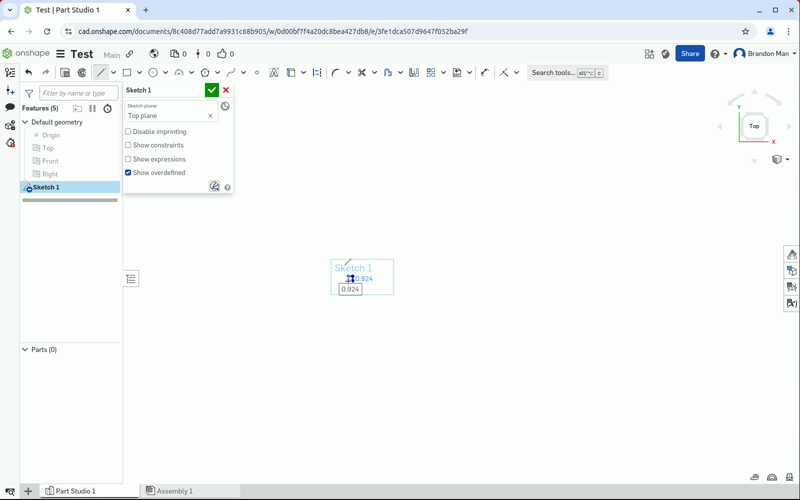
scroll(6)
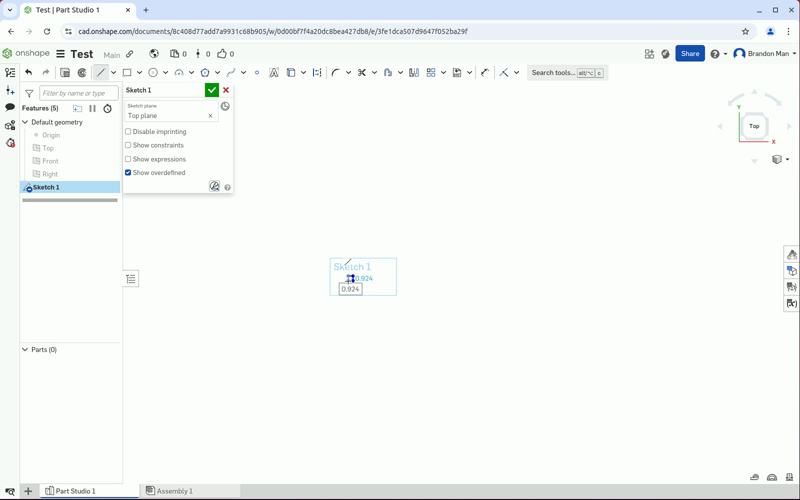
scroll(6)
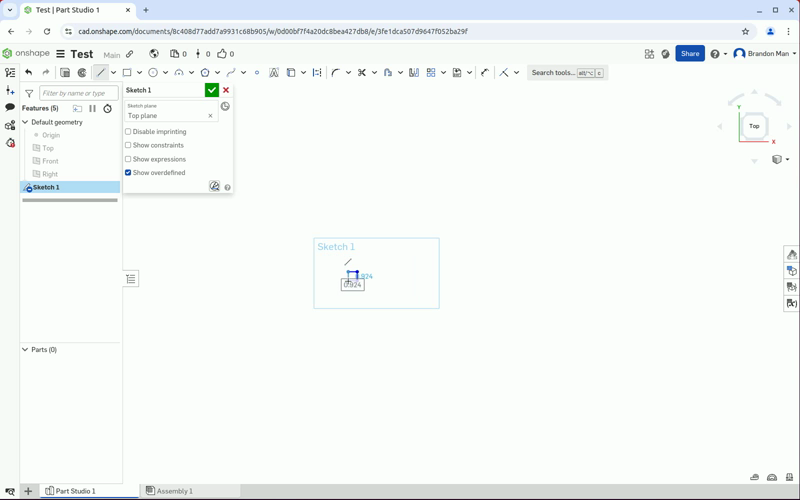
scroll(6)
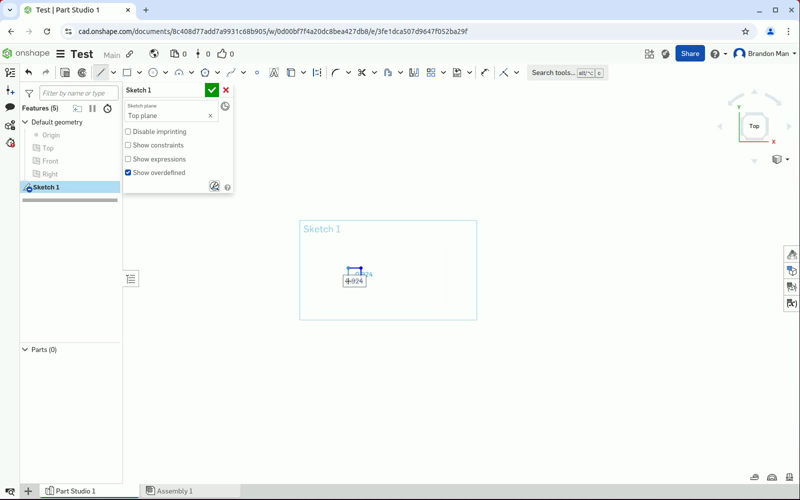
scroll(6)
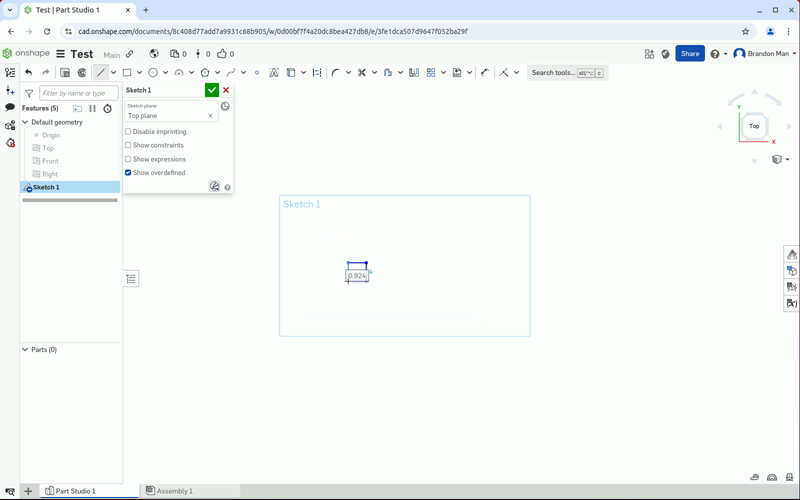
scroll(6)
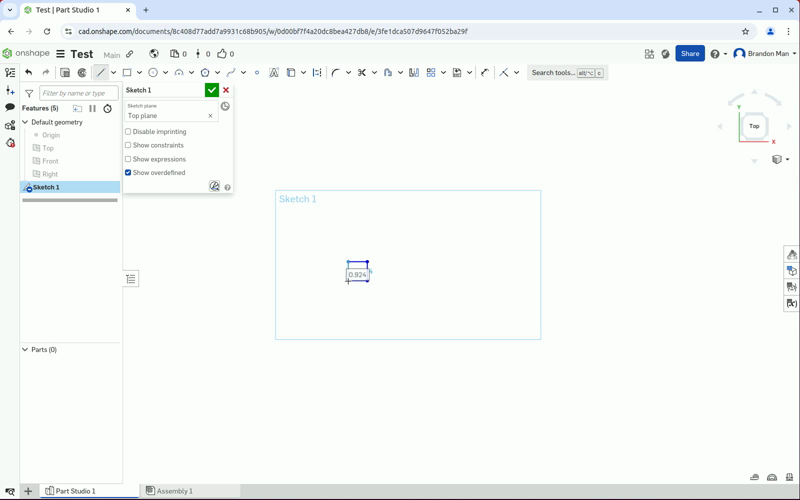
scroll(6)
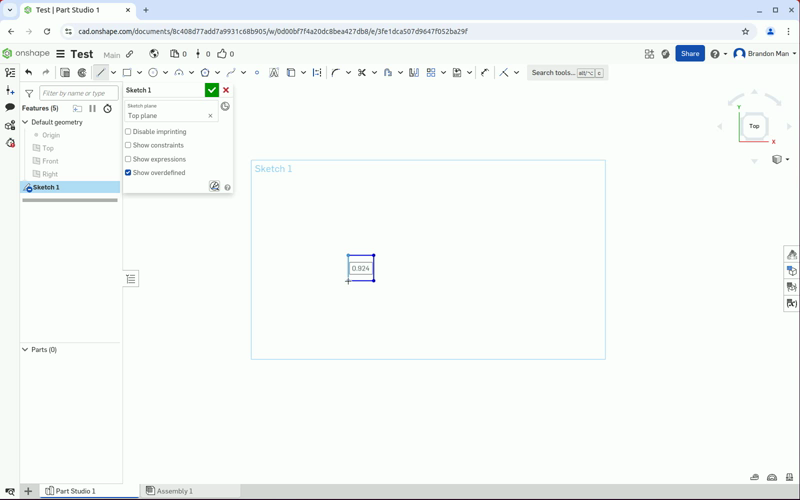
scroll(6)
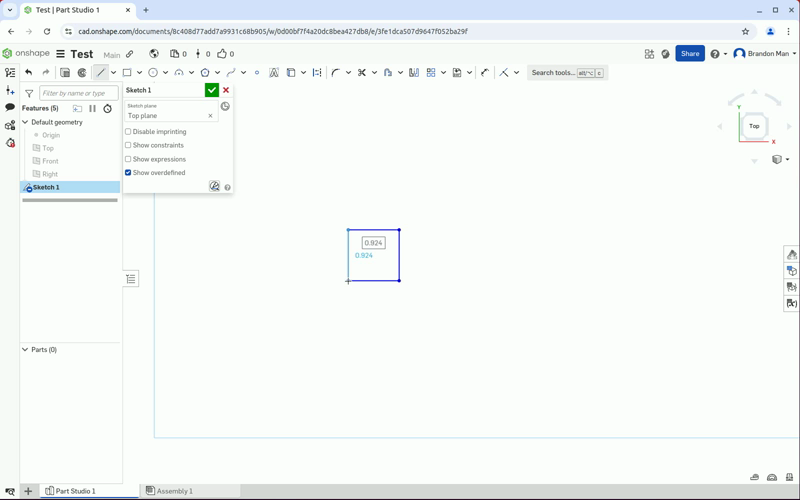
key_up(shift)
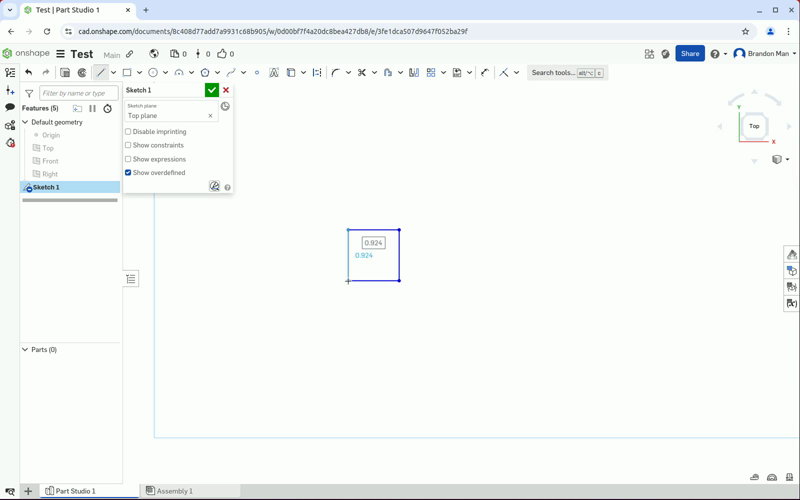
click(348, 280)
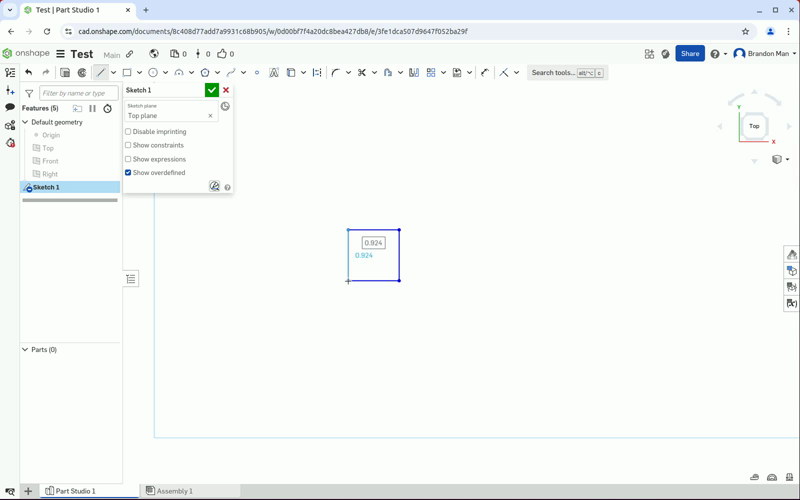
scroll(-6)
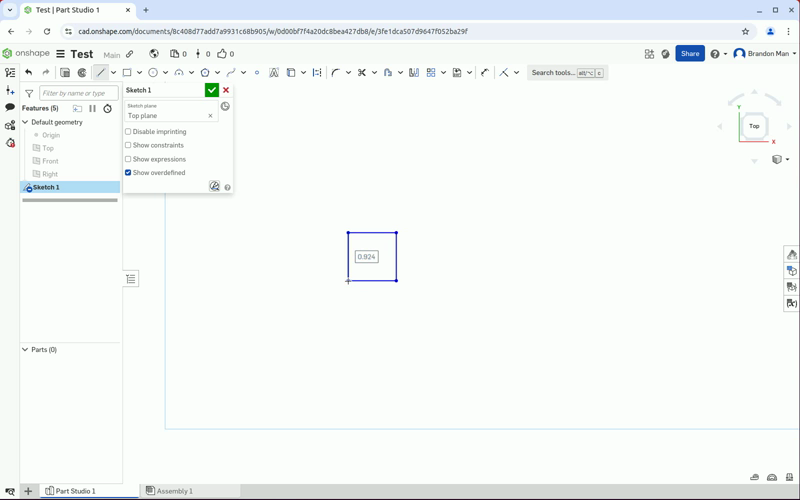
scroll(-6)
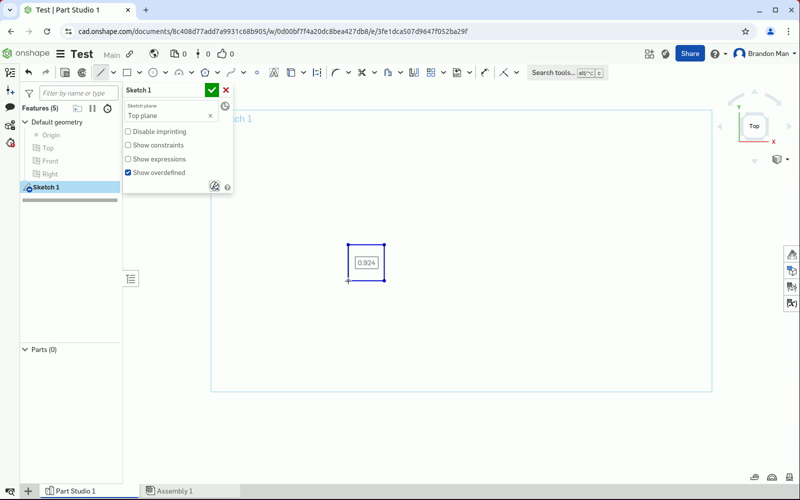
scroll(-6)
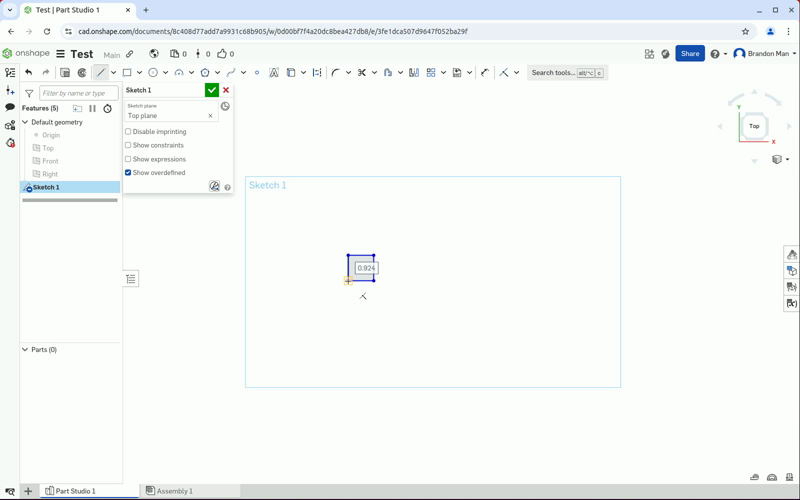
scroll(-6)
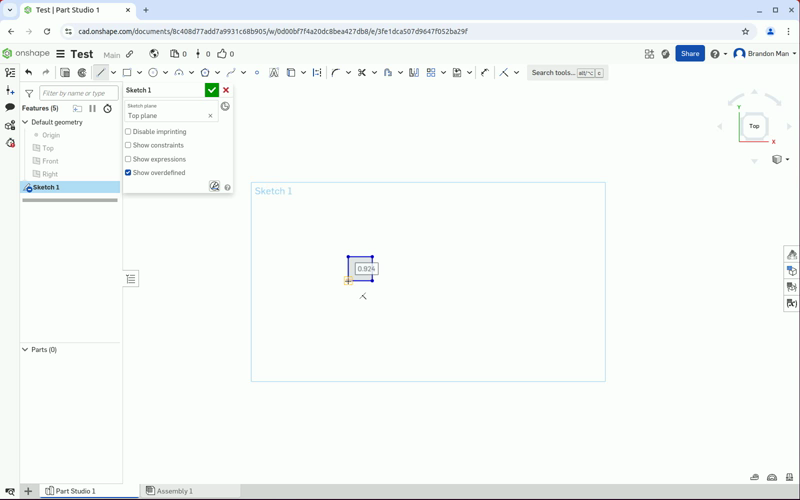
scroll(-6)
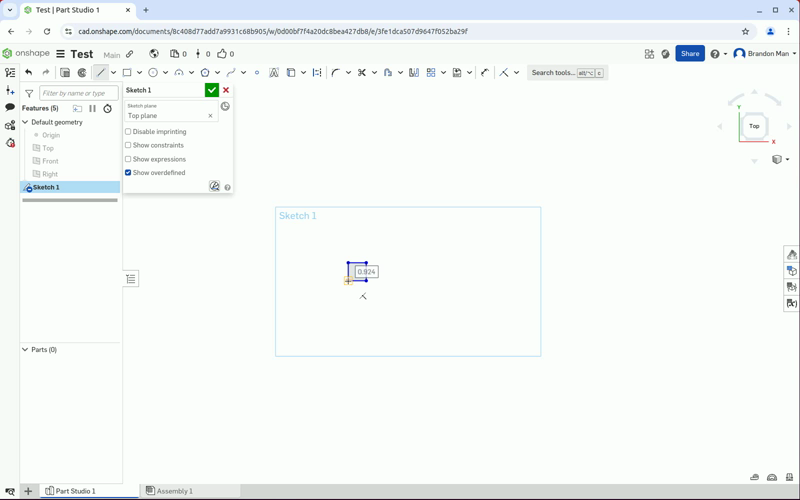
scroll(-6)
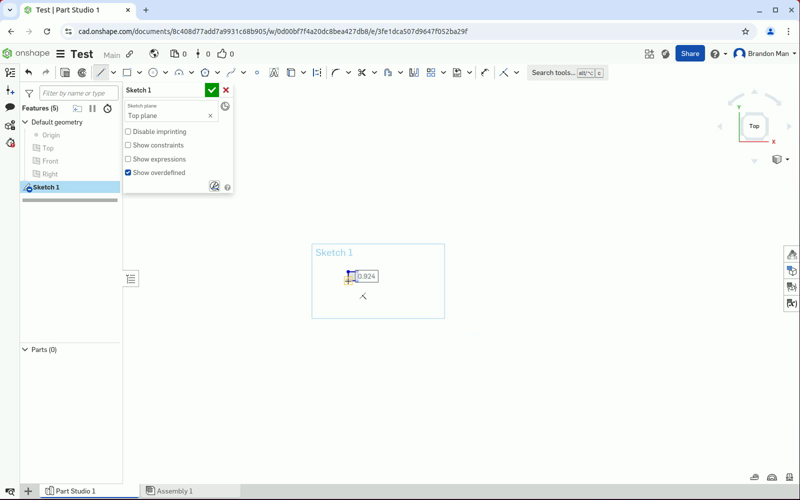
scroll(-6)
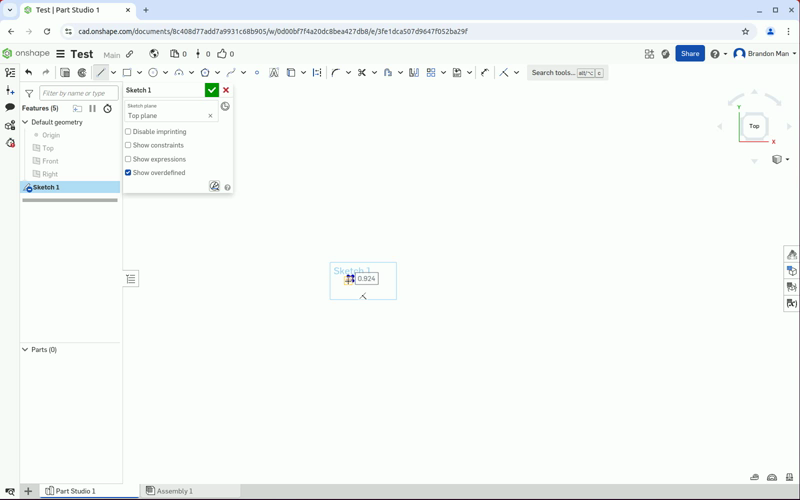
key(esc)
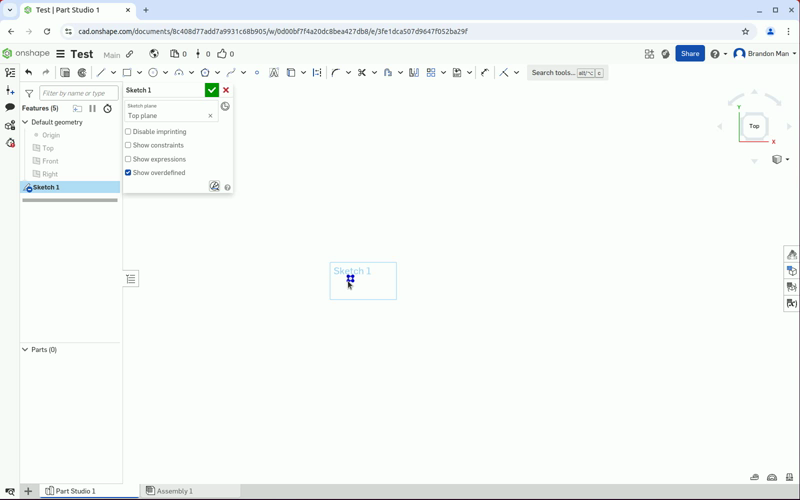
mouse_move(349, 276)
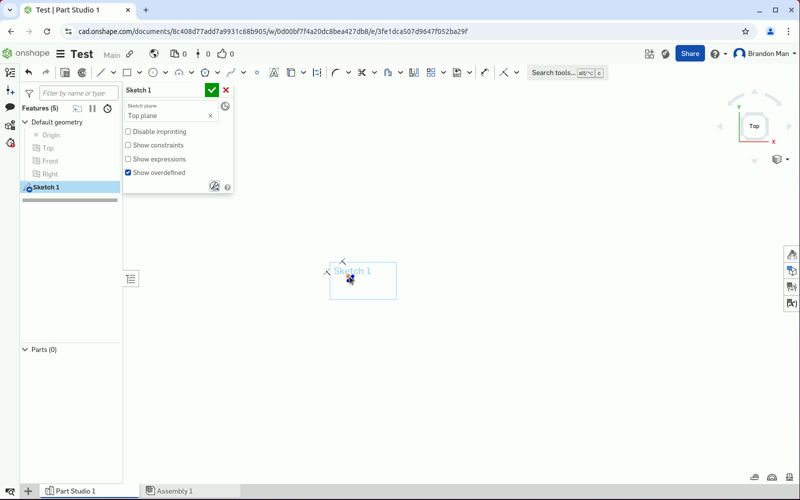
scroll(6)
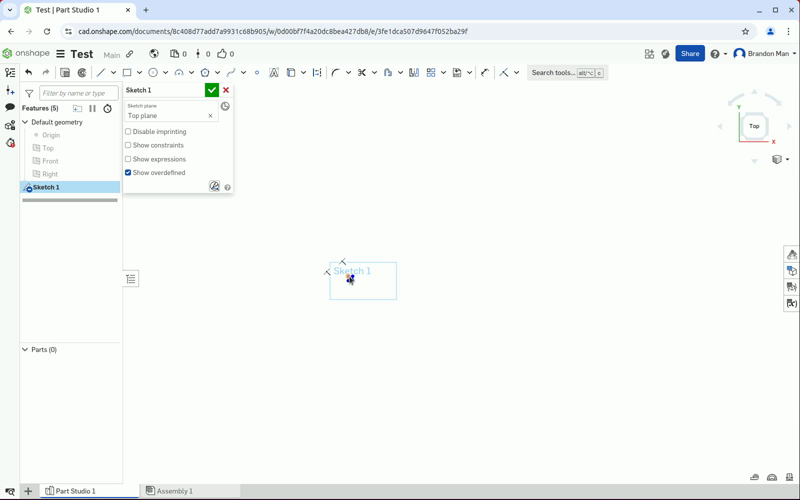
scroll(6)
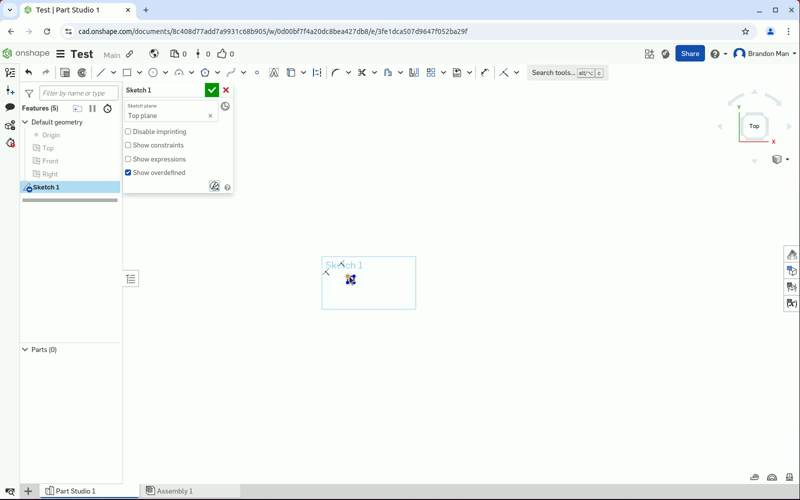
scroll(6)
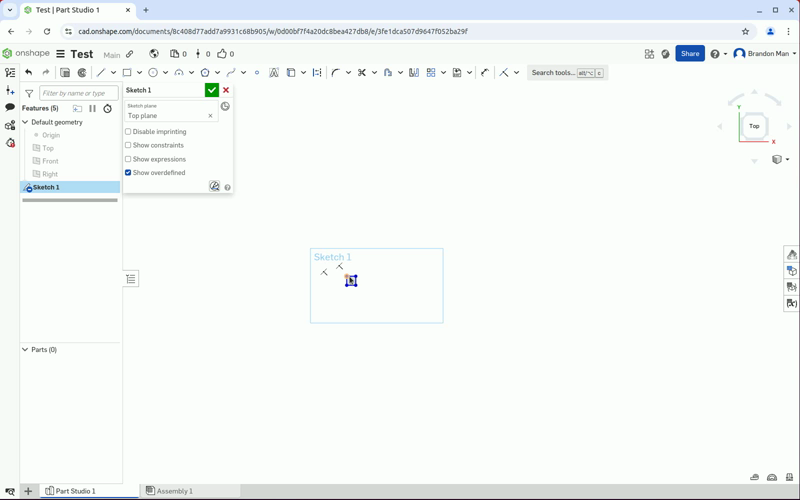
scroll(6)
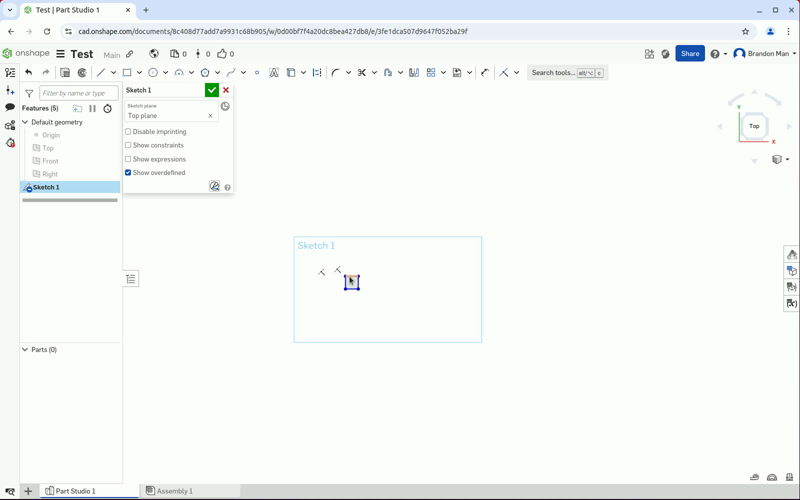
scroll(6)
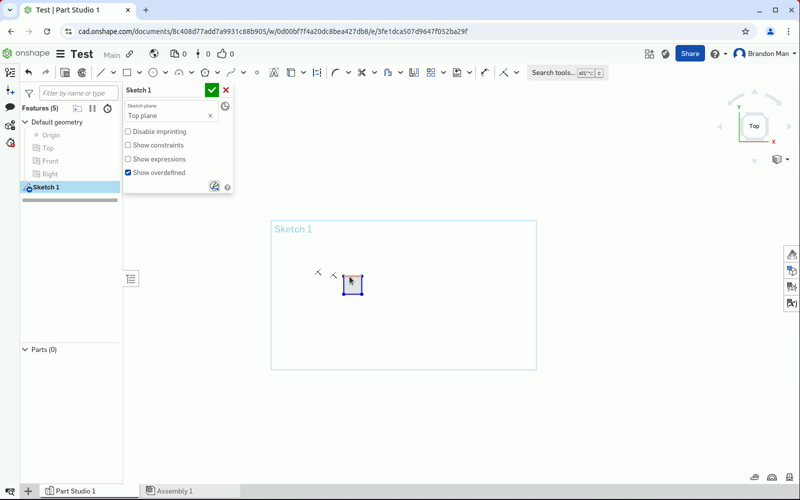
scroll(6)
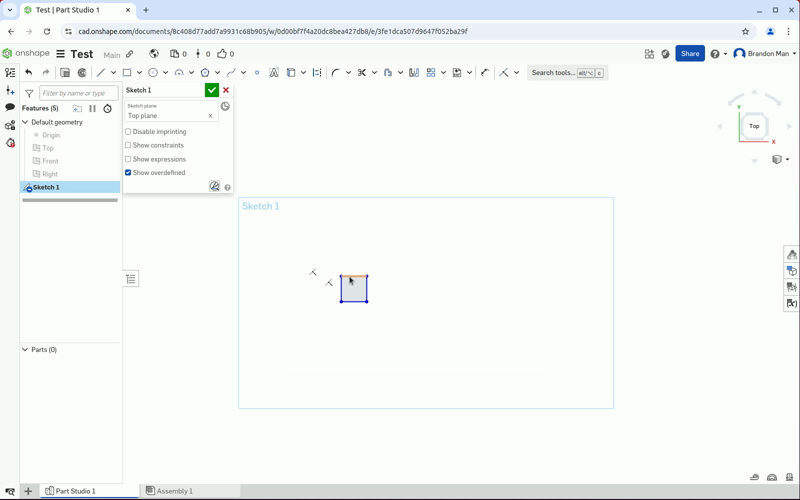
scroll(6)
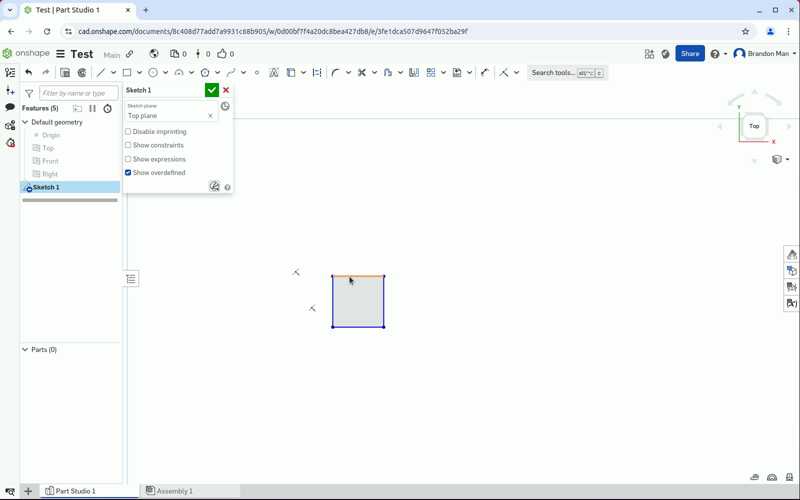
click(349, 276)
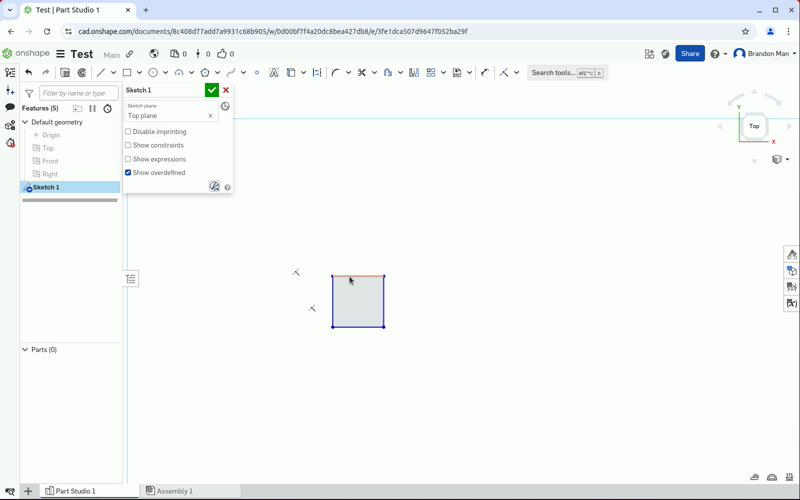
scroll(-6)
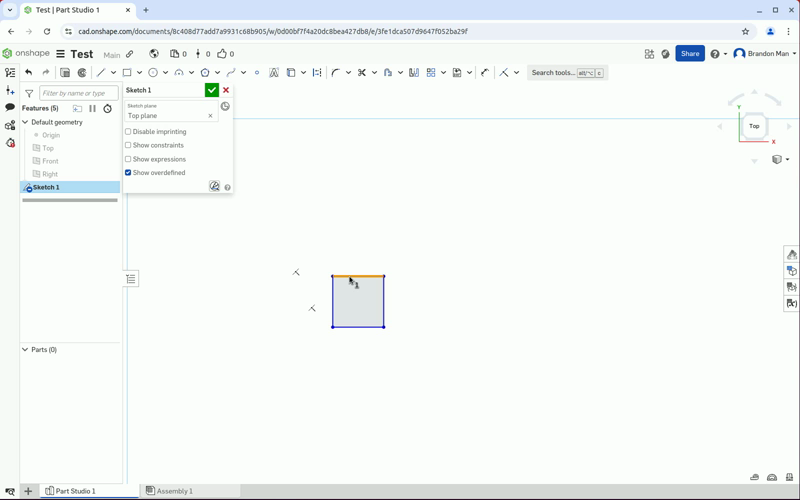
scroll(-6)
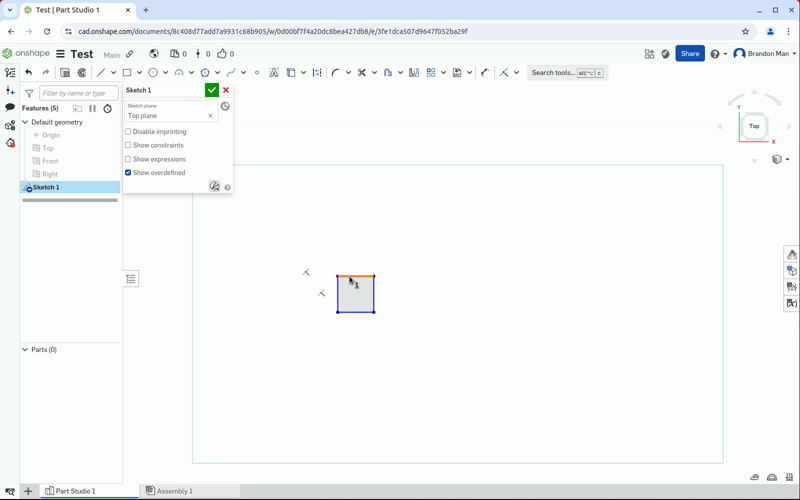
scroll(-6)
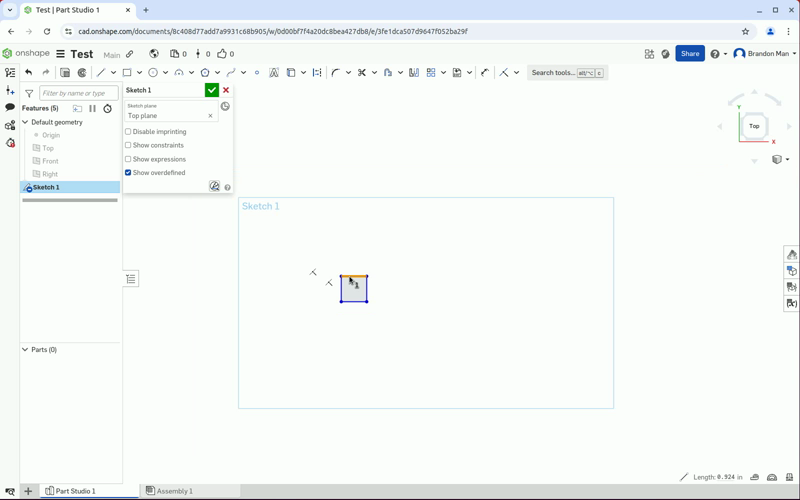
scroll(-6)
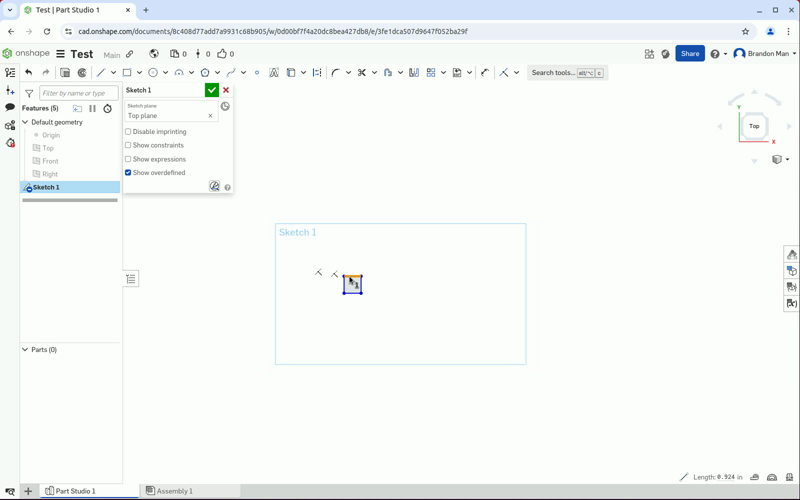
scroll(-6)
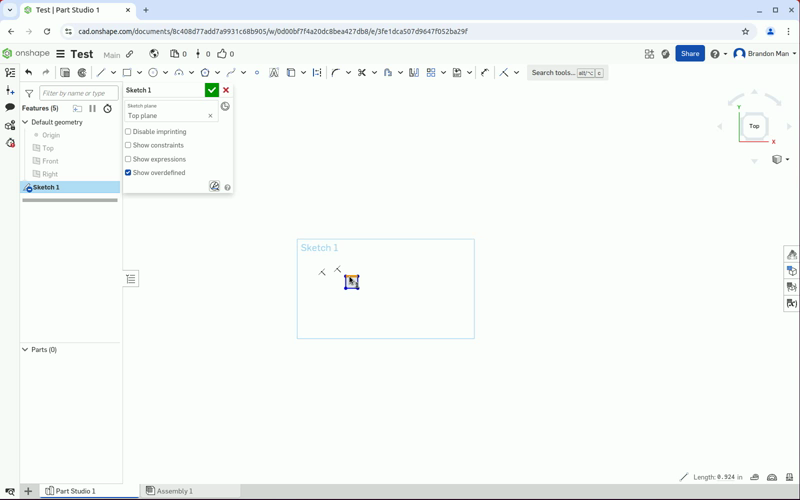
scroll(-6)
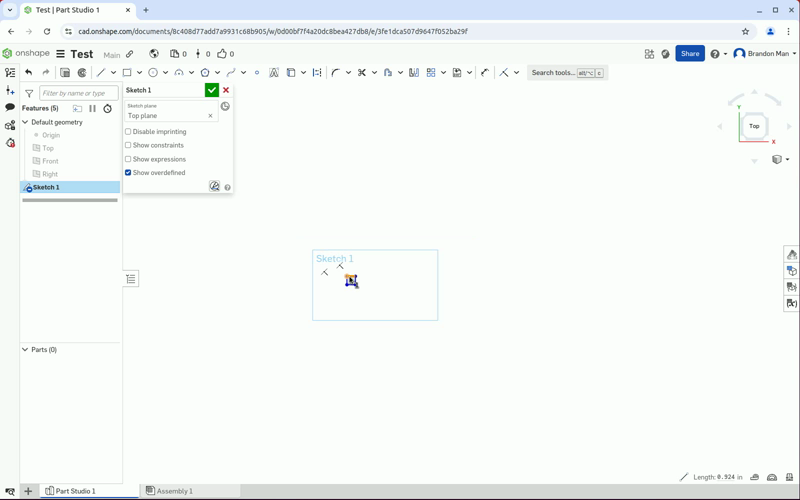
scroll(-6)
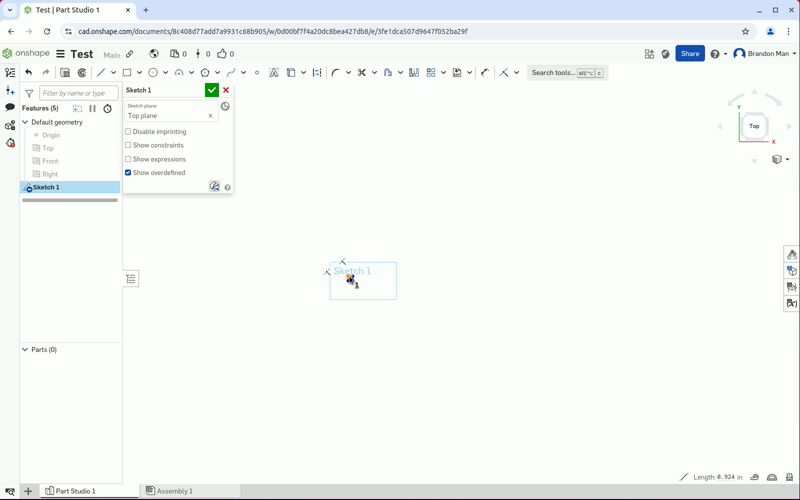
mouse_move(73, 352)
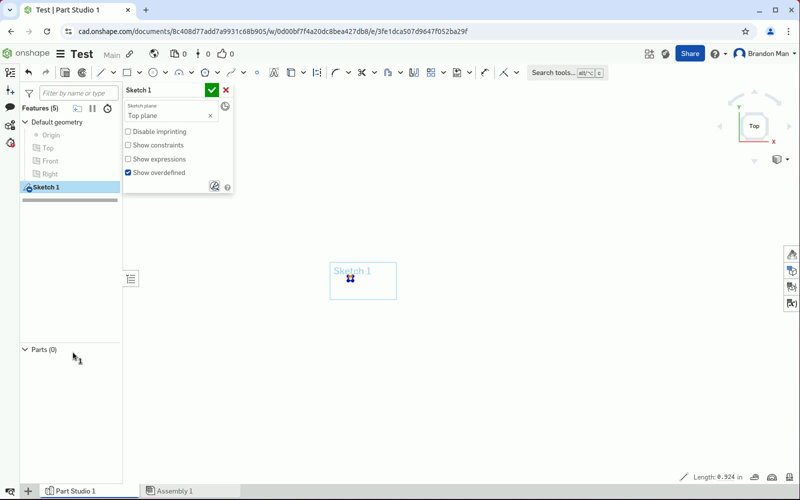
key(shift+y)
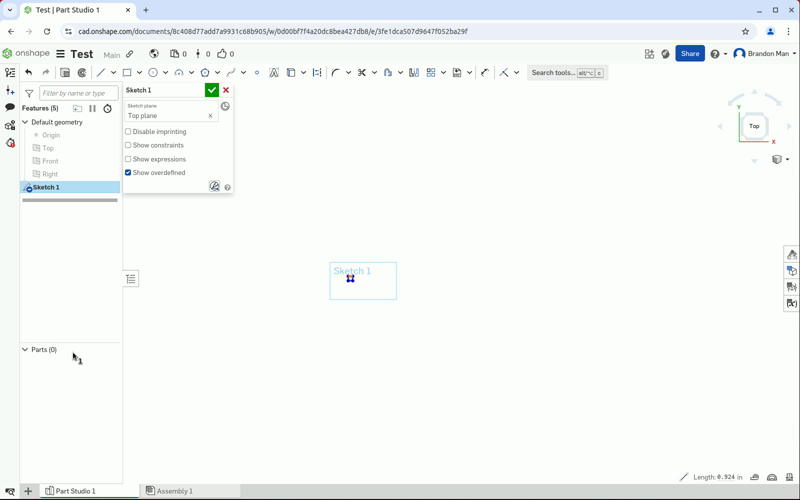
key(shift+e)
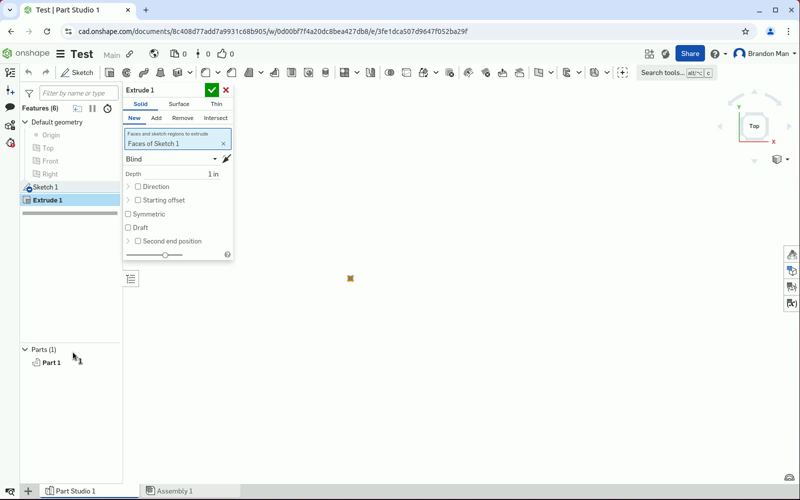
mouse_move(143, 106)
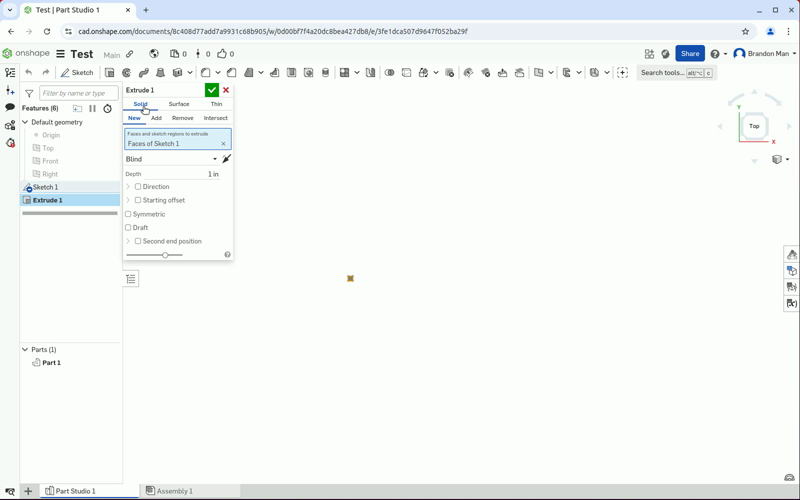
click(143, 106)
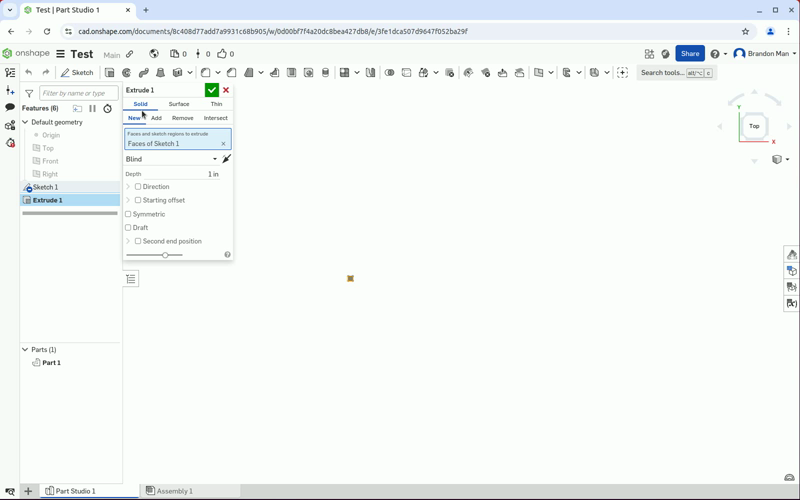
mouse_move(137, 120)
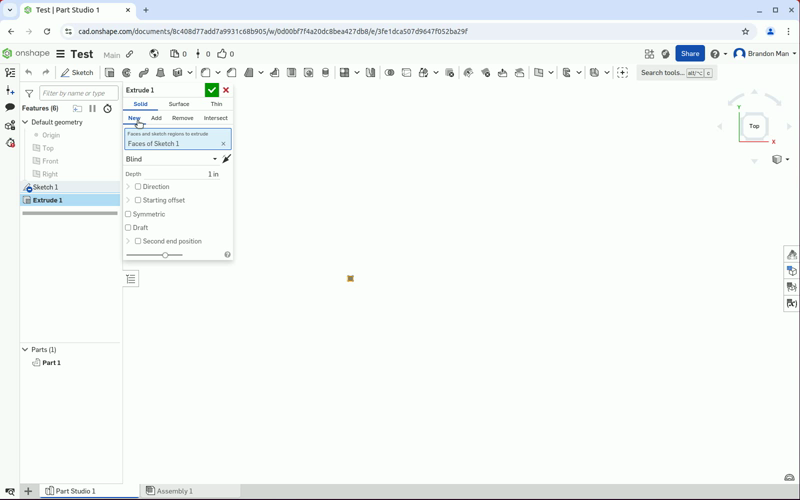
click(137, 120)
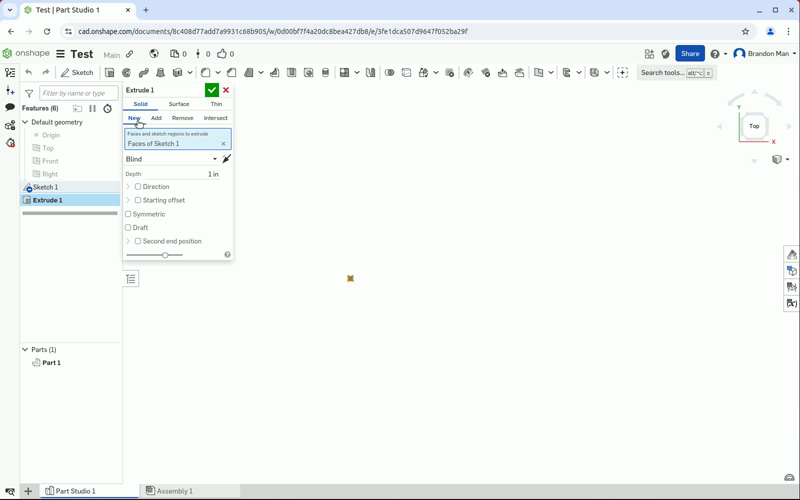
key(tab, 4)
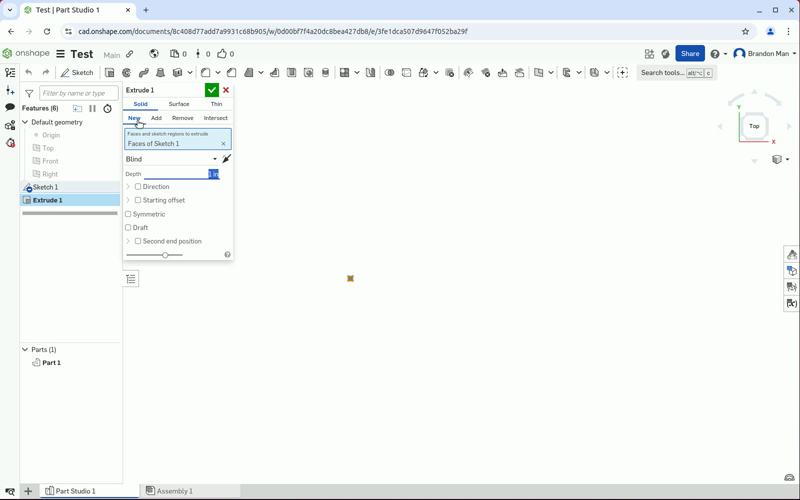
text(4.814)
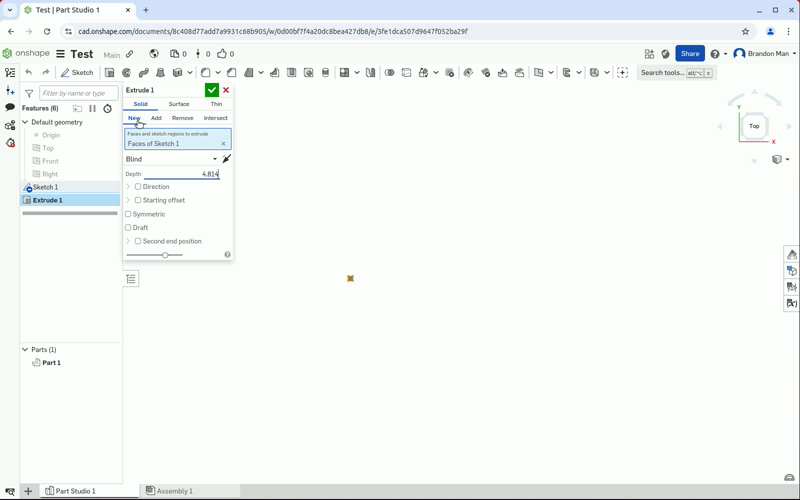
key(enter)
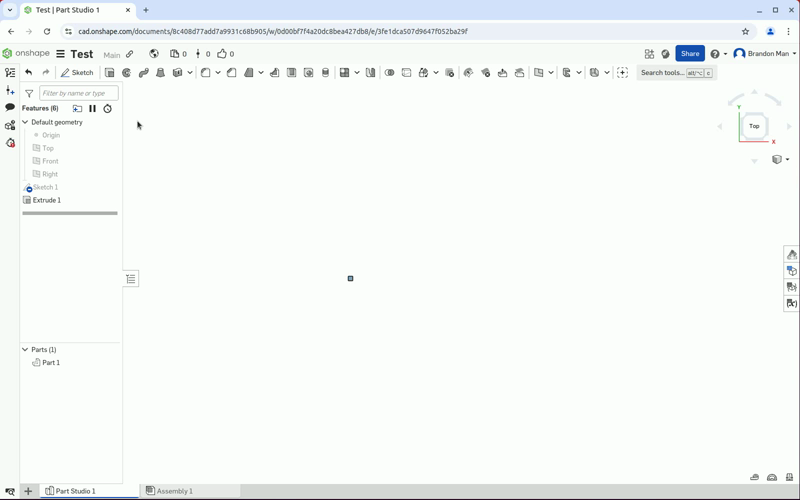
key(shift+h)
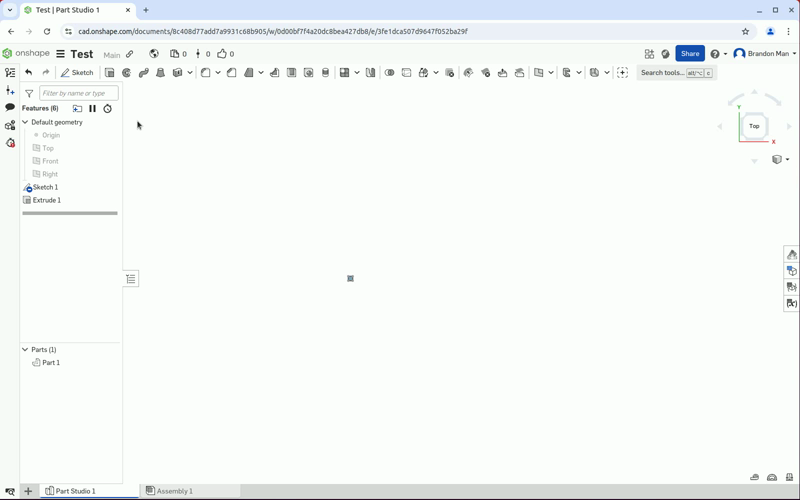
key(shift+h)
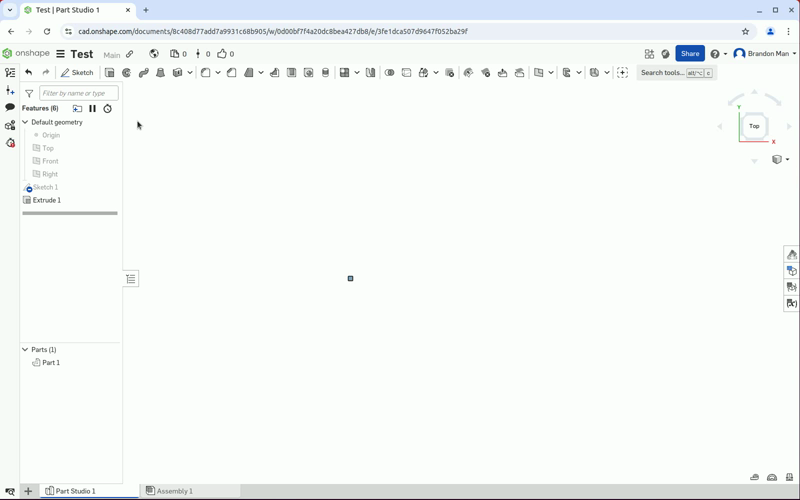
mouse_move(73, 189)
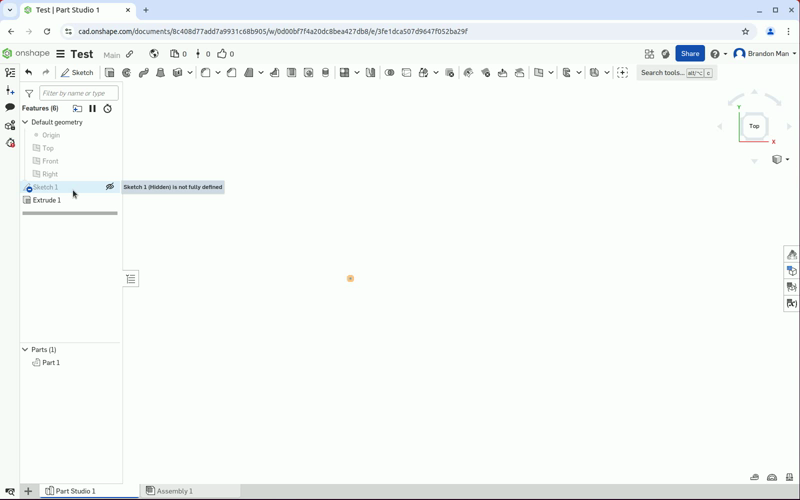
click(73, 189)
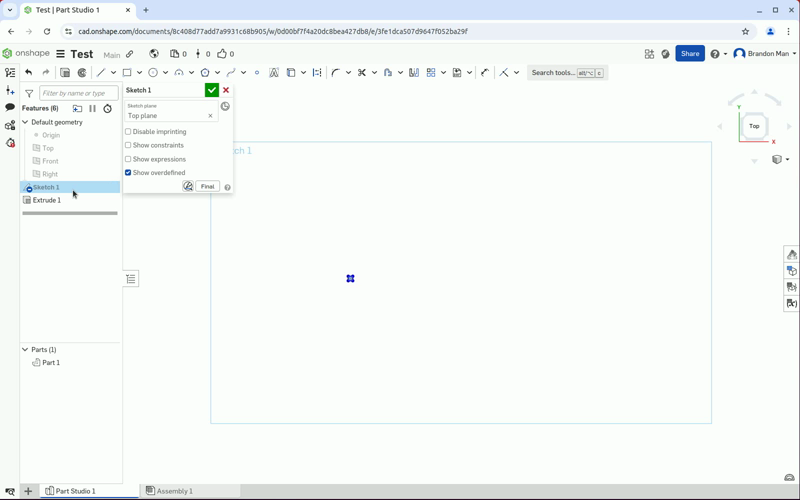
mouse_move(229, 92)
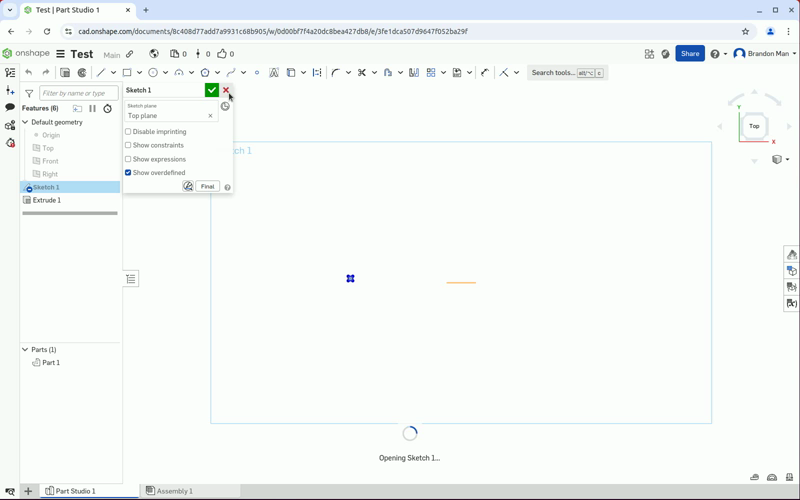
click(229, 92)
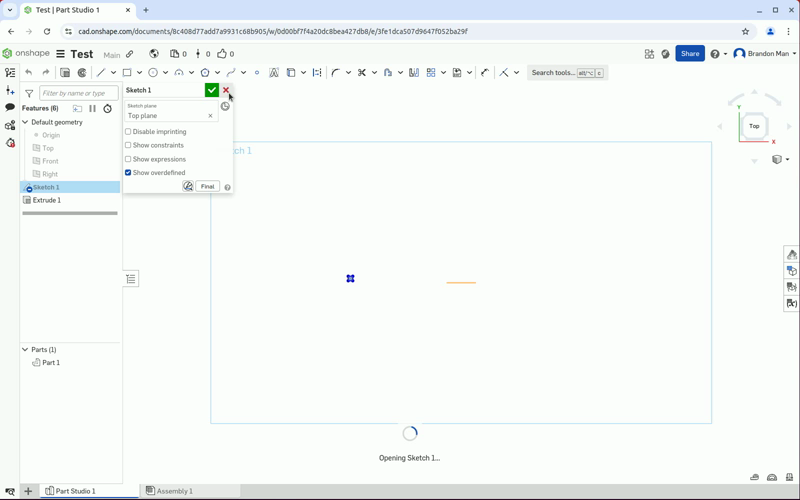
key(shift+s)
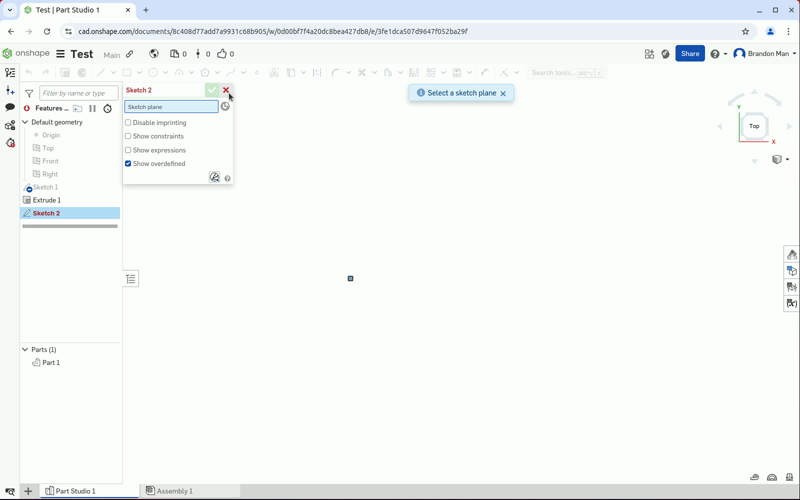
mouse_move(73, 150)
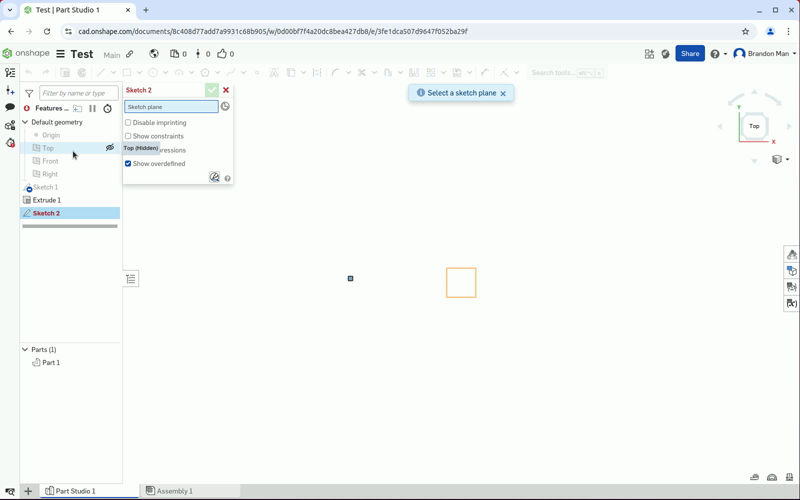
click(73, 150)
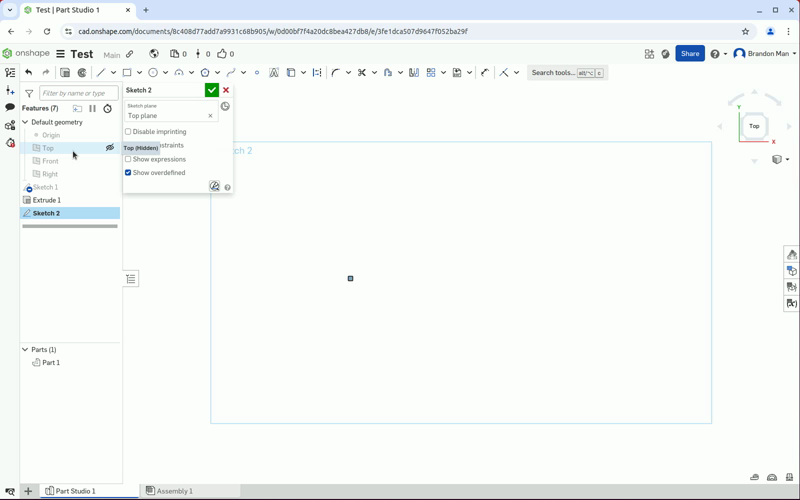
mouse_move(73, 352)
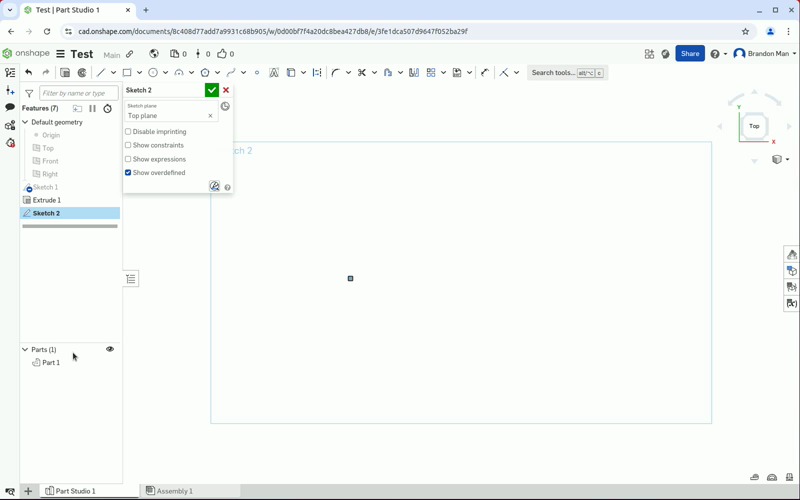
key(y)
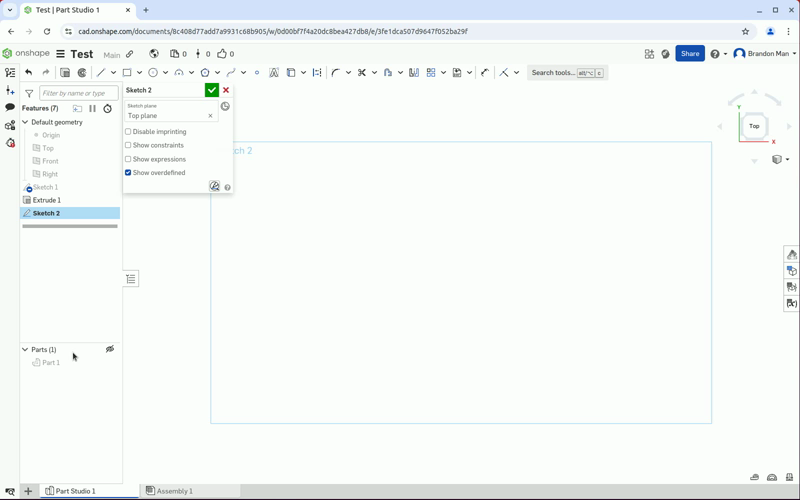
key(l)
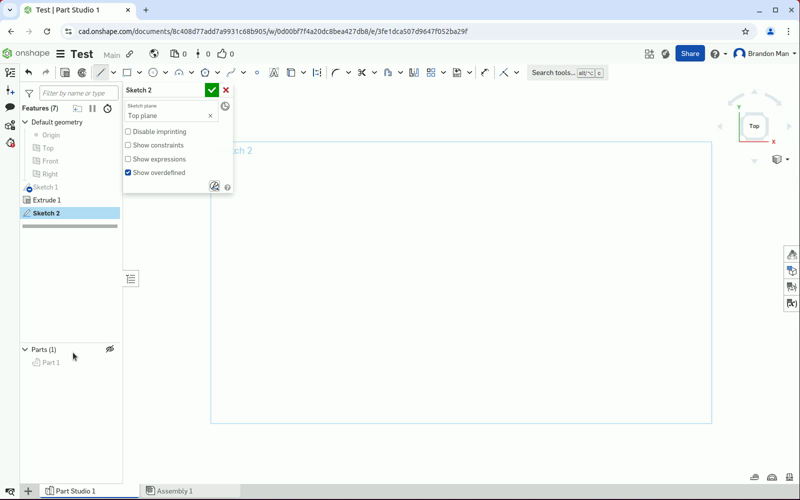
key_down(shift)
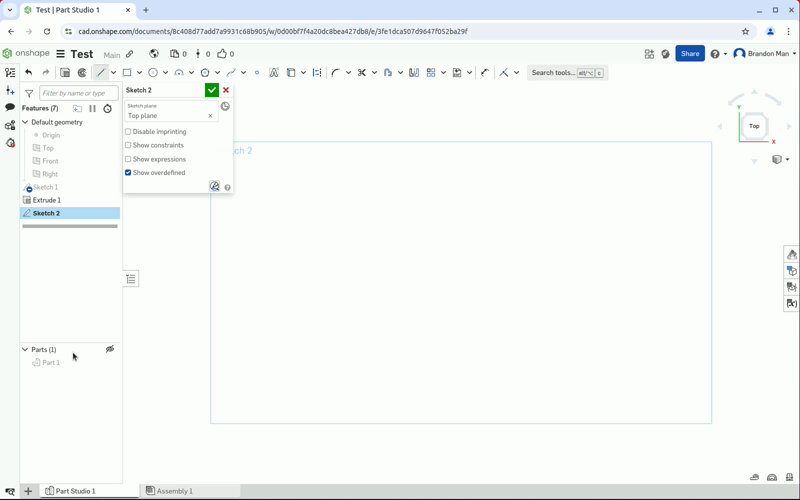
mouse_move(569, 280)
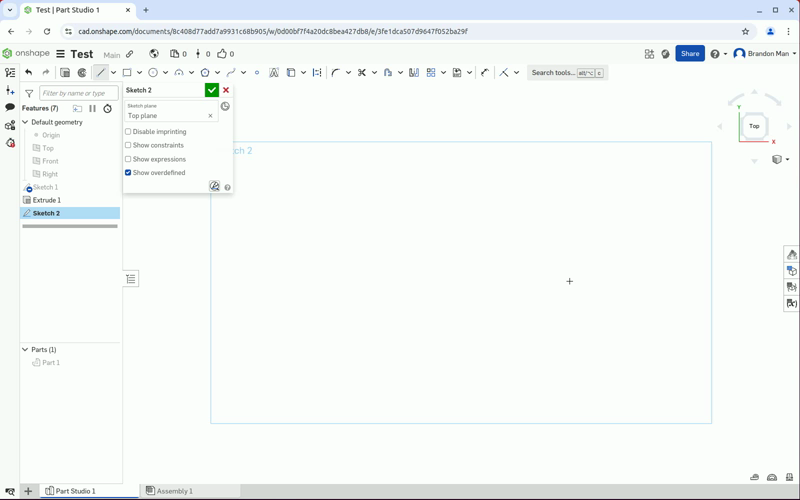
click(569, 280)
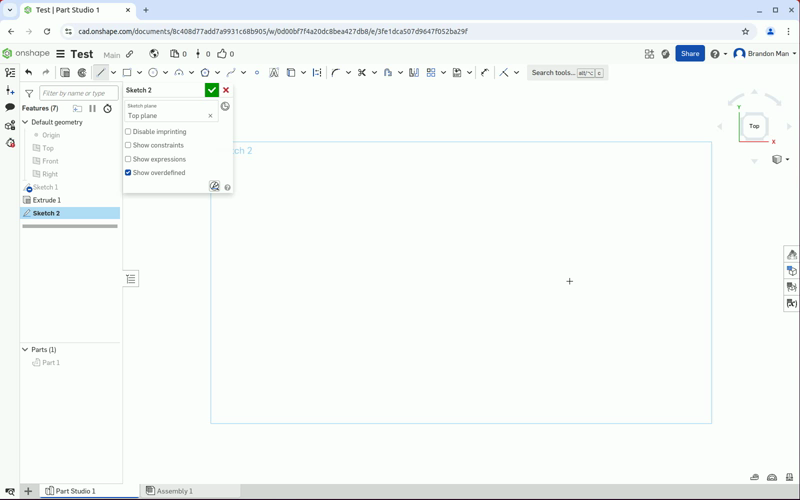
key_up(shift)
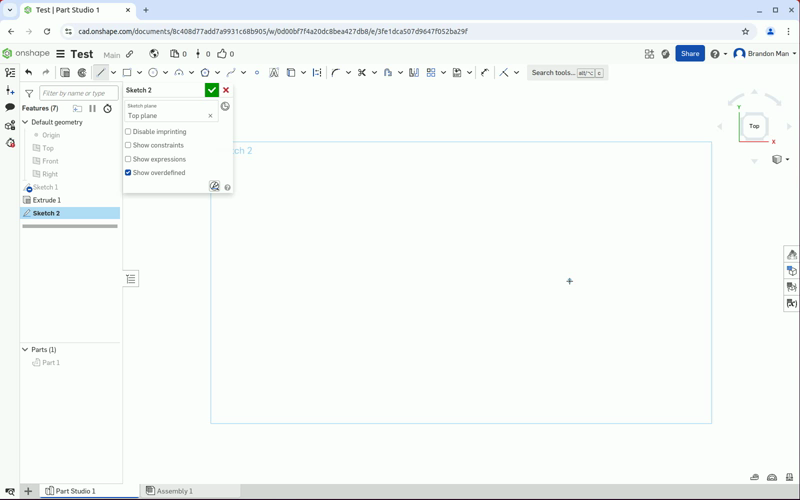
key_down(shift)
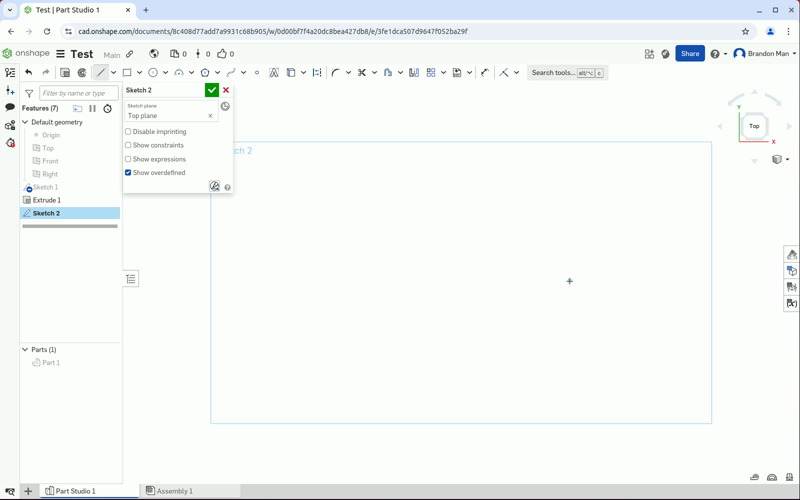
mouse_move(589, 280)
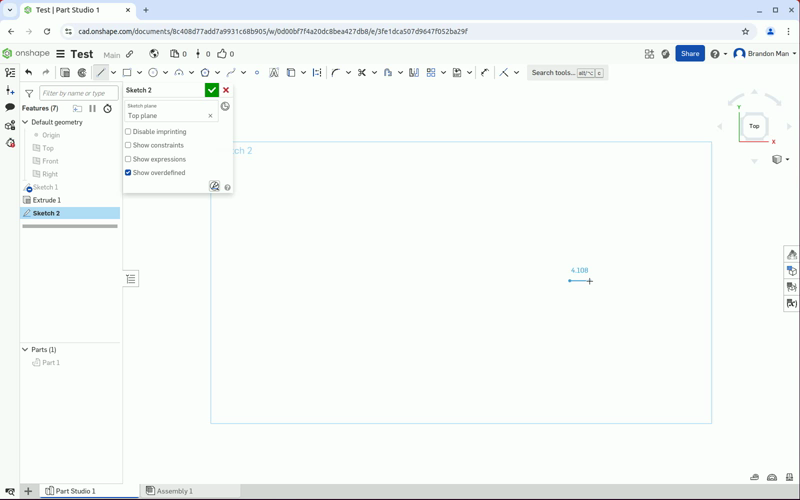
mouse_move(574, 280)
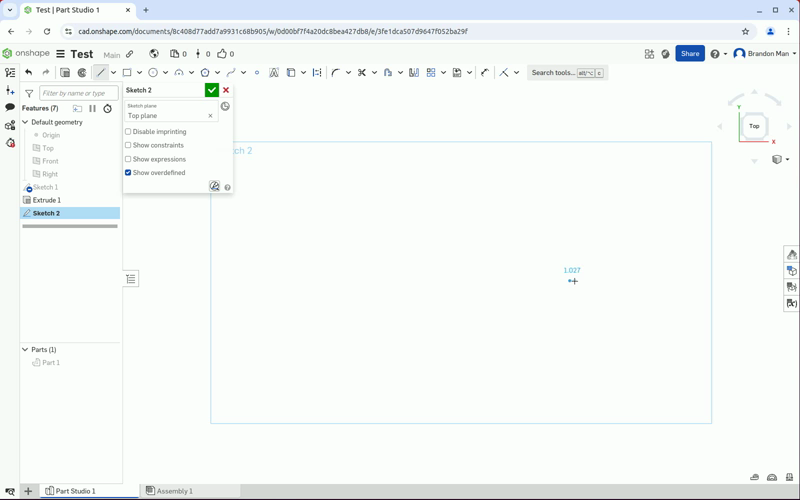
scroll(6)
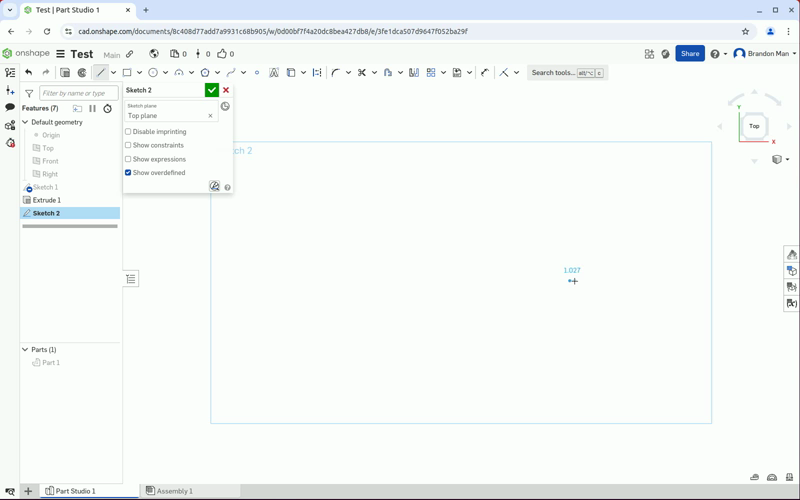
scroll(6)
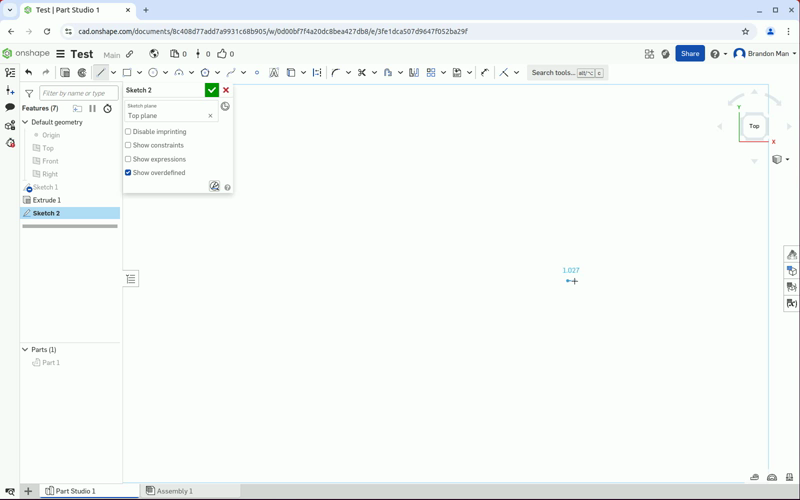
scroll(6)
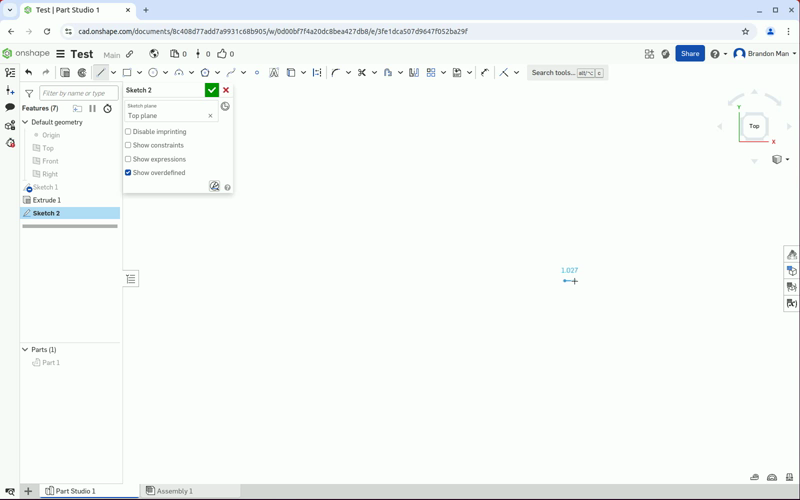
scroll(6)
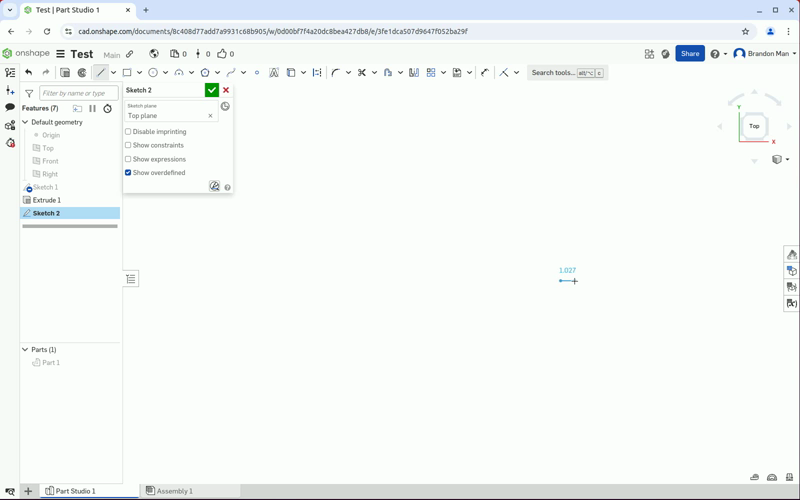
scroll(6)
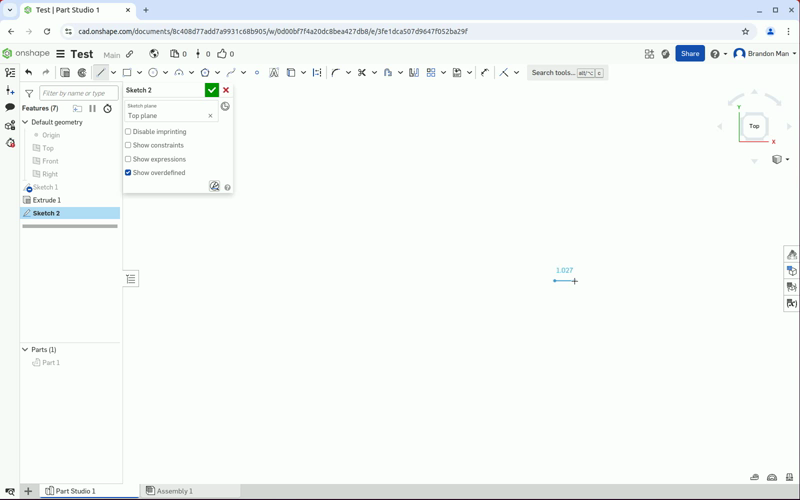
scroll(6)
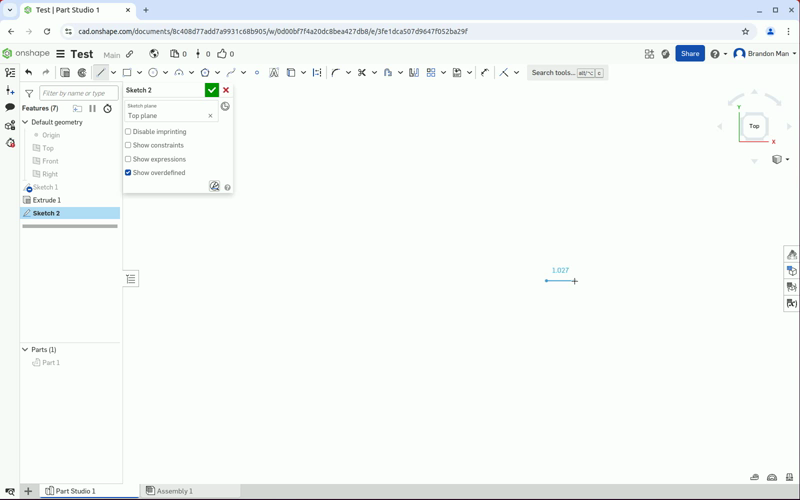
scroll(6)
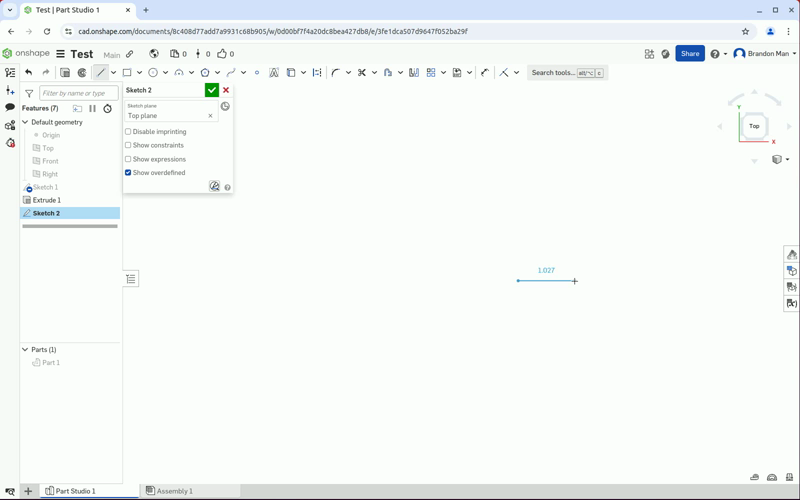
click(574, 280)
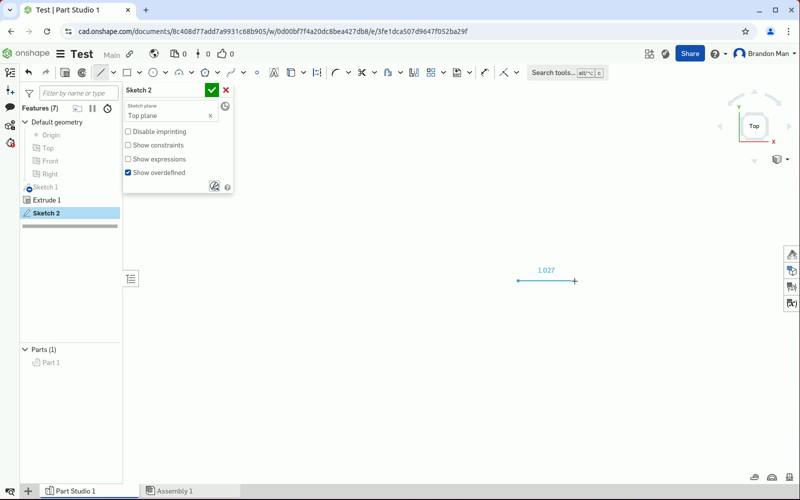
scroll(-6)
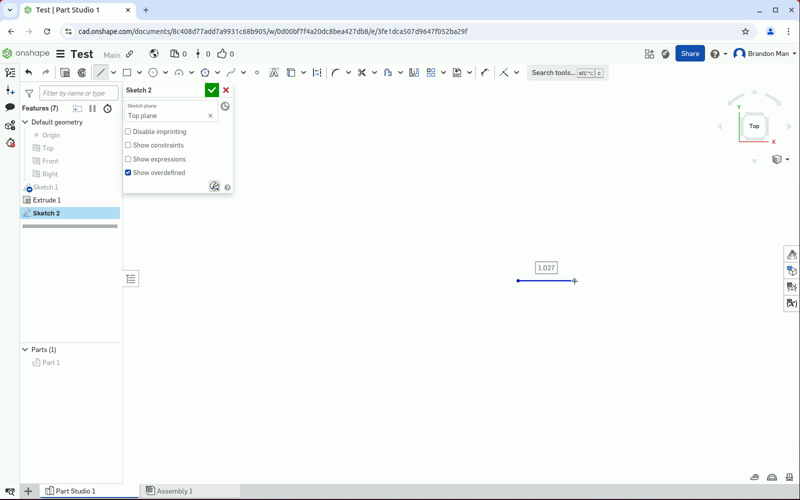
scroll(-6)
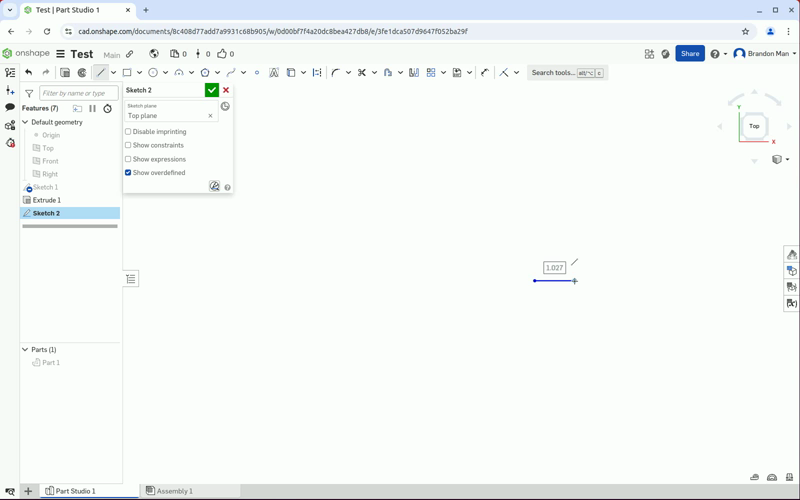
scroll(-6)
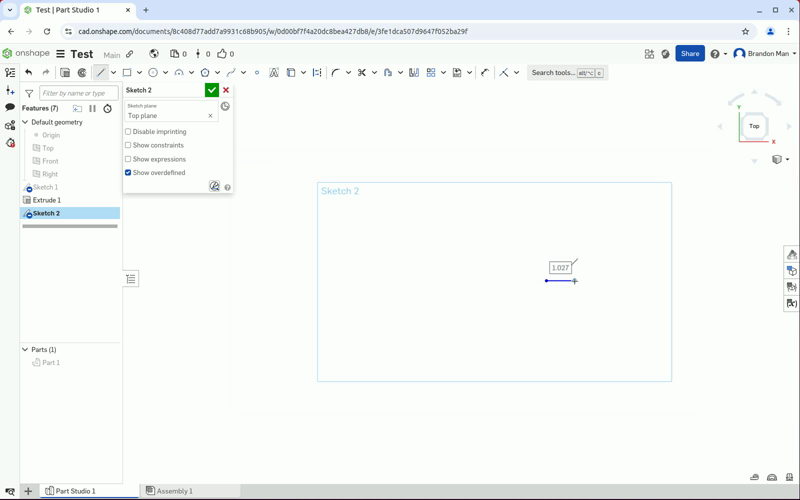
scroll(-6)
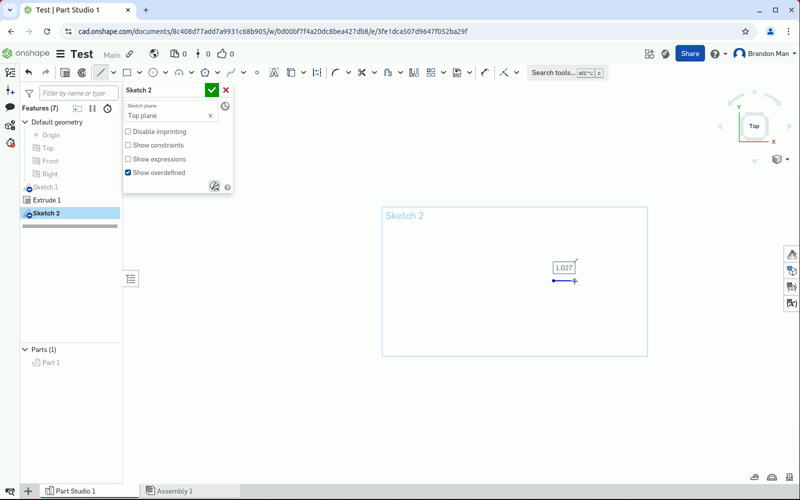
scroll(-6)
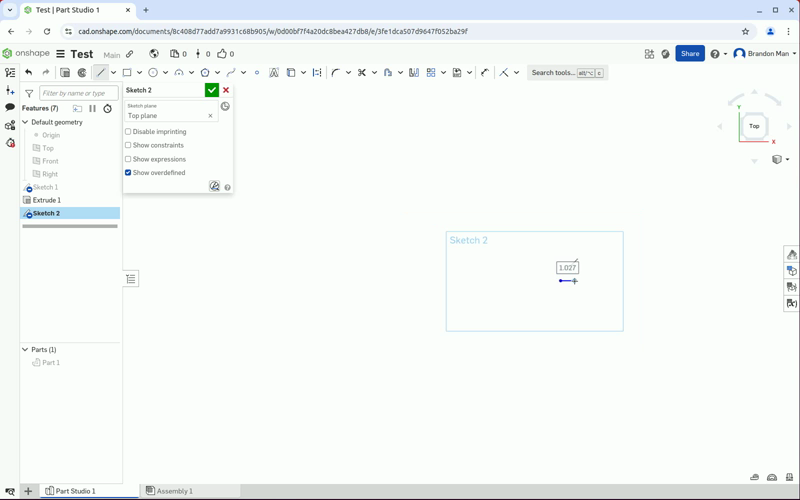
scroll(-6)
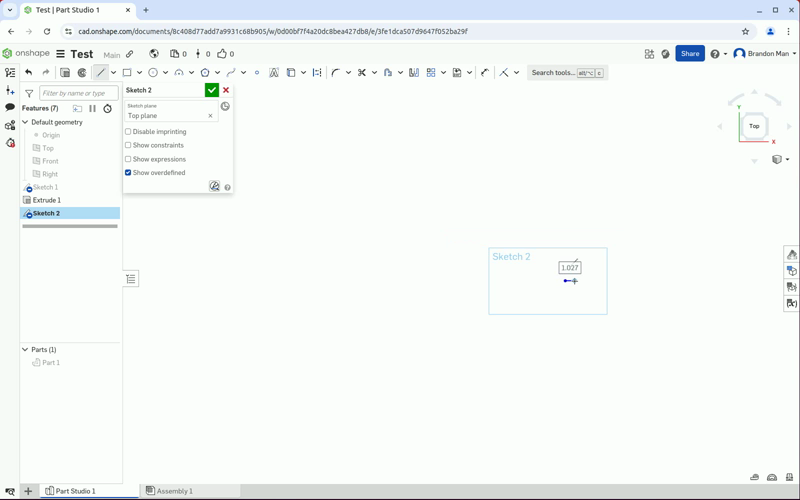
scroll(-6)
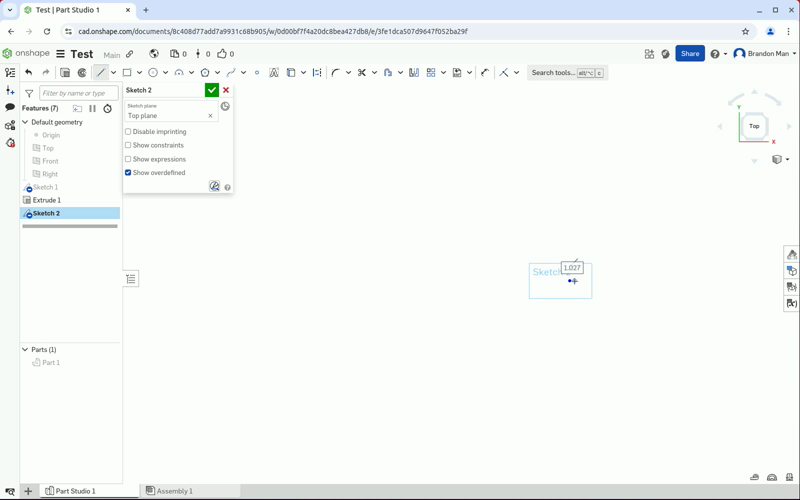
key_up(shift)
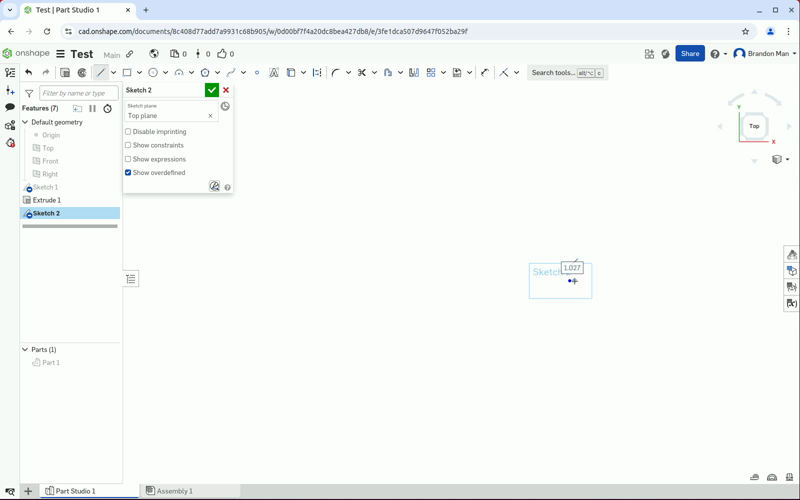
key_down(shift)
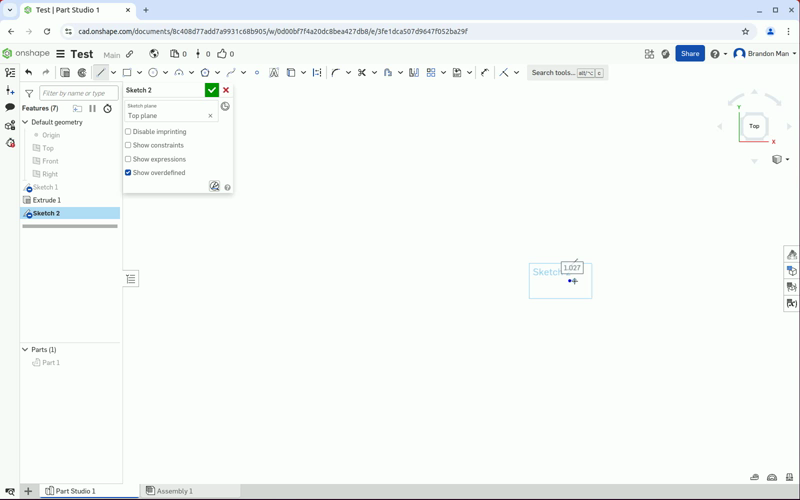
mouse_move(589, 280)
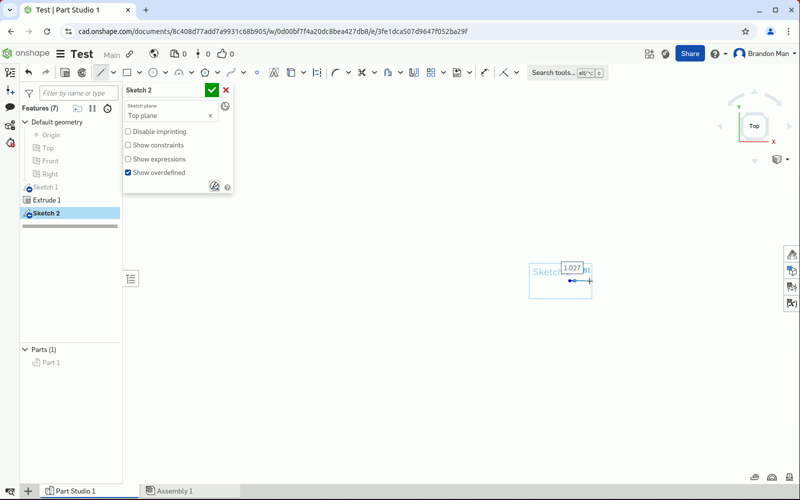
mouse_move(574, 276)
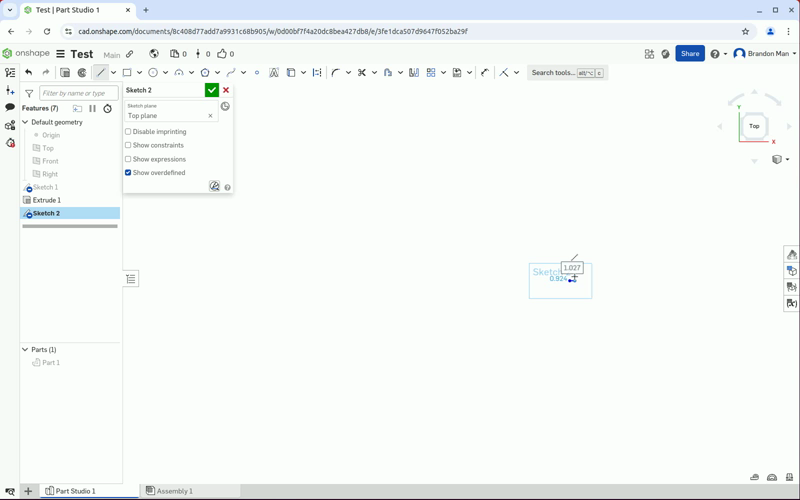
scroll(6)
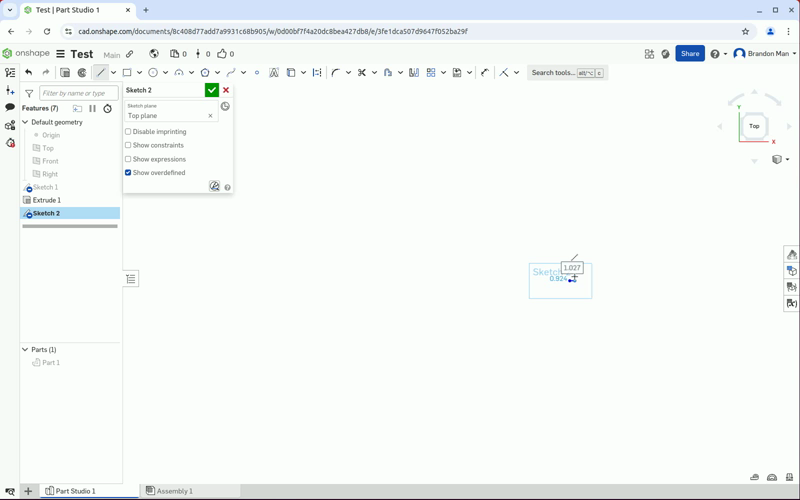
scroll(6)
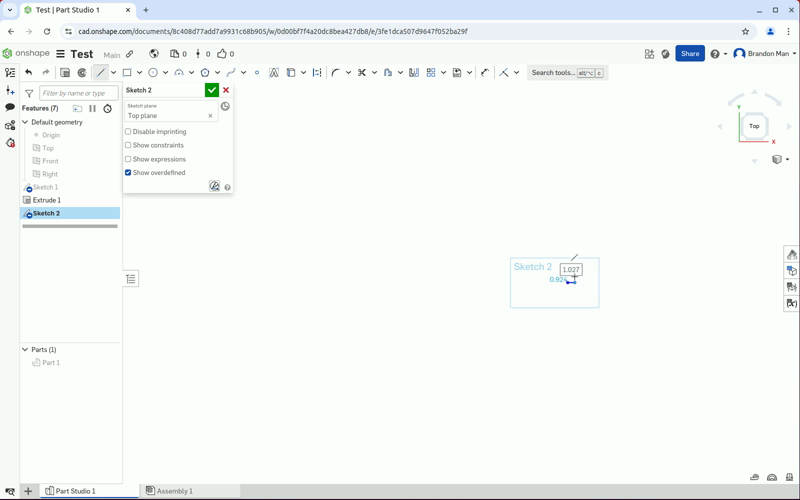
scroll(6)
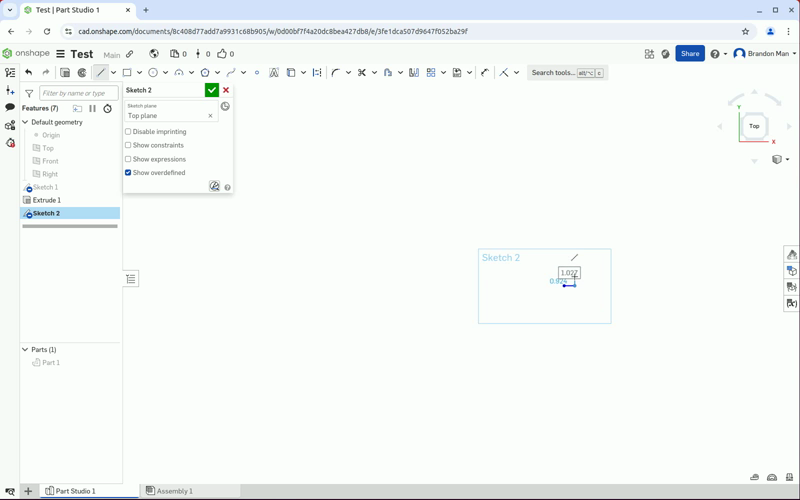
scroll(6)
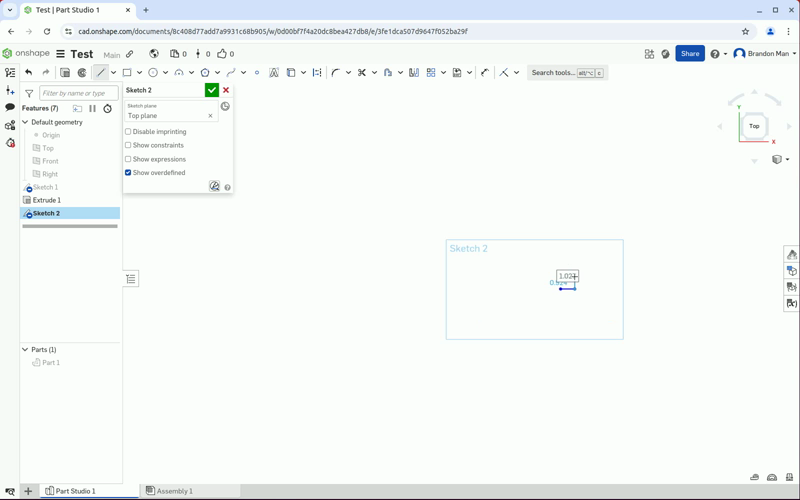
scroll(6)
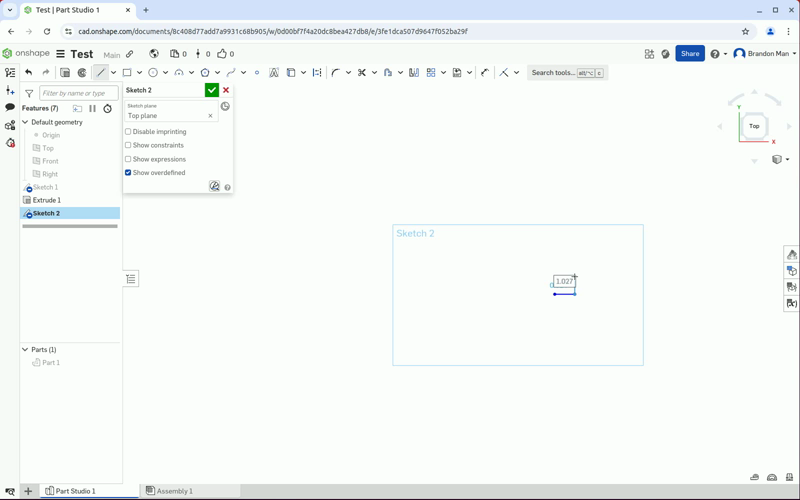
scroll(6)
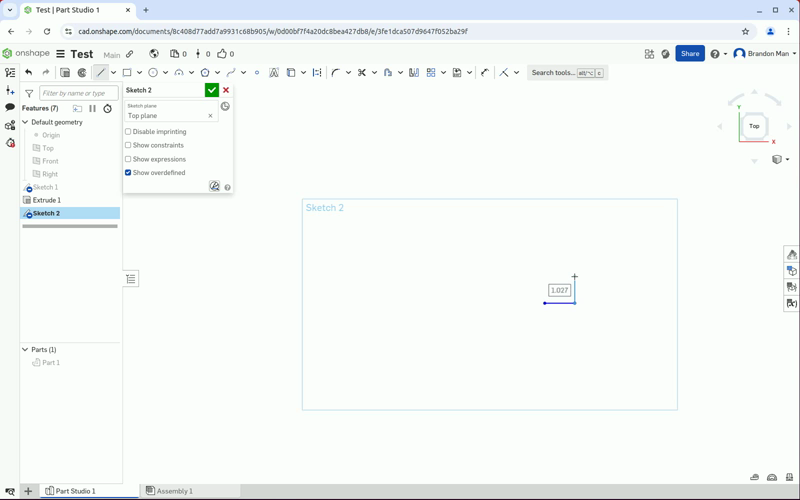
scroll(6)
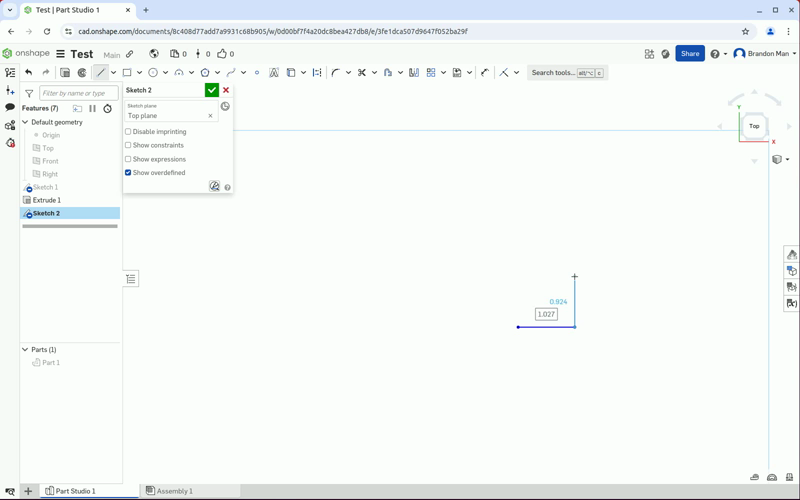
click(574, 276)
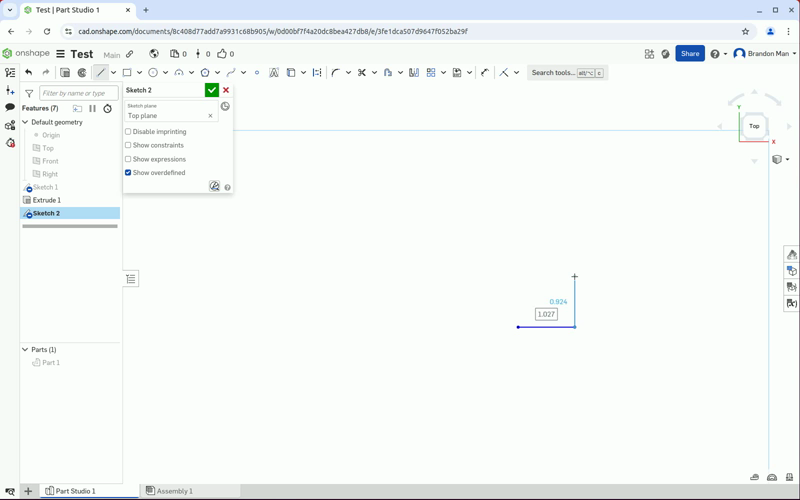
scroll(-6)
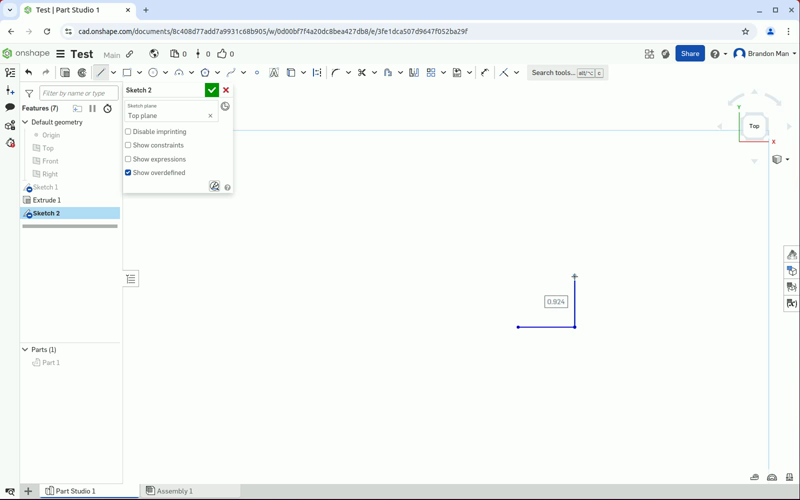
scroll(-6)
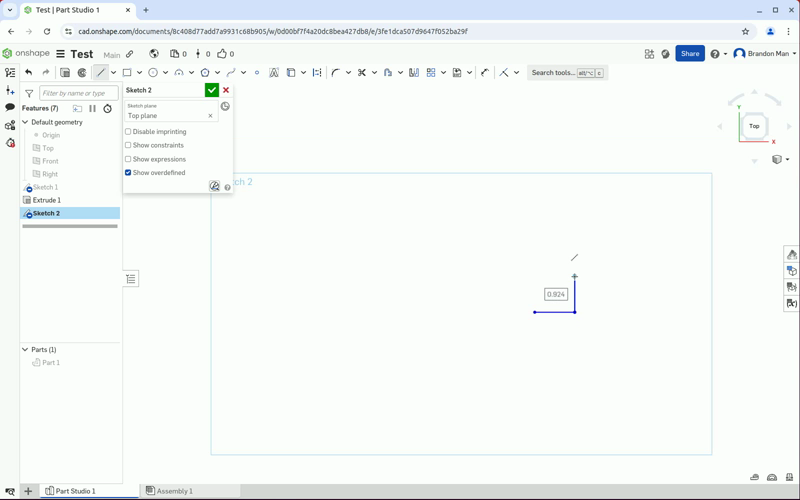
scroll(-6)
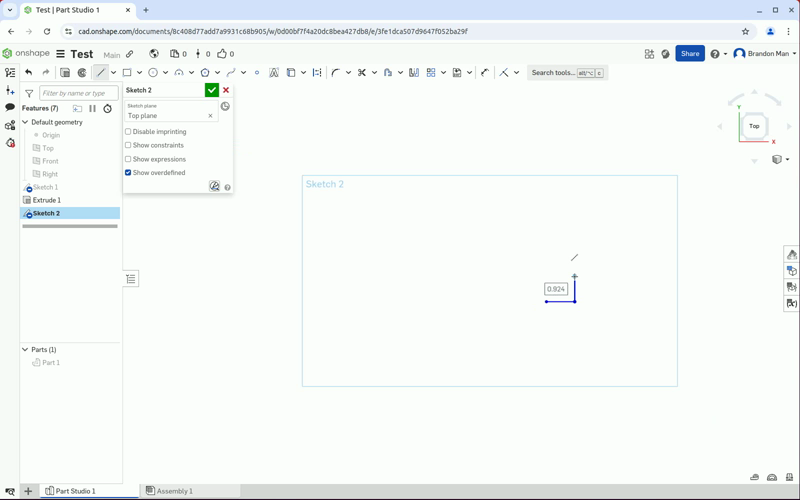
scroll(-6)
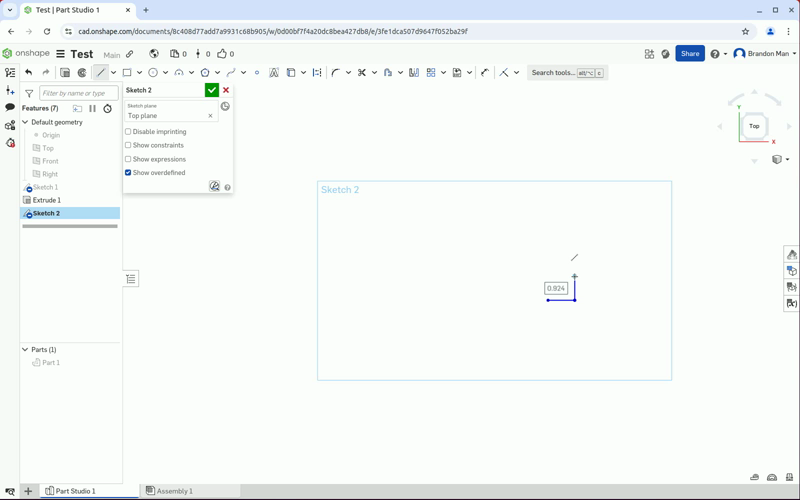
scroll(-6)
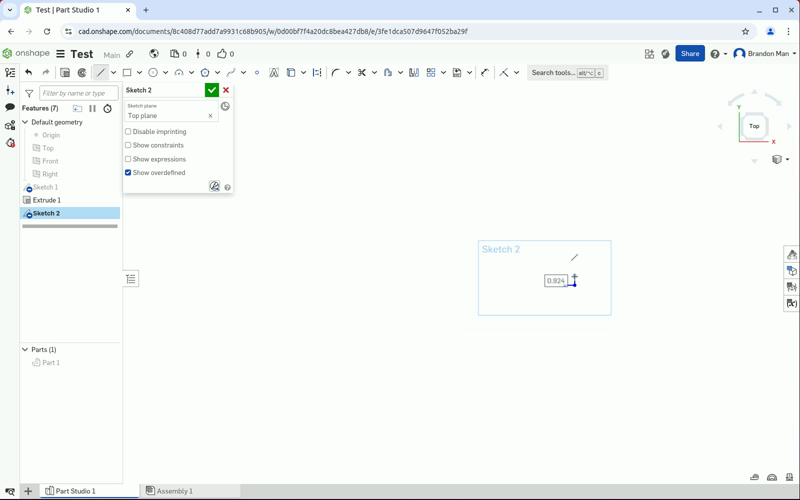
scroll(-6)
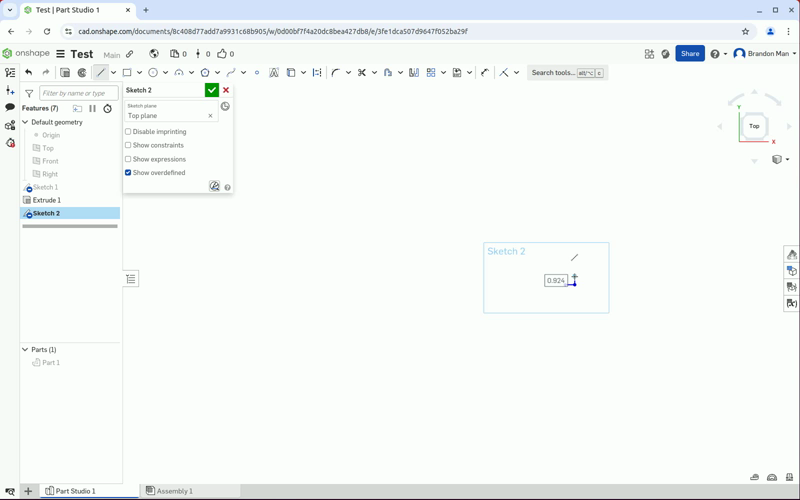
scroll(-6)
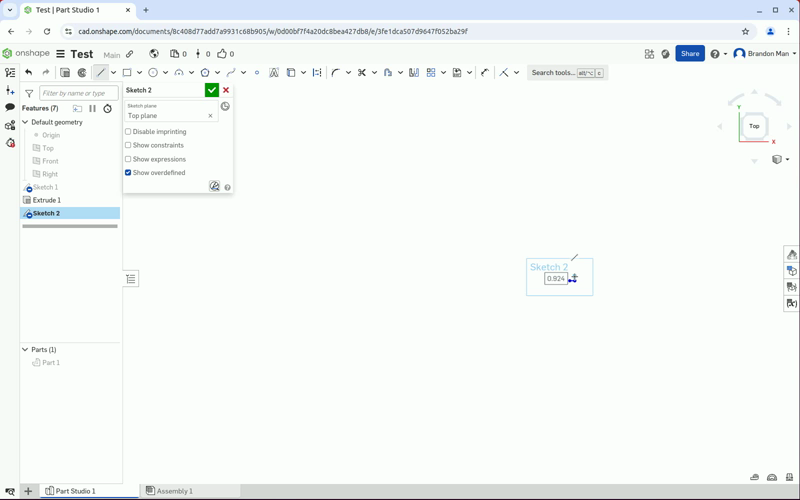
key_up(shift)
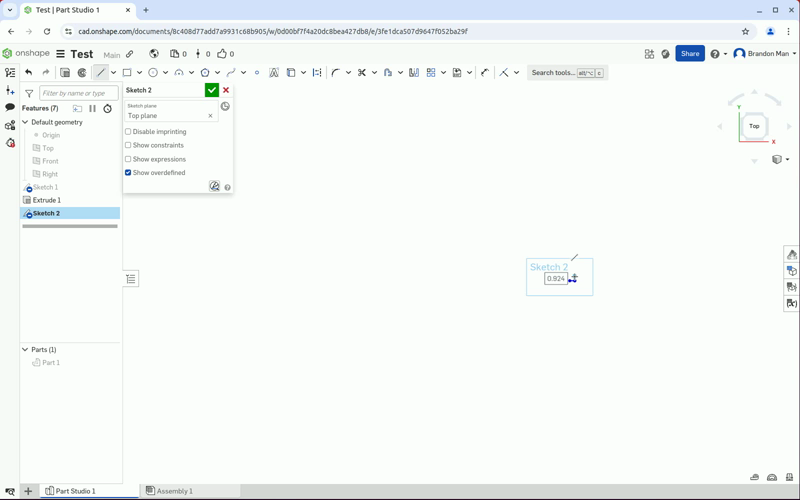
key_down(shift)
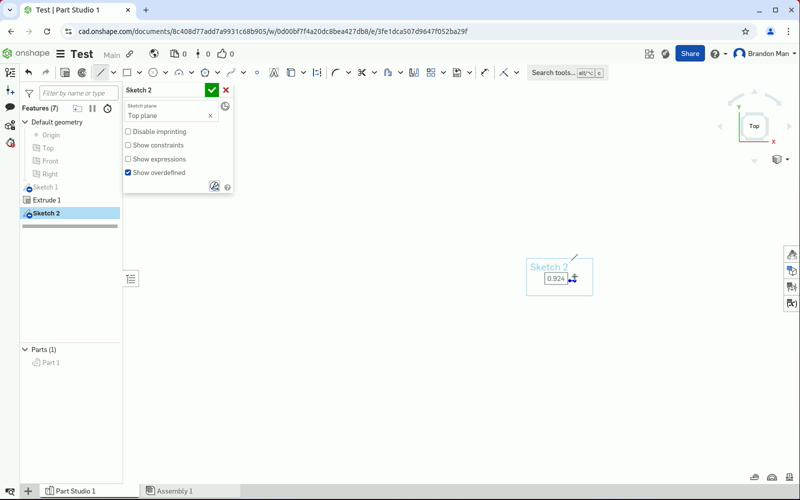
mouse_move(589, 276)
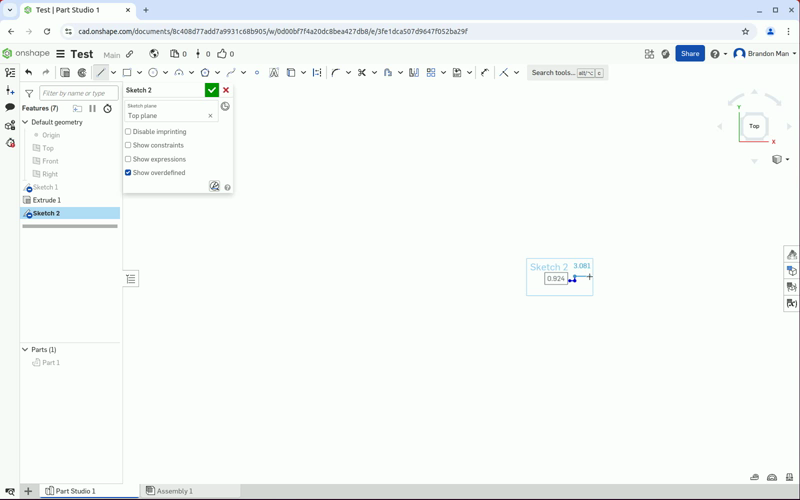
mouse_move(569, 276)
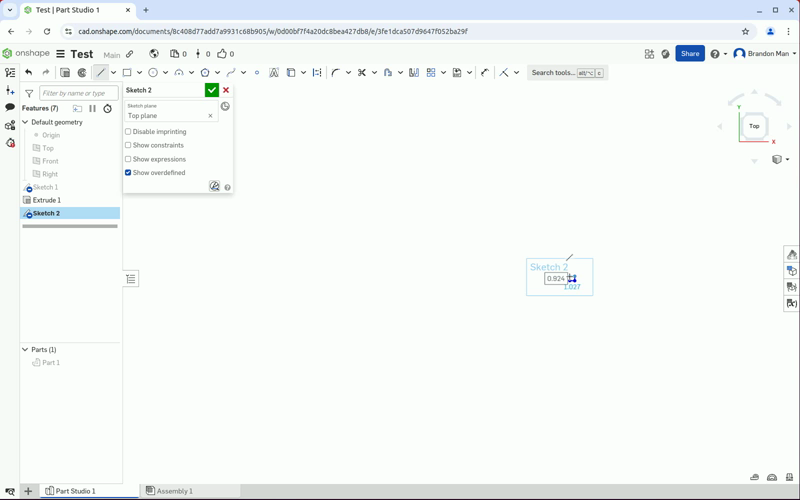
scroll(6)
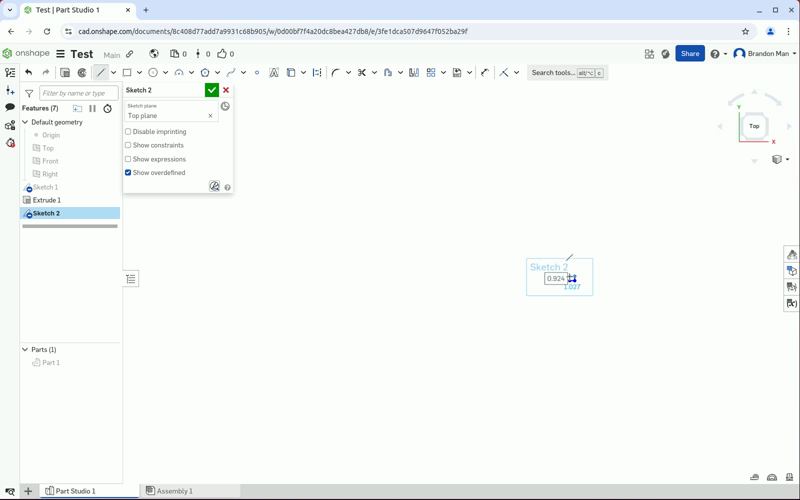
scroll(6)
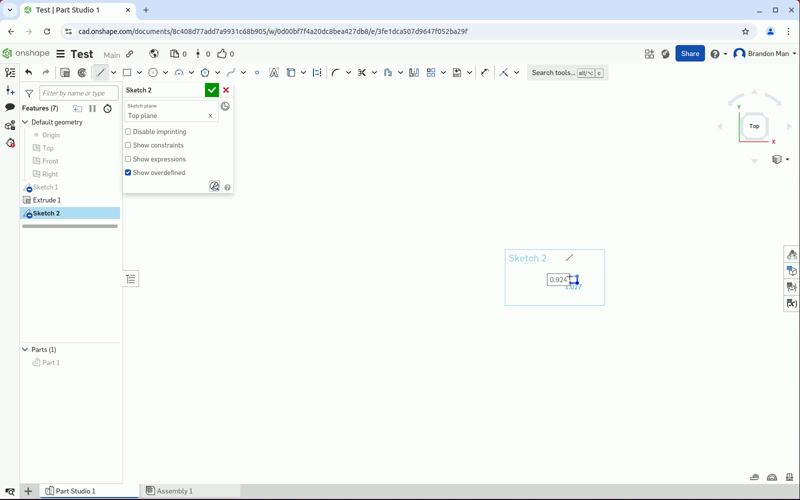
scroll(6)
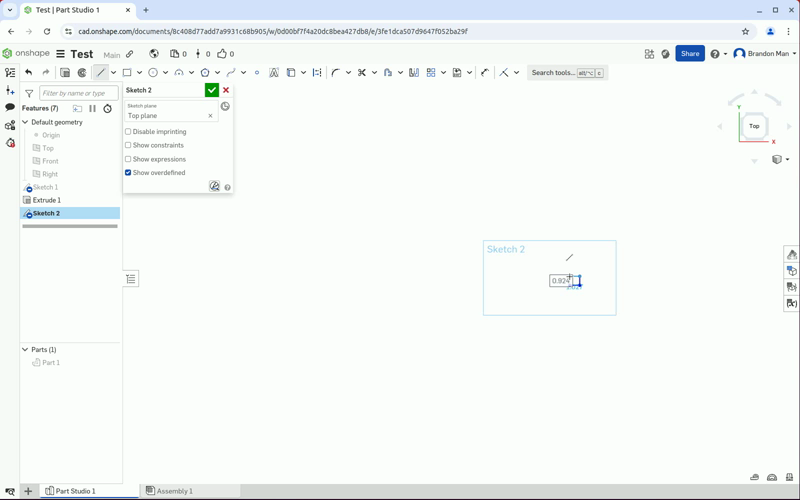
scroll(6)
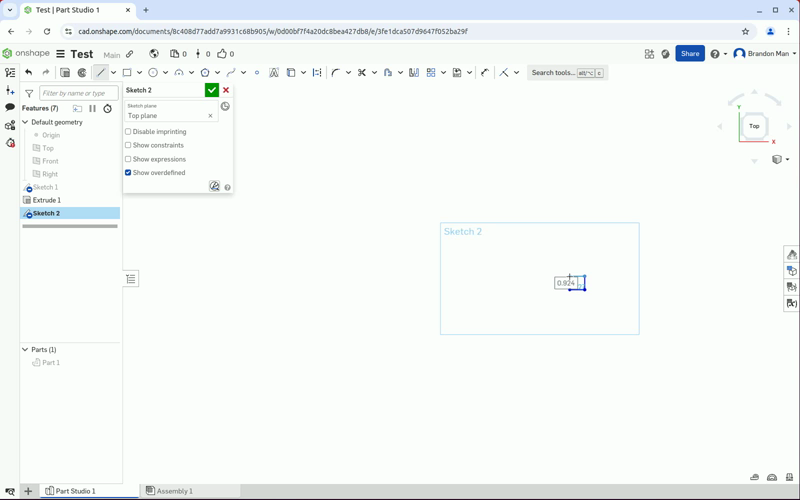
scroll(6)
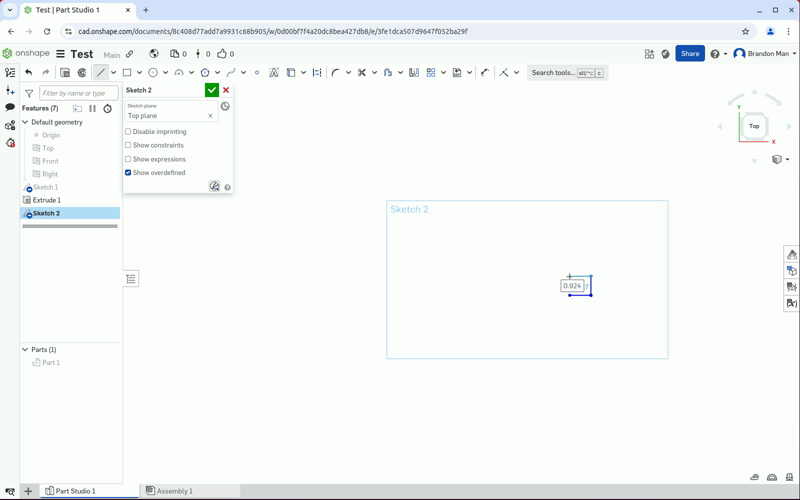
scroll(6)
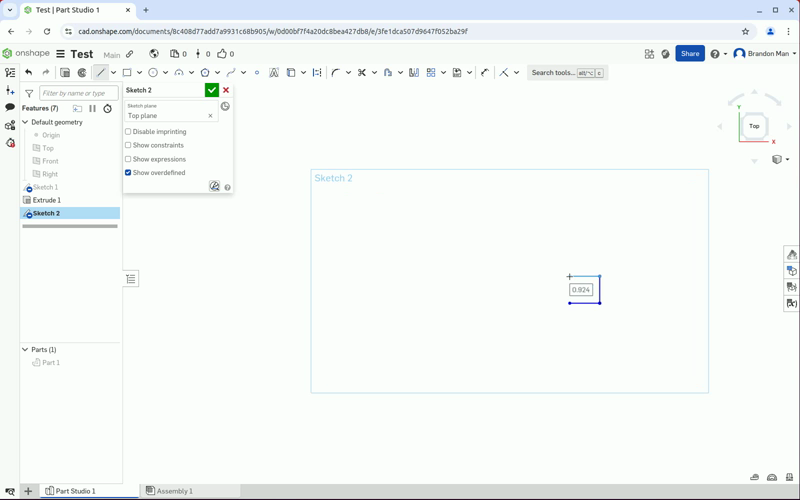
scroll(6)
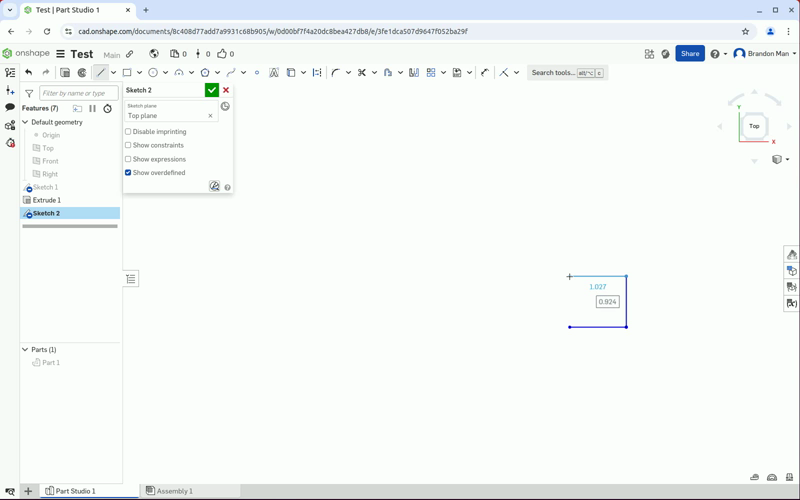
click(569, 276)
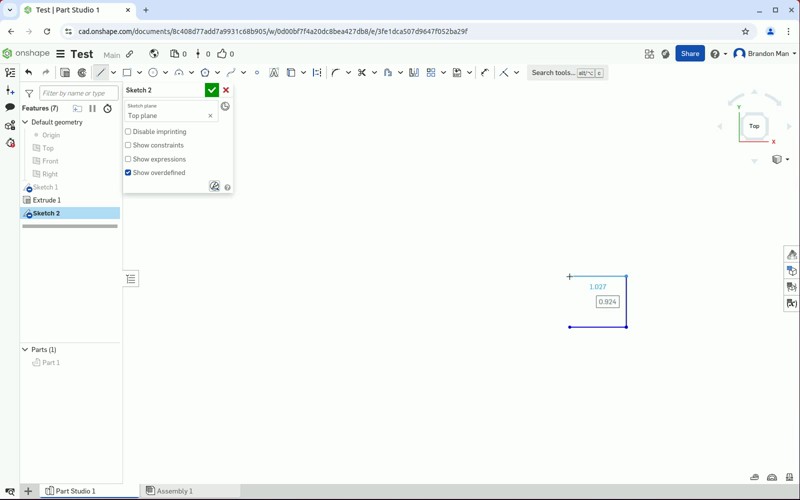
scroll(-6)
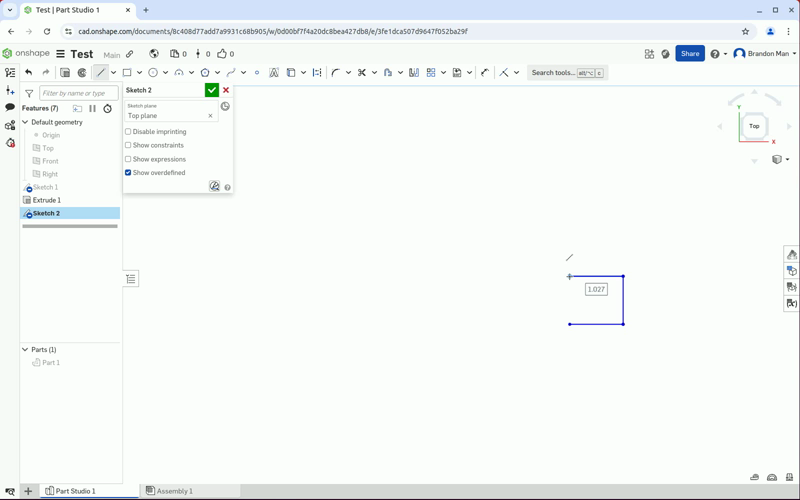
scroll(-6)
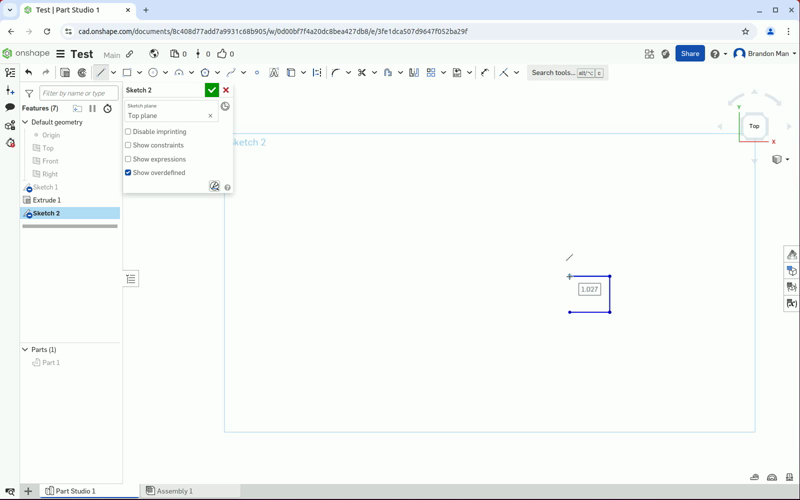
scroll(-6)
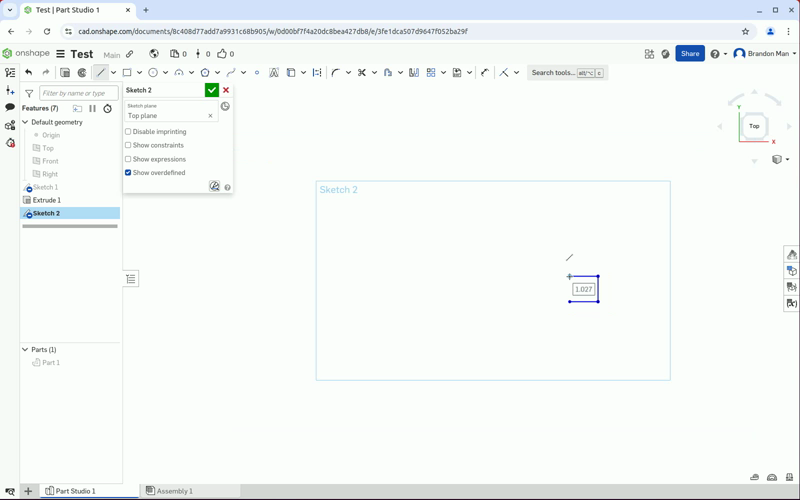
scroll(-6)
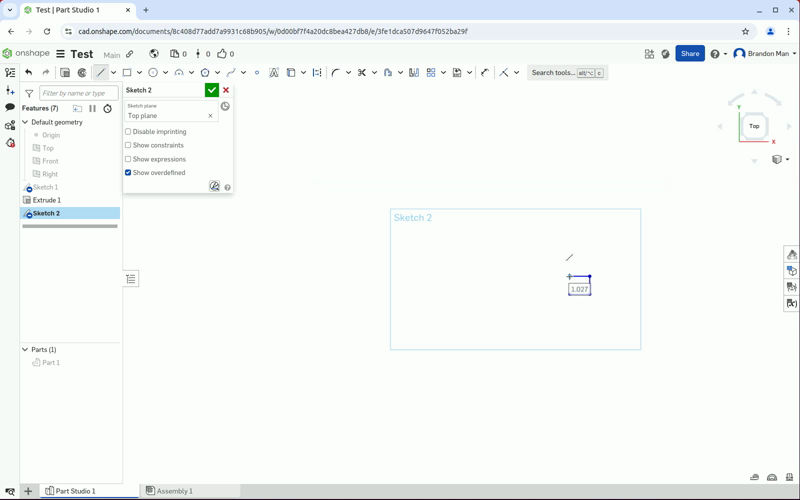
scroll(-6)
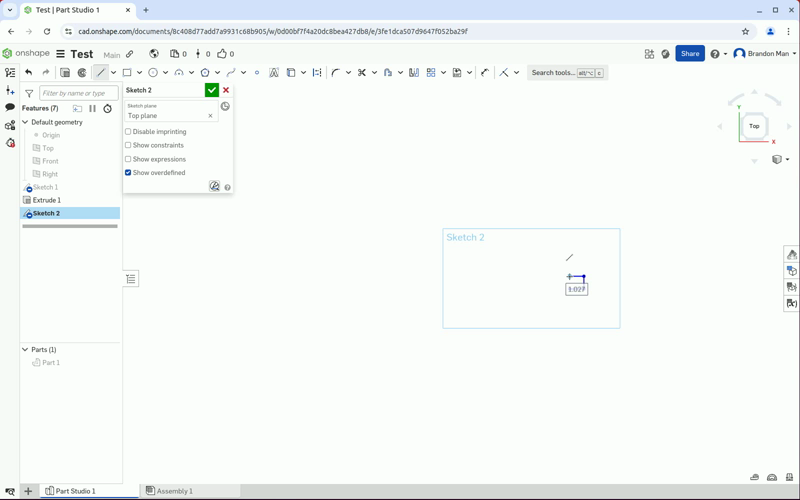
scroll(-6)
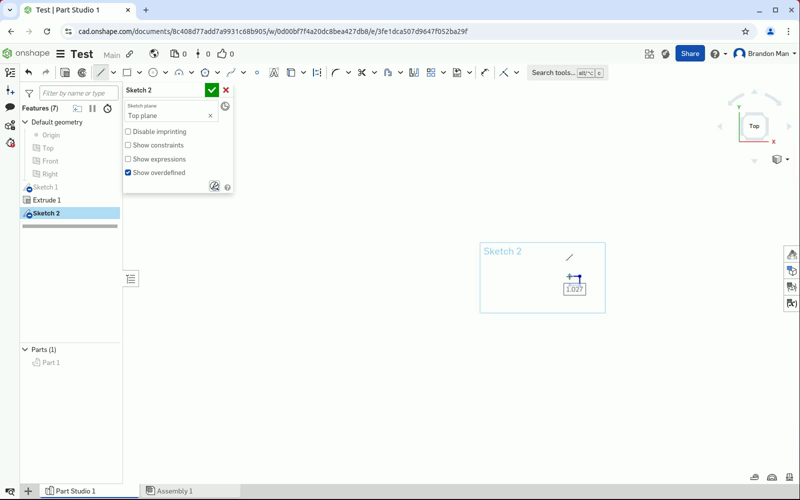
scroll(-6)
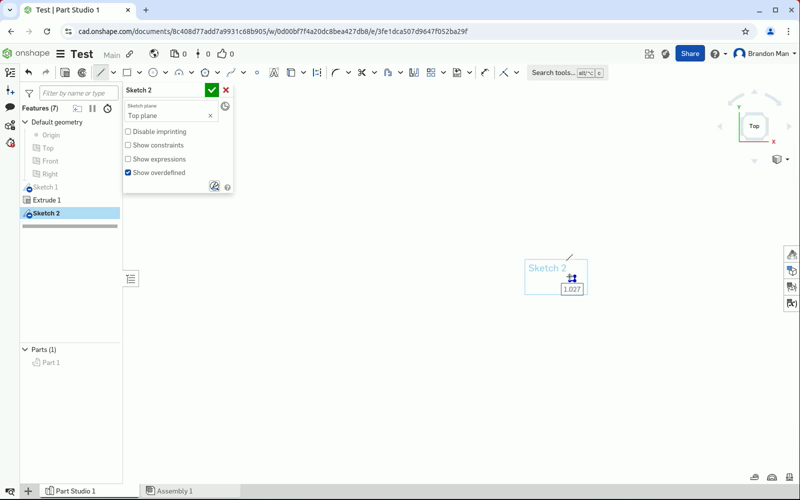
key_up(shift)
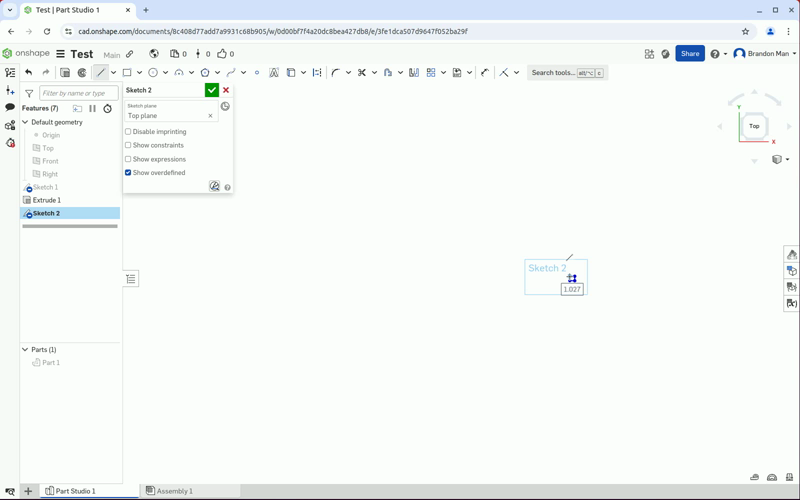
mouse_move(589, 276)
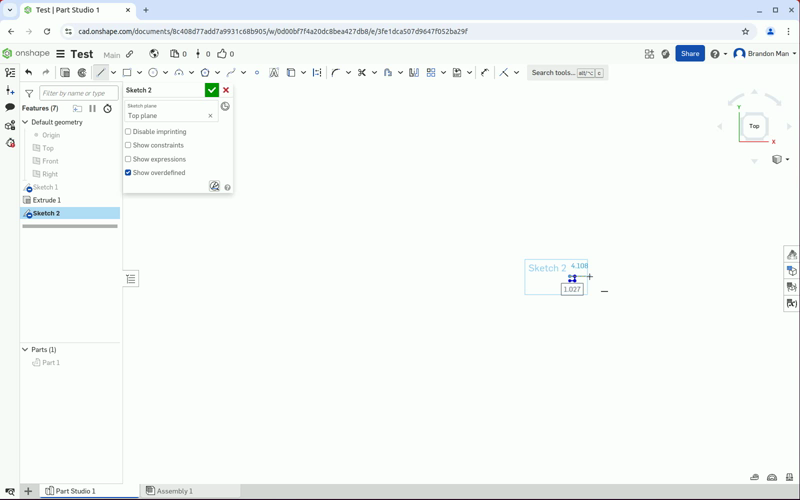
key_down(shift)
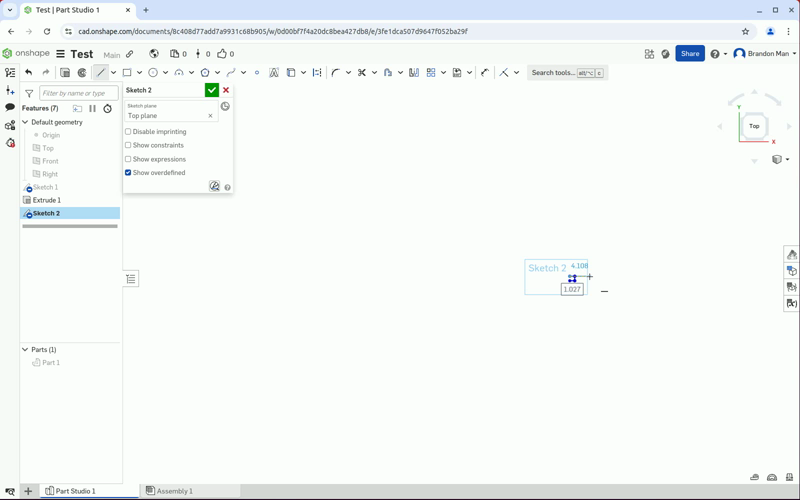
mouse_move(569, 280)
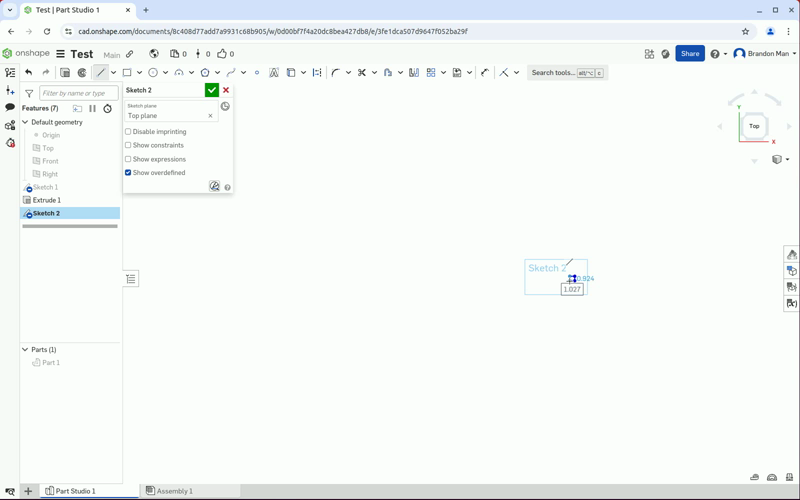
scroll(6)
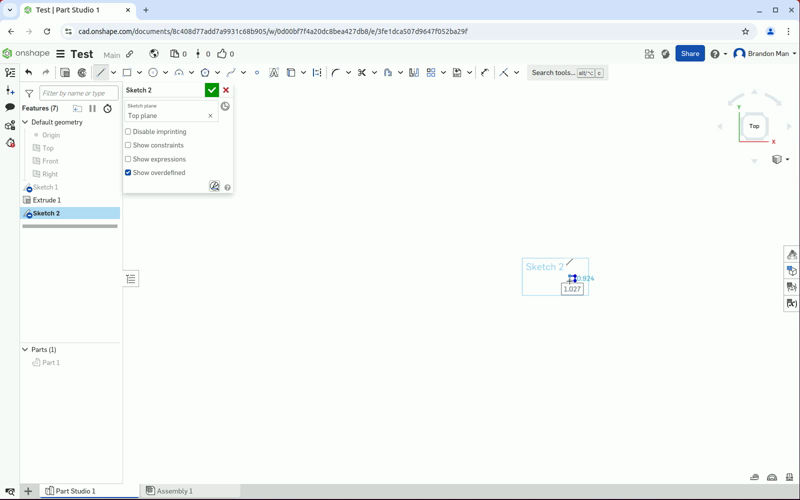
scroll(6)
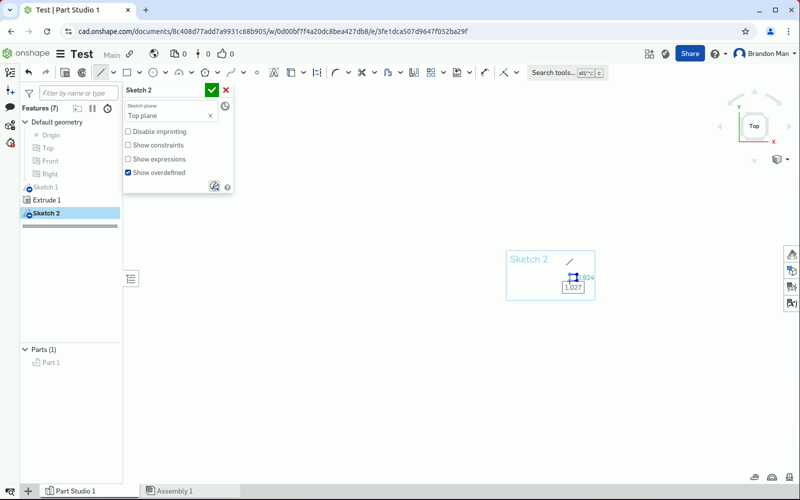
scroll(6)
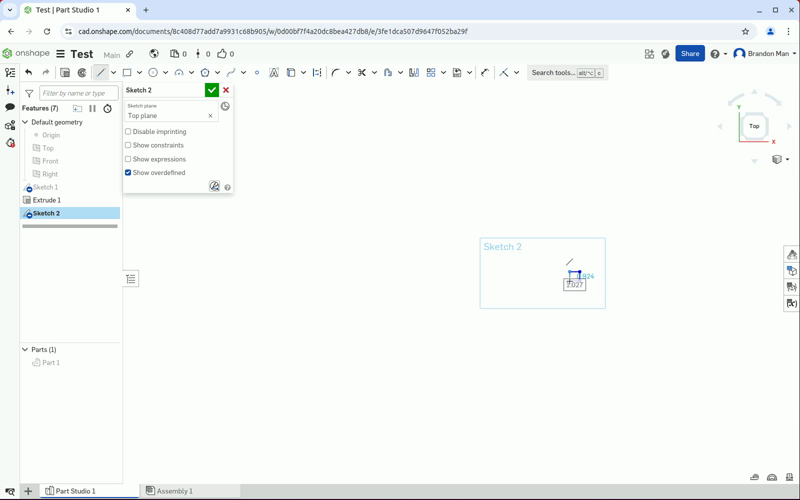
scroll(6)
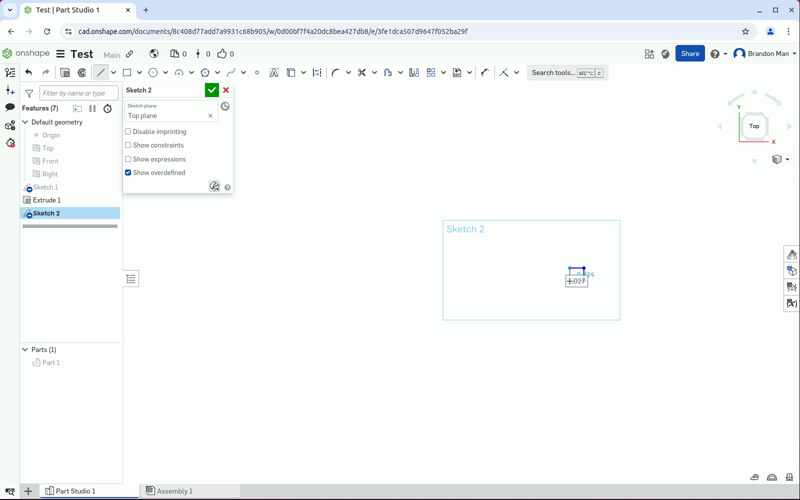
scroll(6)
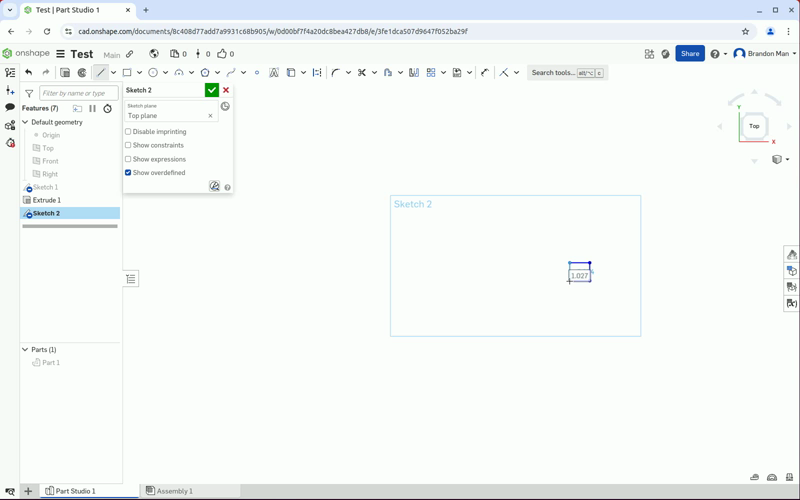
scroll(6)
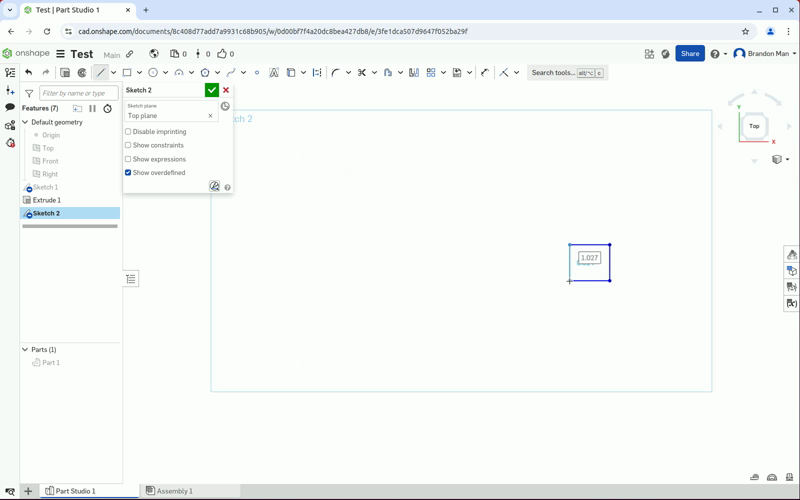
scroll(6)
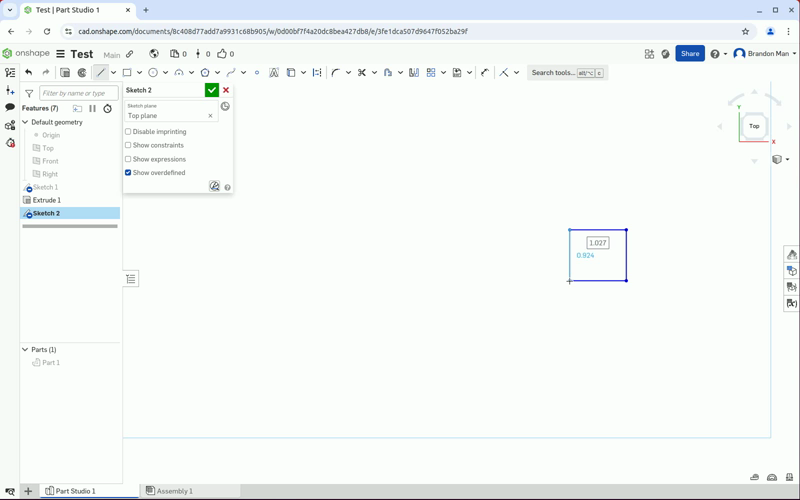
key_up(shift)
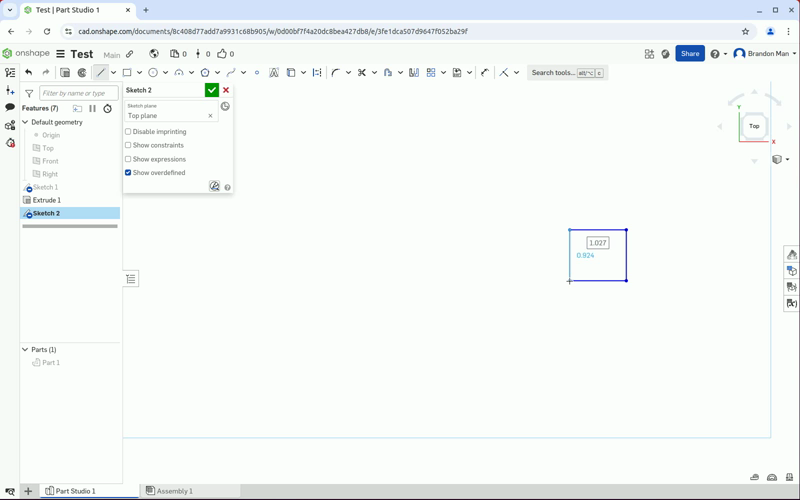
click(569, 280)
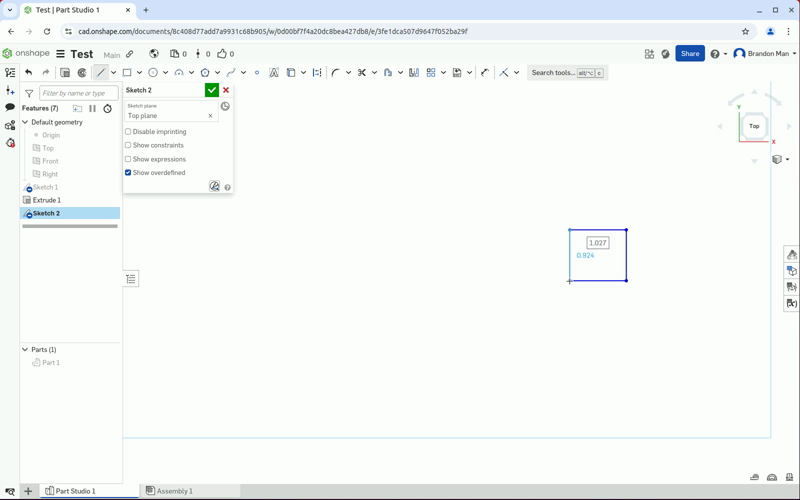
scroll(-6)
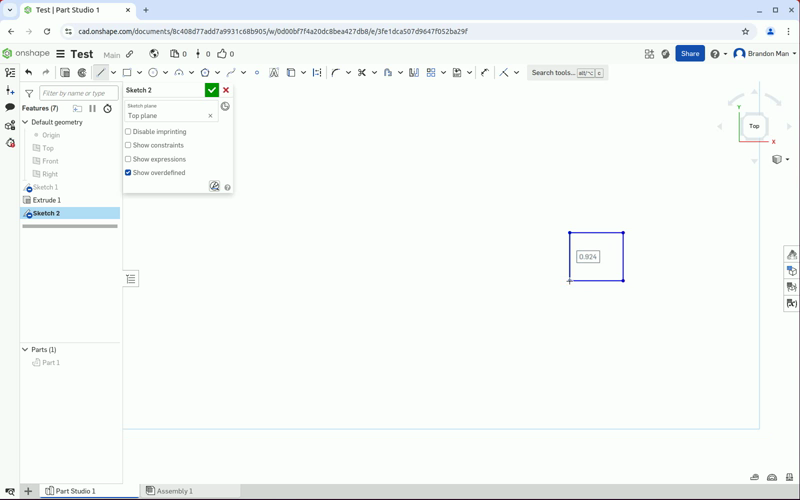
scroll(-6)
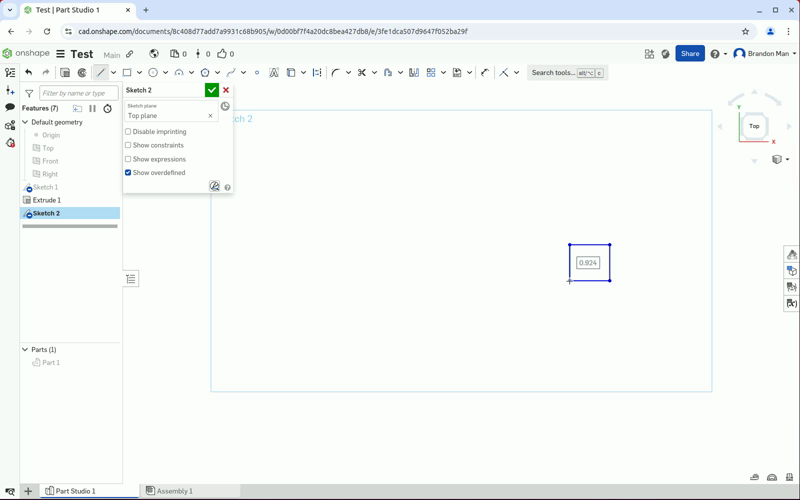
scroll(-6)
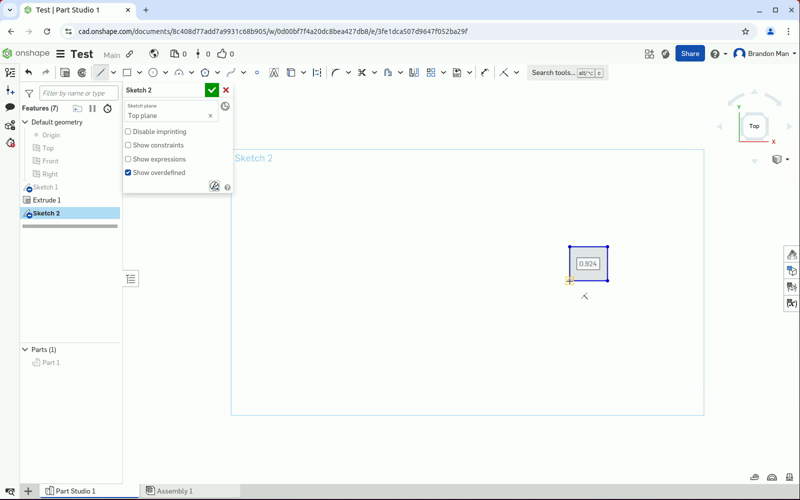
scroll(-6)
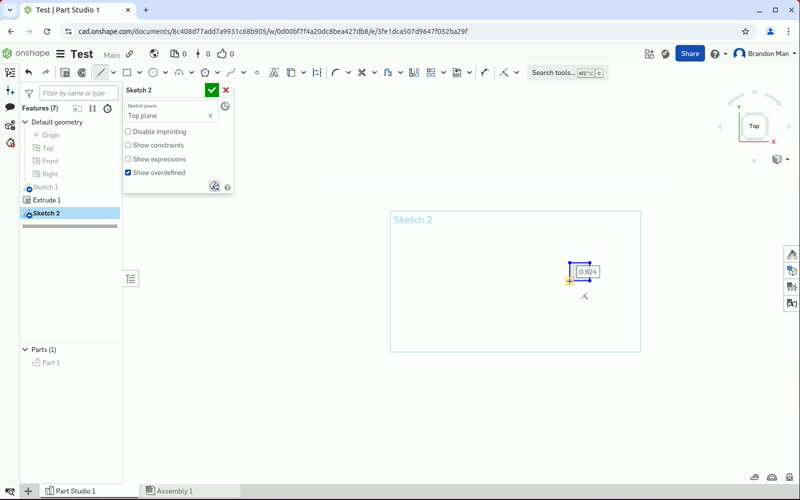
scroll(-6)
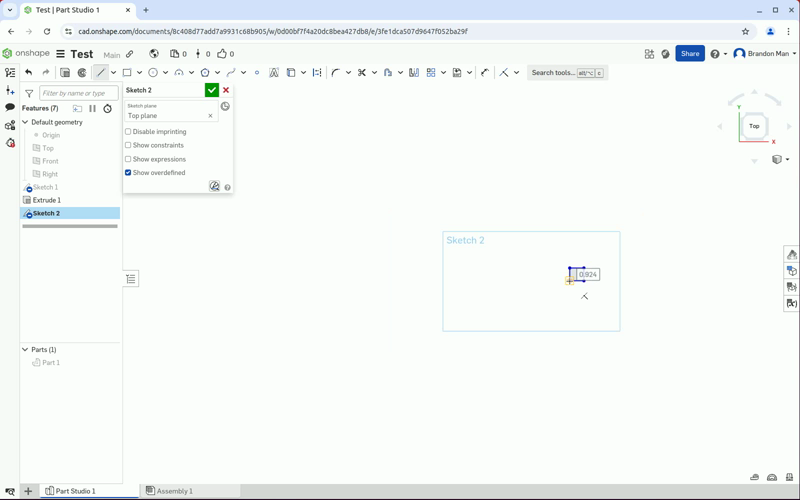
scroll(-6)
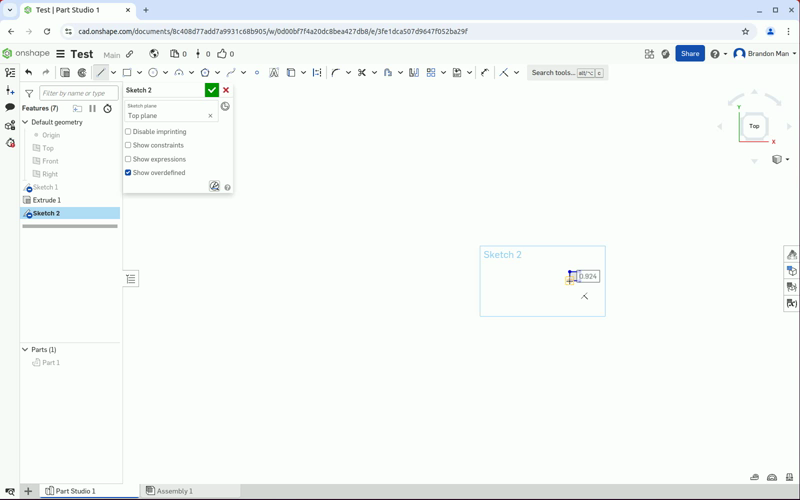
scroll(-6)
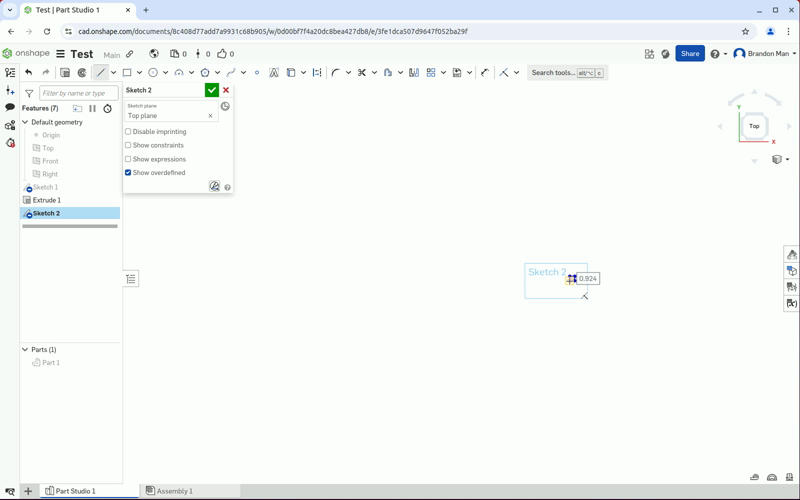
key(esc)
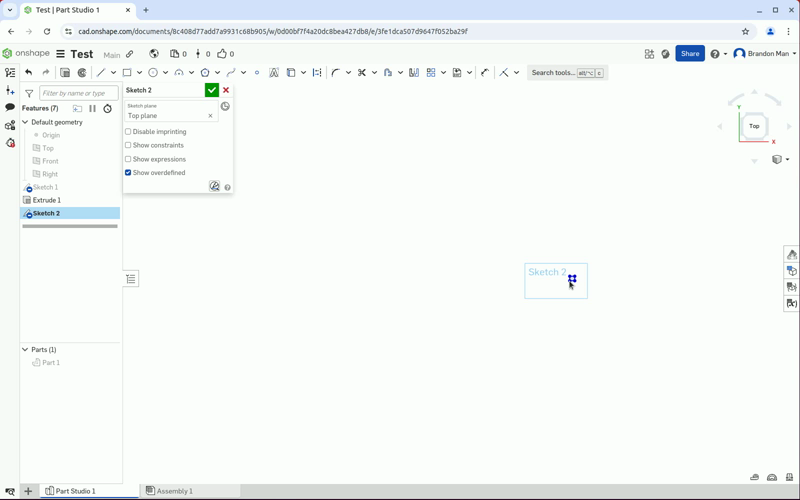
mouse_move(571, 279)
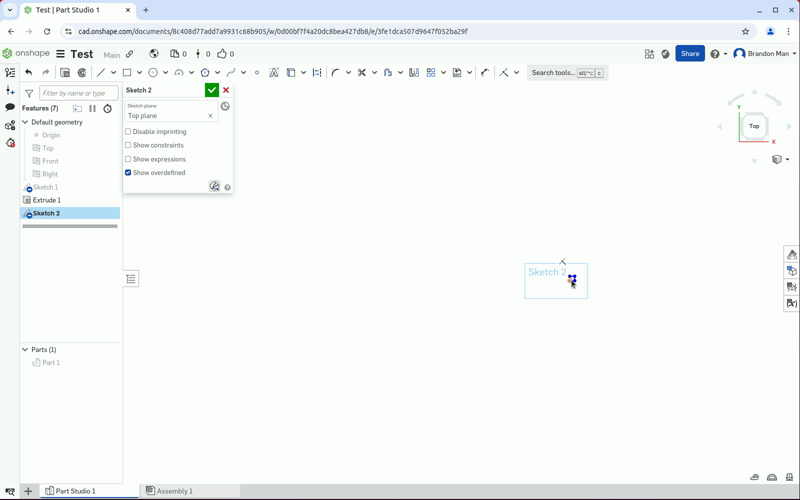
scroll(6)
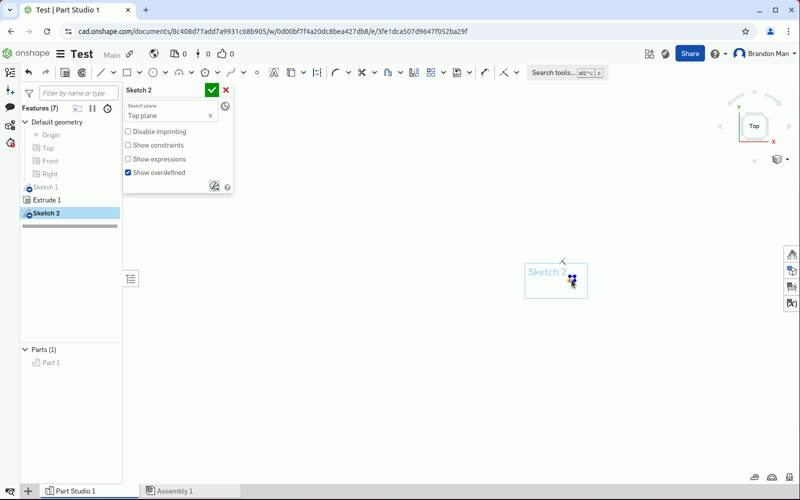
scroll(6)
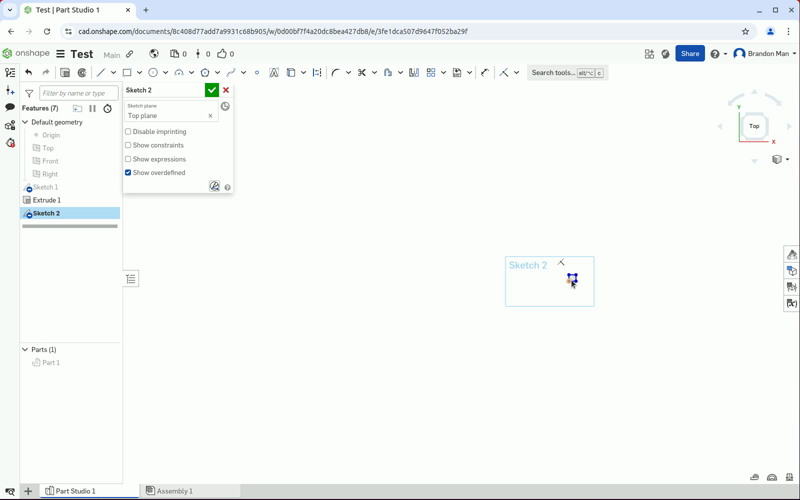
scroll(6)
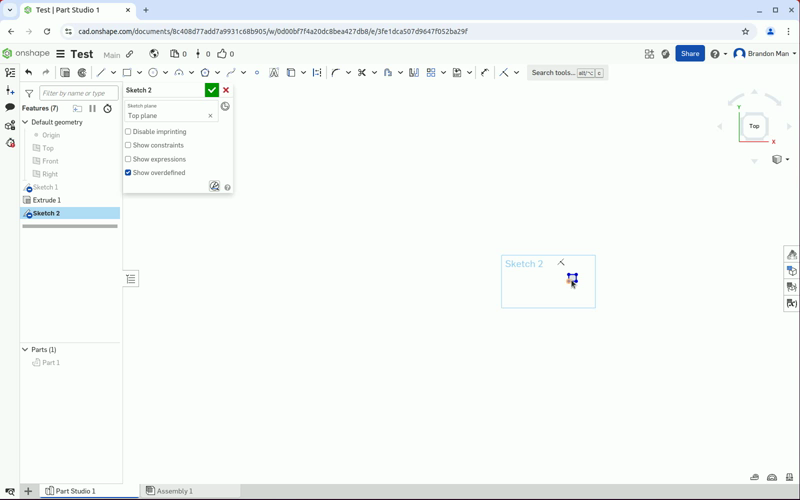
scroll(6)
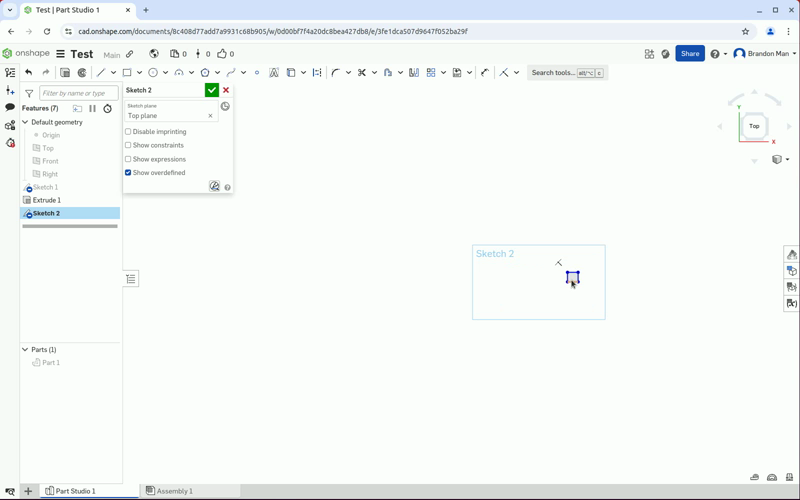
scroll(6)
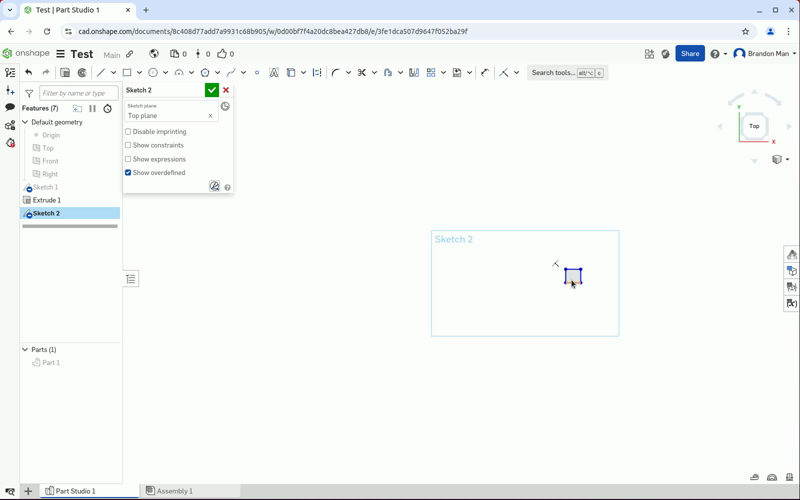
scroll(6)
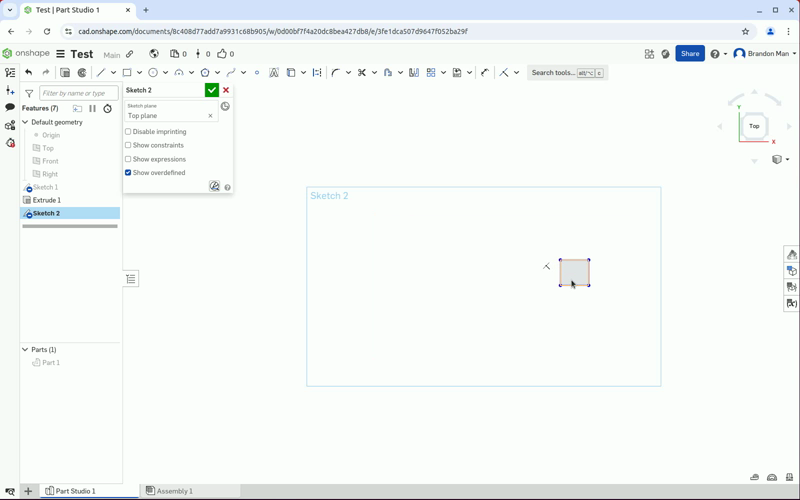
scroll(6)
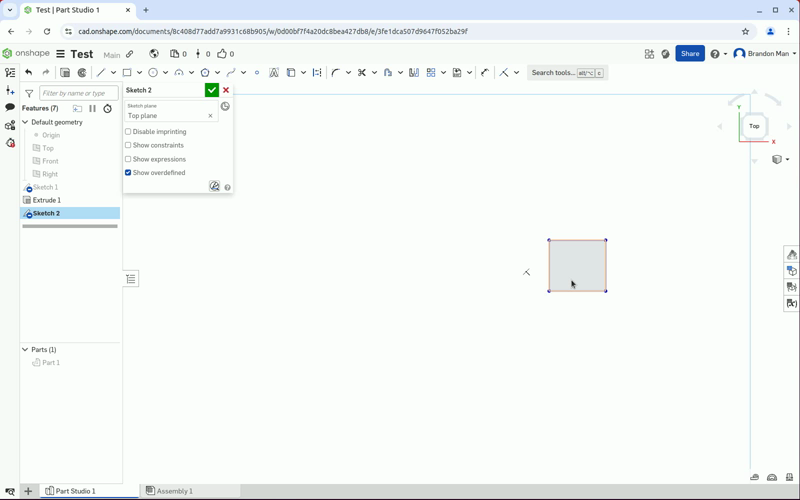
click(571, 279)
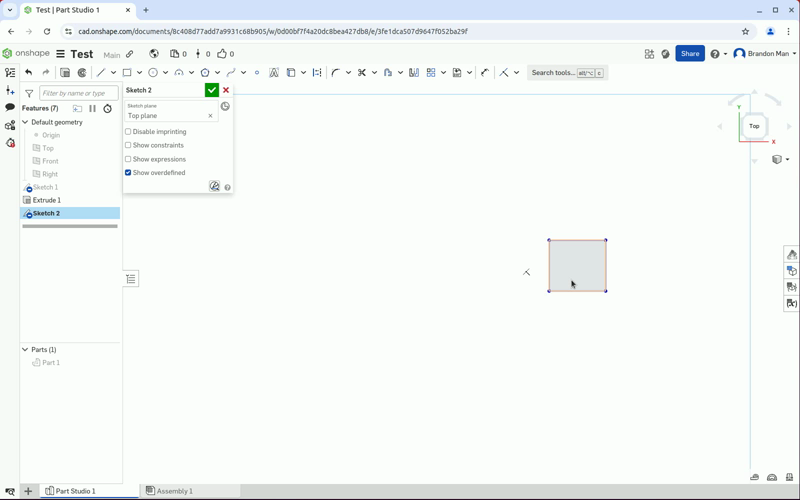
scroll(-6)
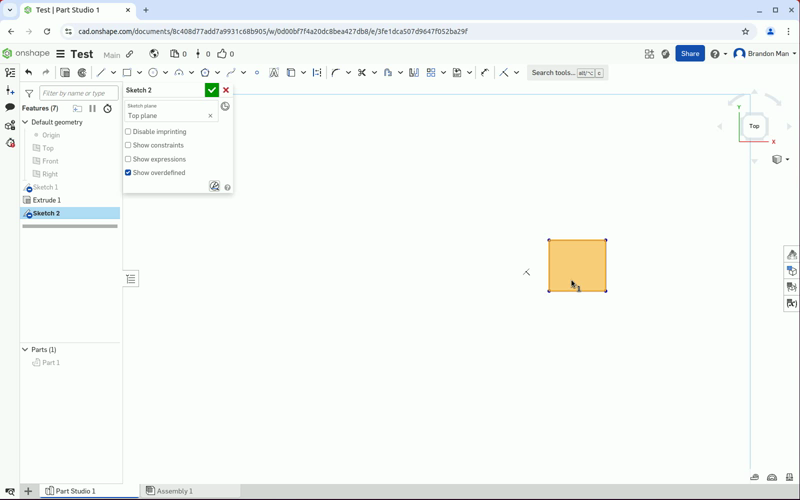
scroll(-6)
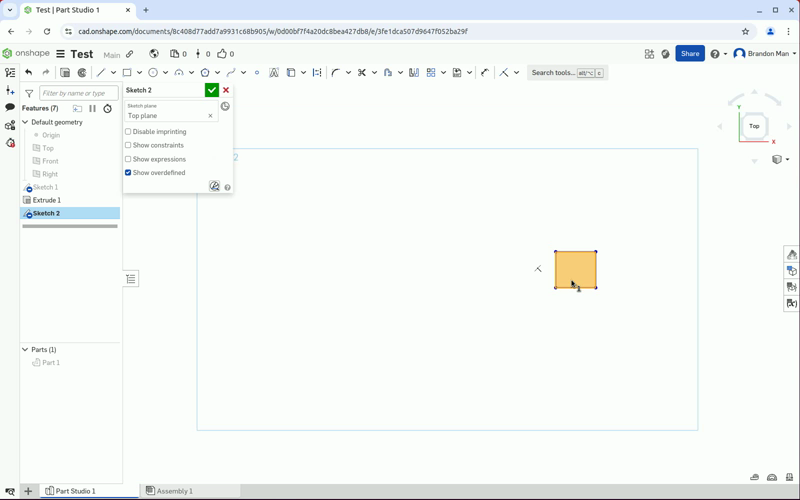
scroll(-6)
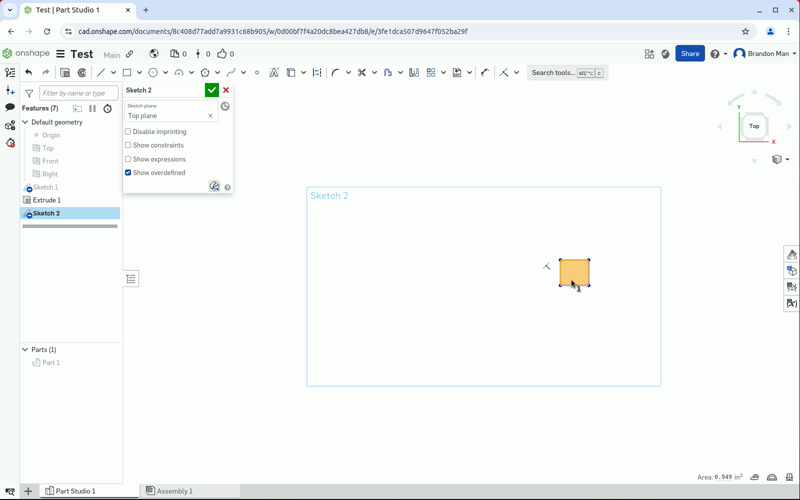
scroll(-6)
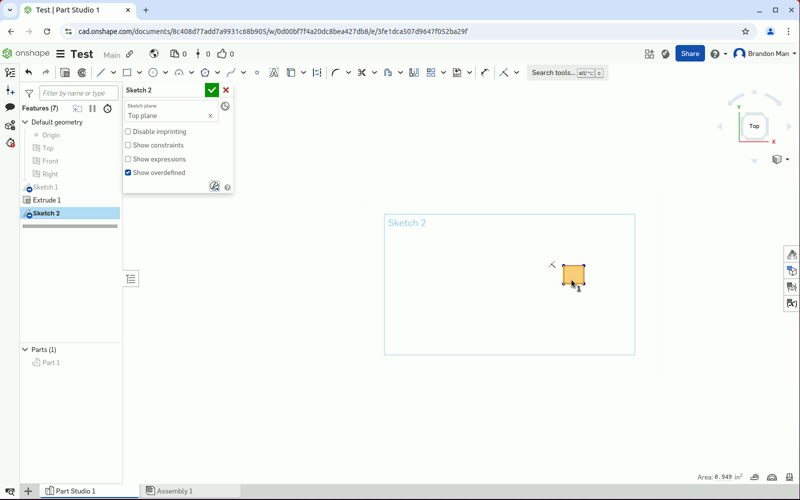
scroll(-6)
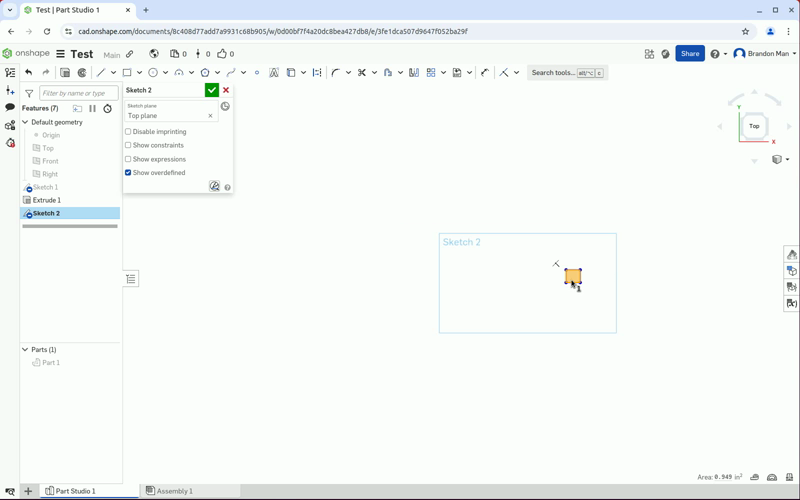
scroll(-6)
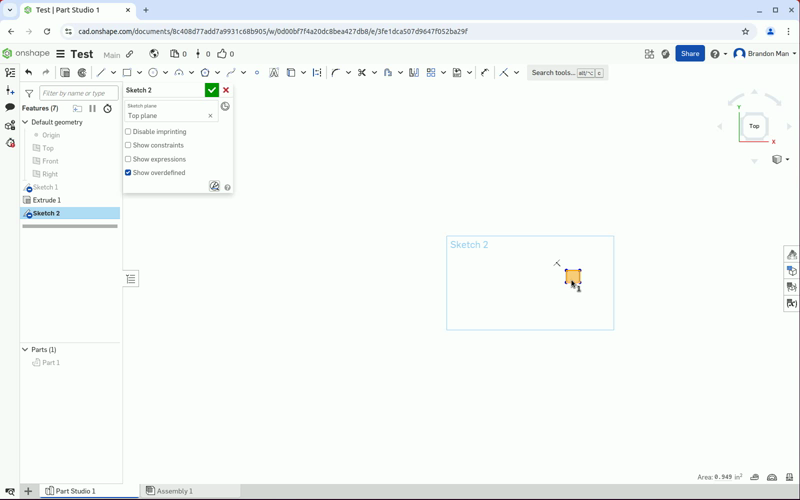
scroll(-6)
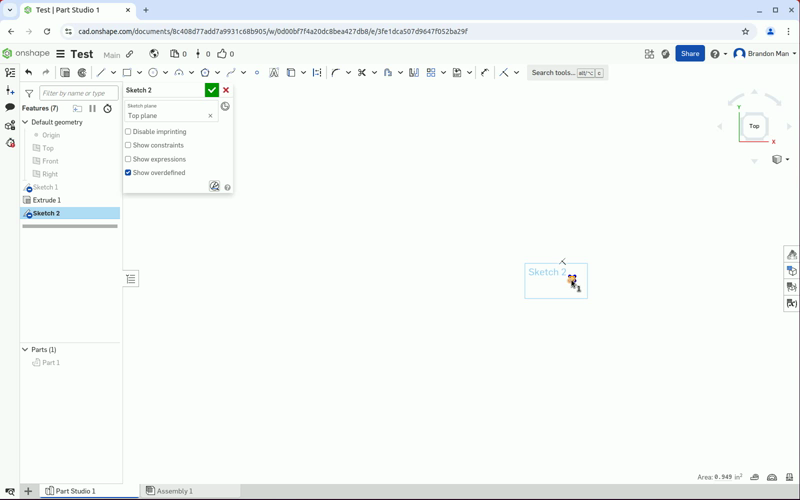
mouse_move(73, 352)
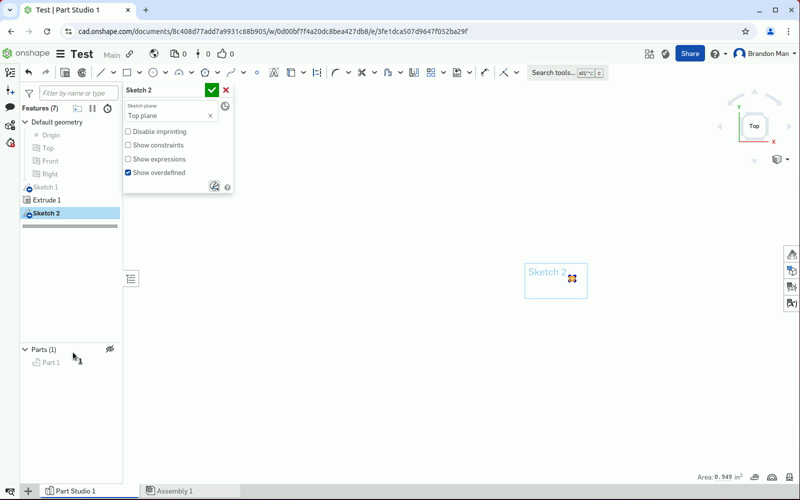
key(shift+y)
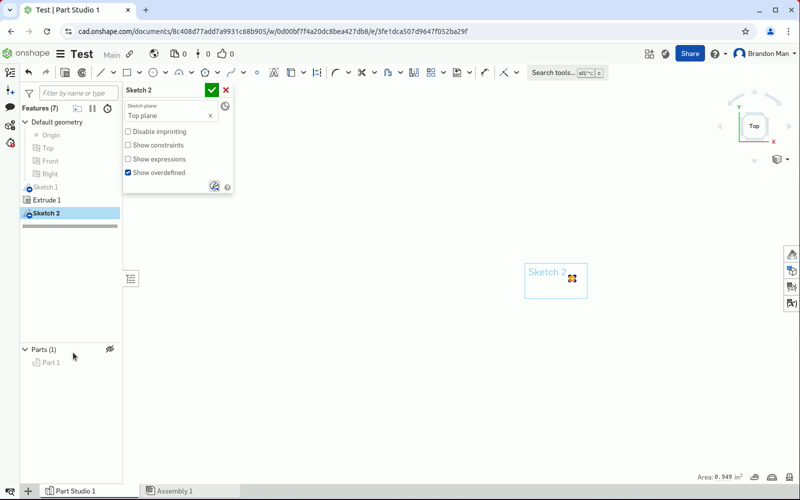
key(shift+e)
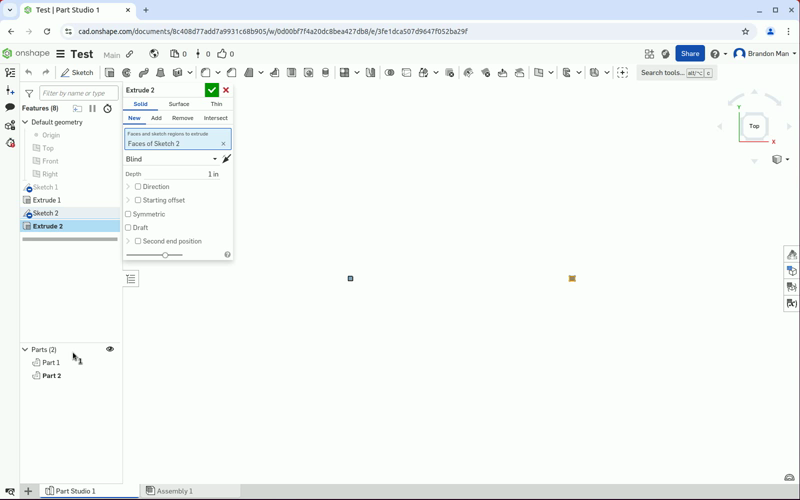
mouse_move(143, 106)
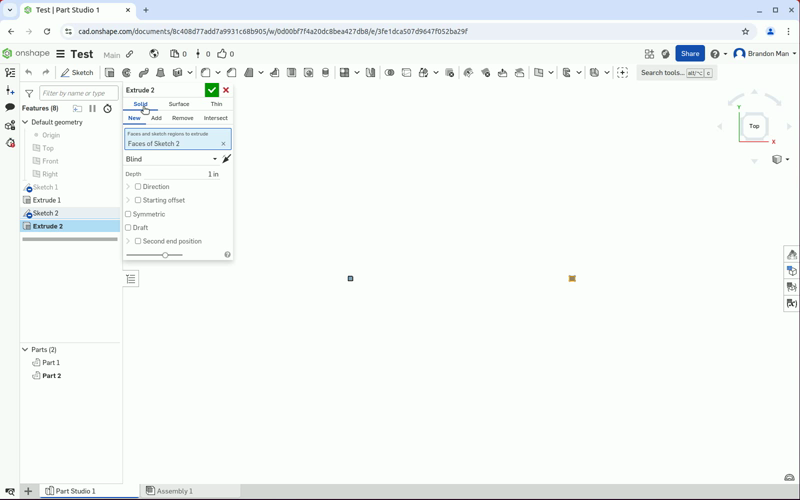
click(143, 106)
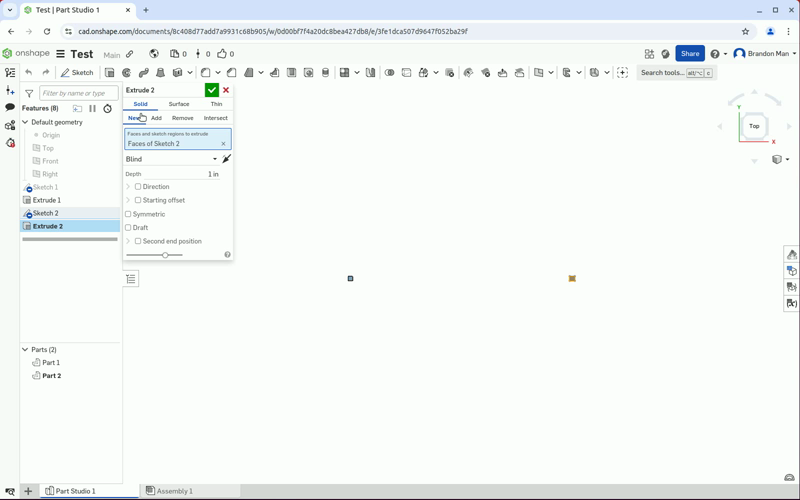
mouse_move(137, 120)
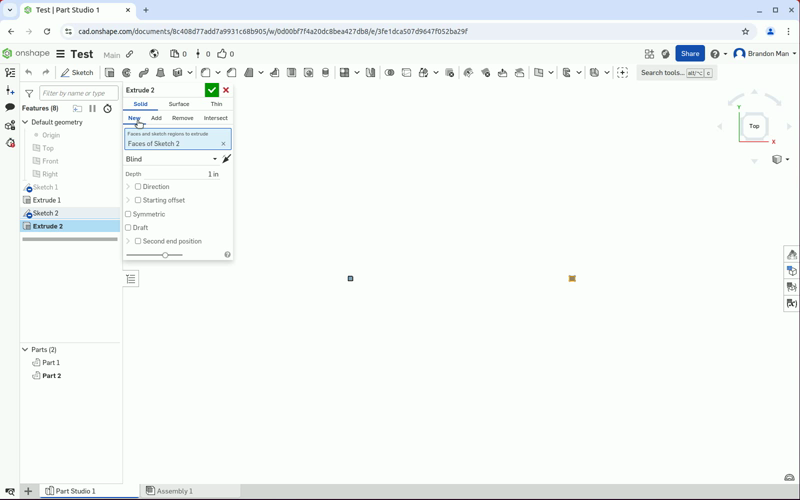
click(137, 120)
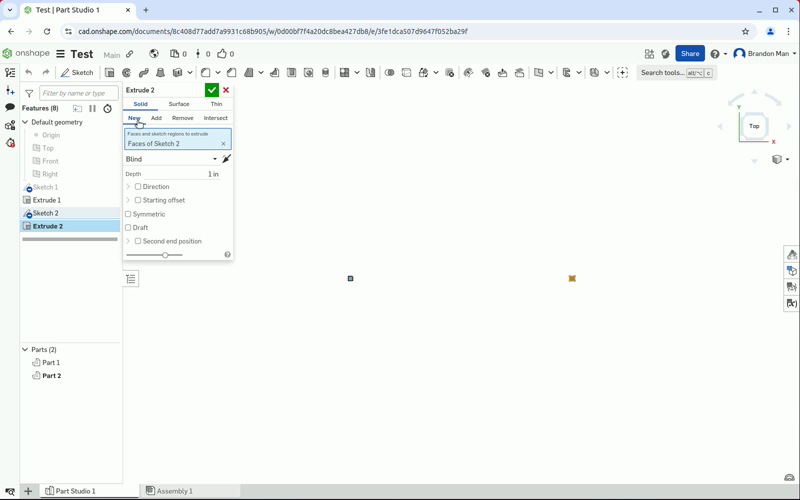
key(tab, 4)
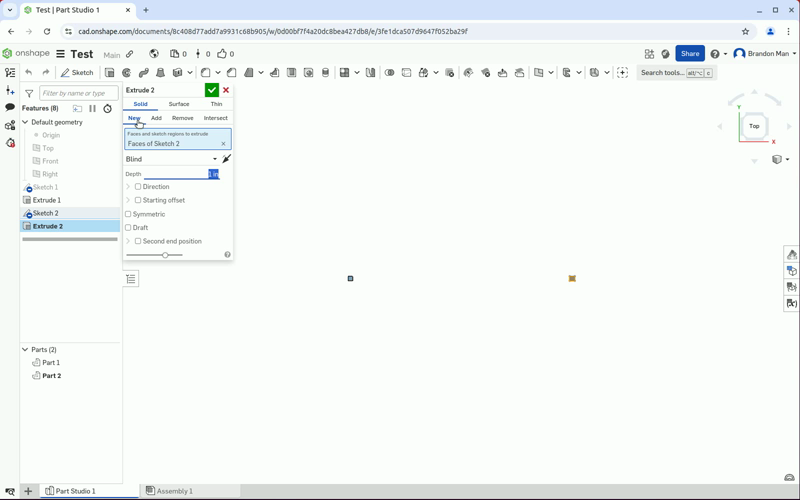
text(4.814)
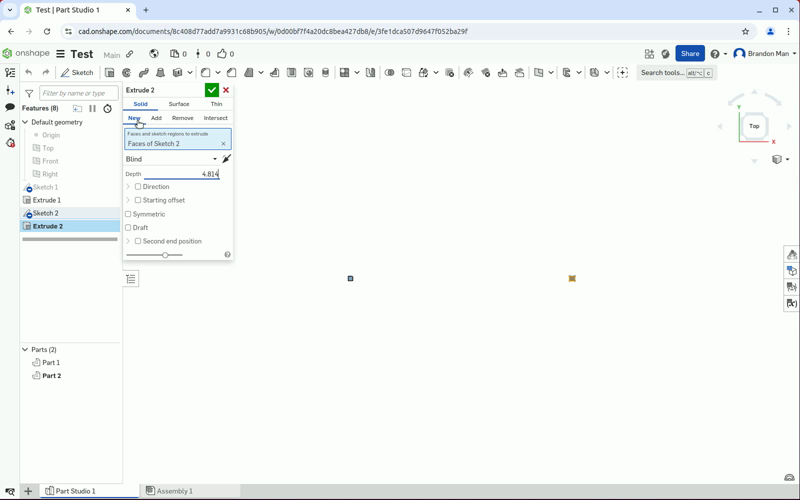
key(enter)
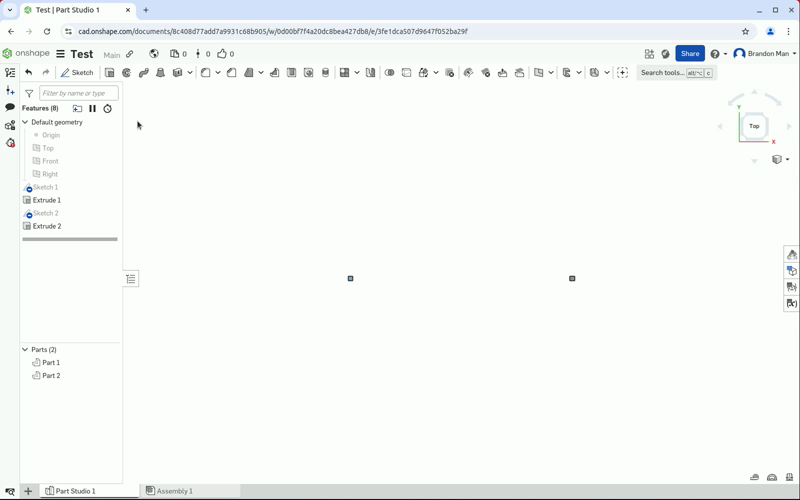
key(shift+h)
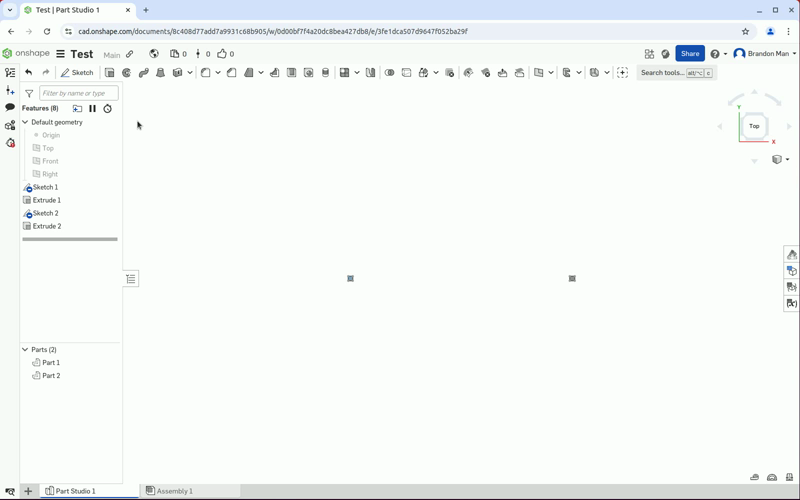
key(shift+h)
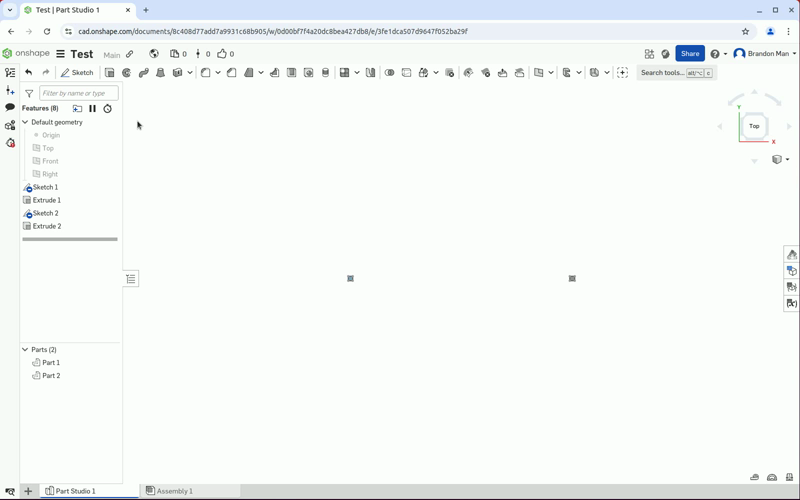
key(shift+7)
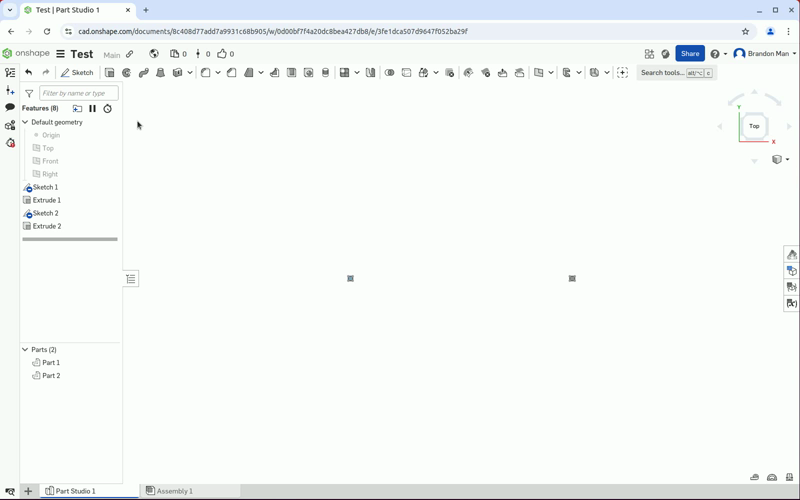
key(up, 3)
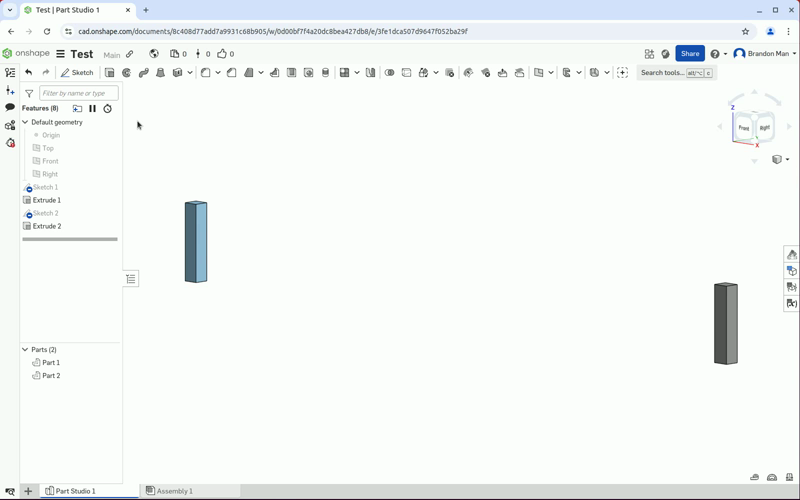
key(left, 3)
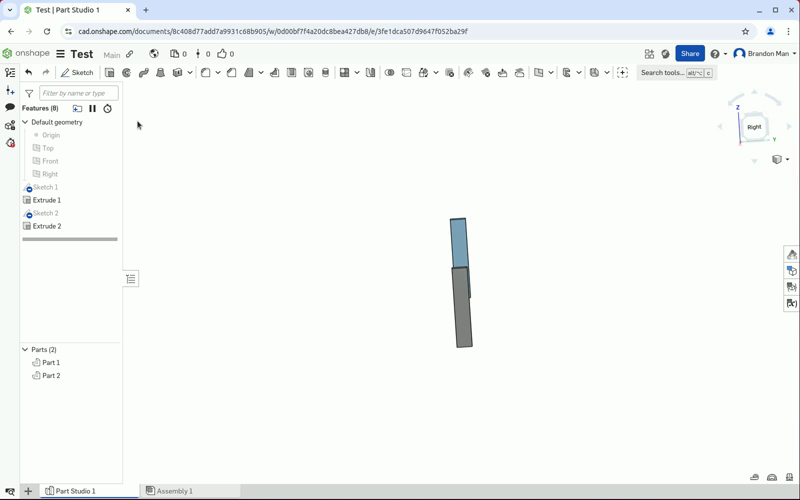
key(right, 3)
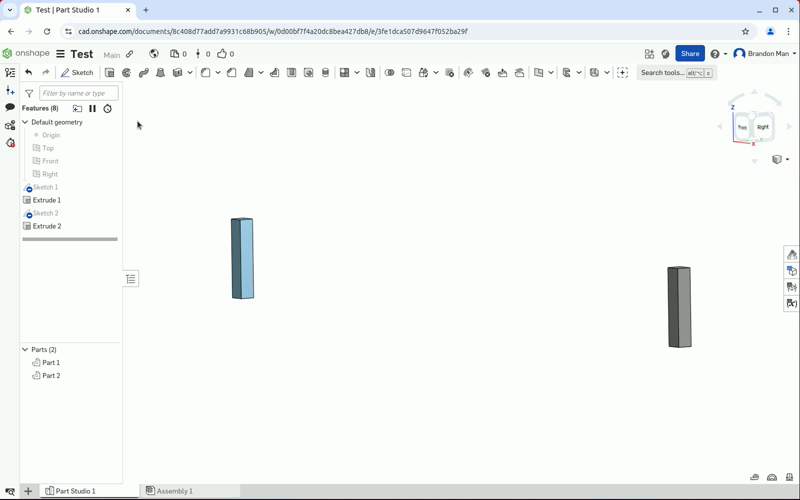
key(down, 3)
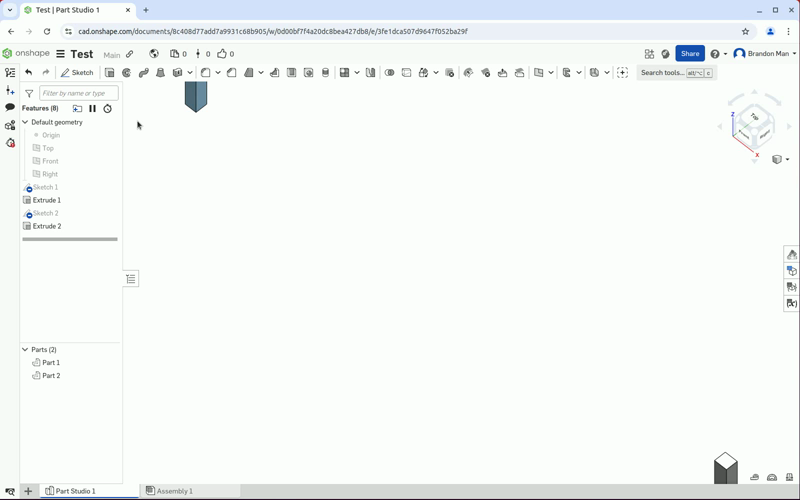
mouse_move(73, 189)
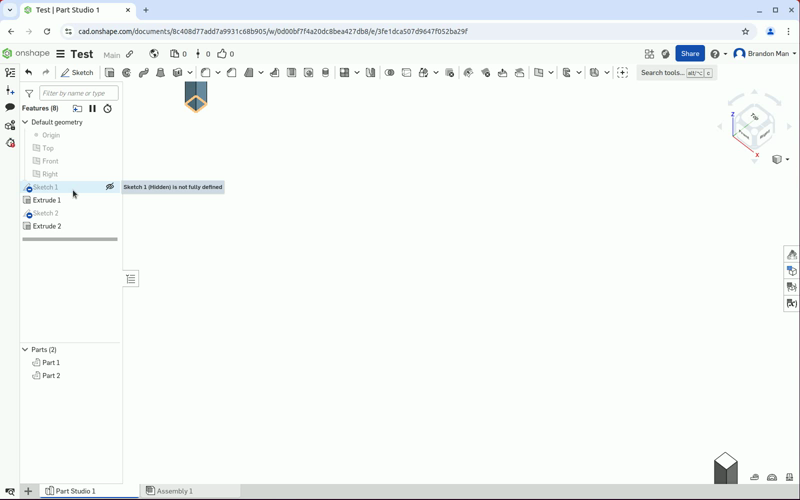
click(73, 189)